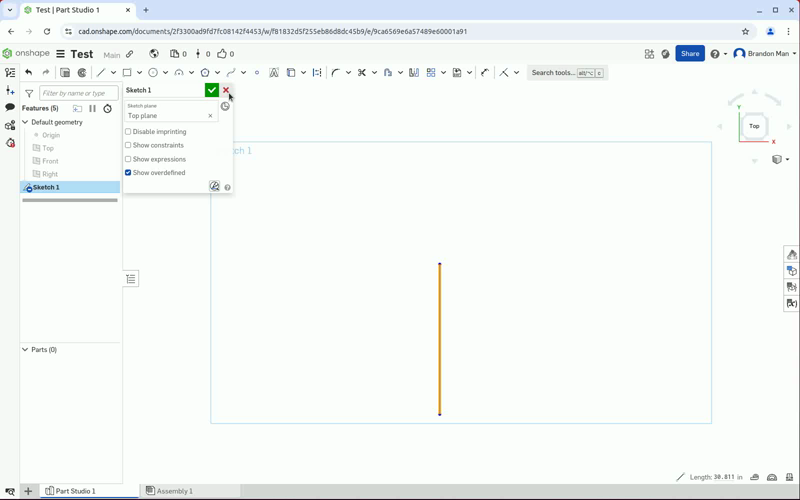
key(shift+h)
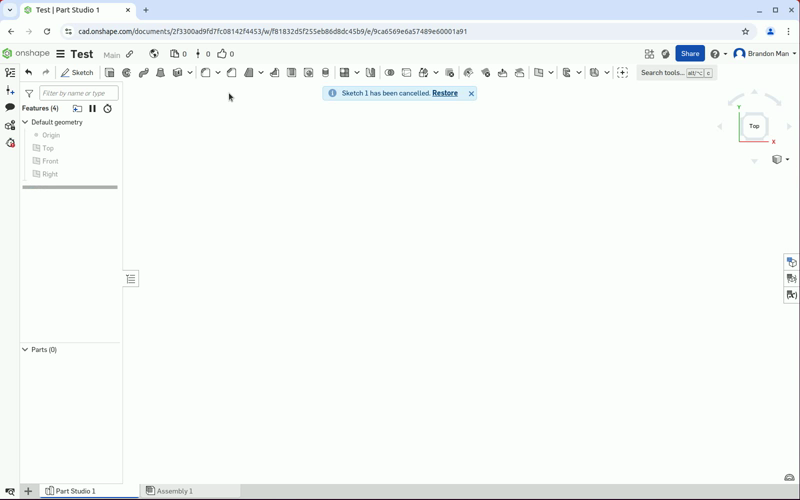
mouse_move(73, 352)
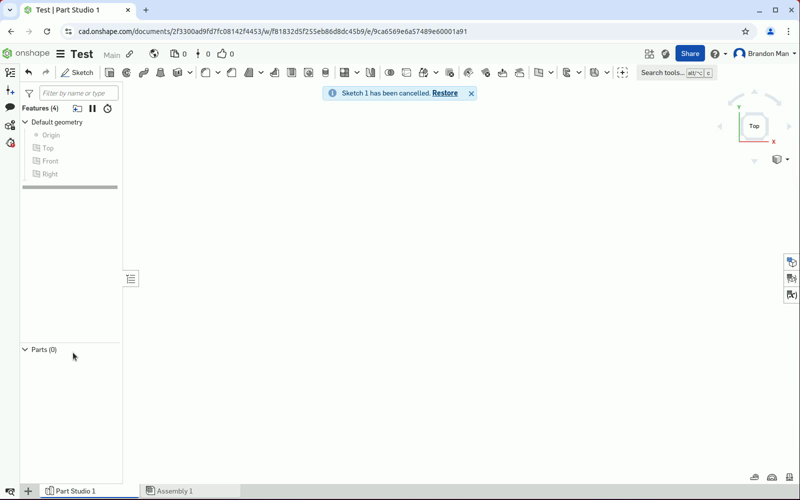
key(y)
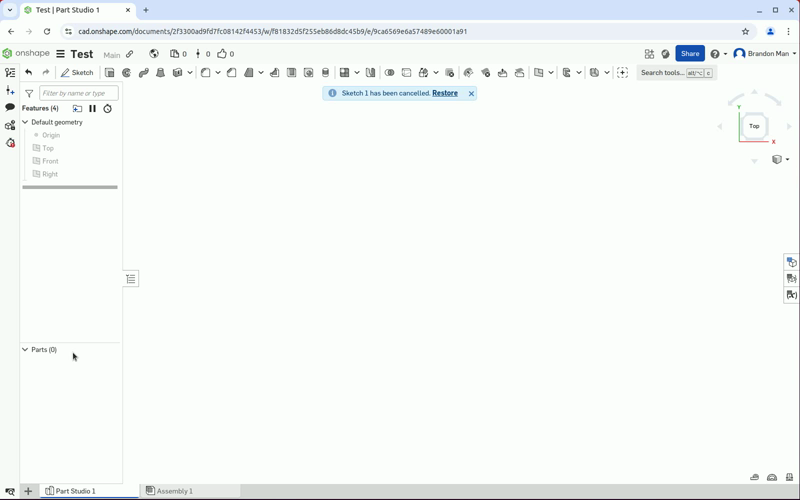
key(shift+p)
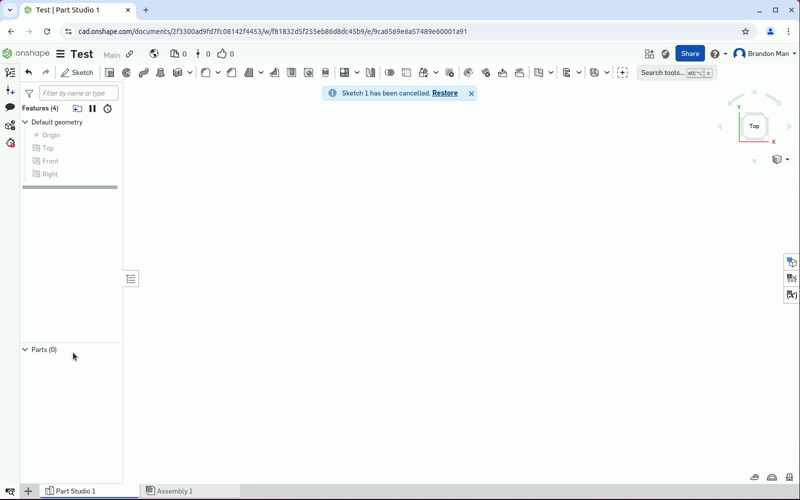
key(space)
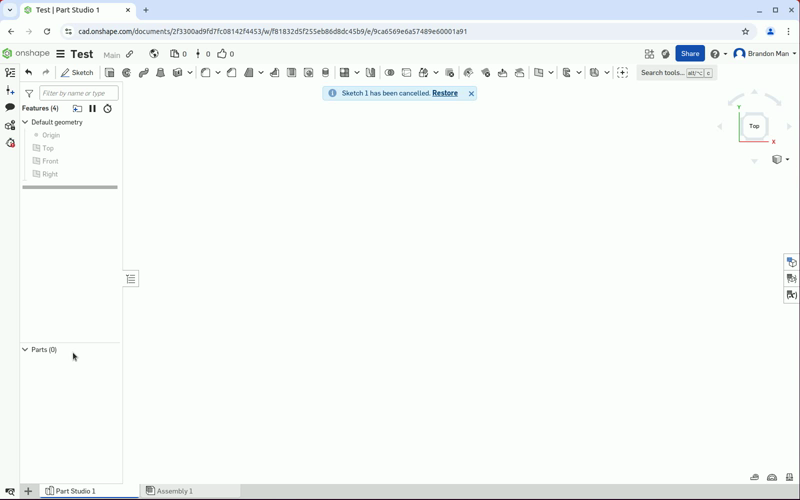
key_down(shift)
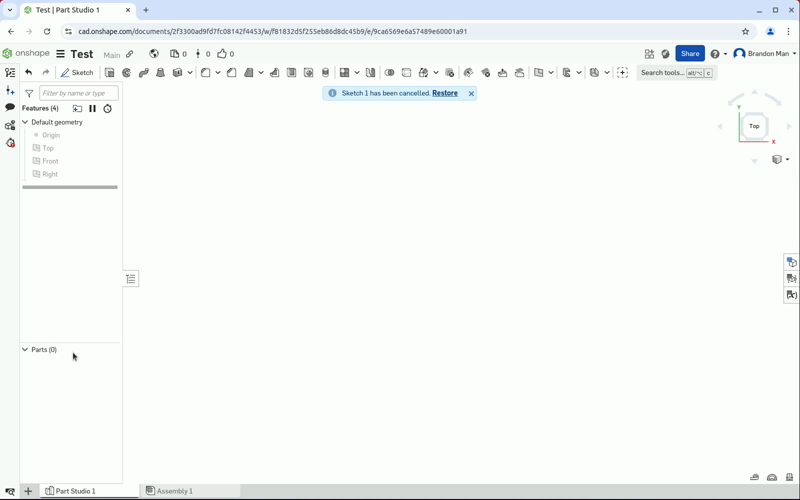
key(up)
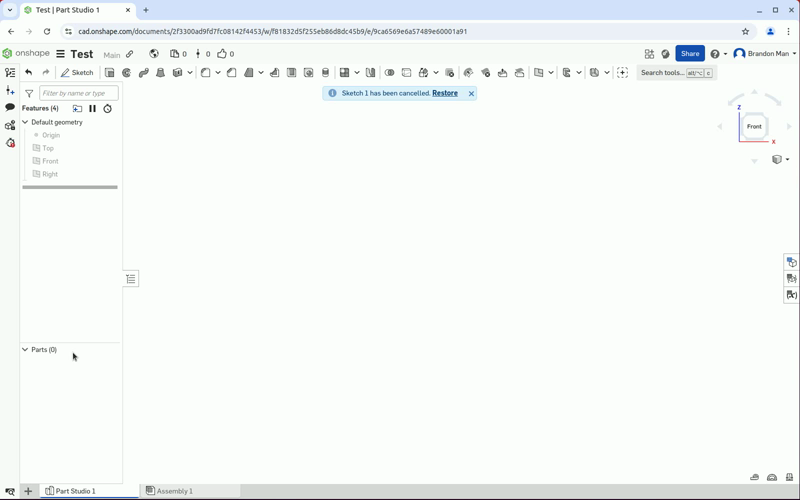
key_up(shift)
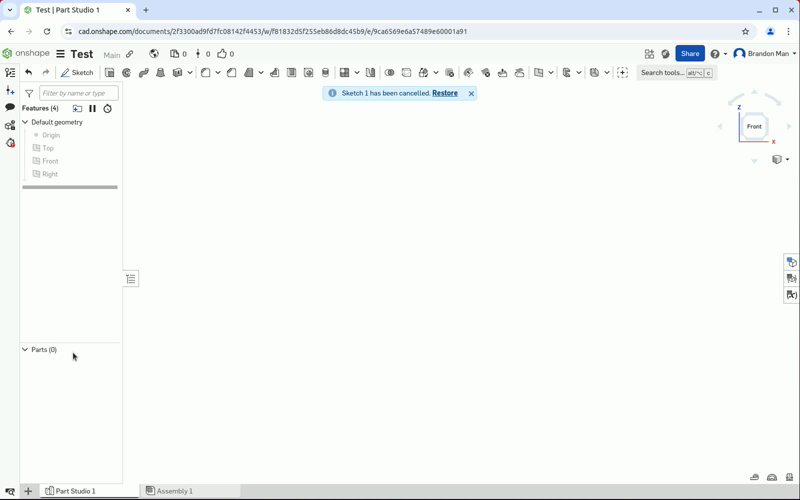
key(space)
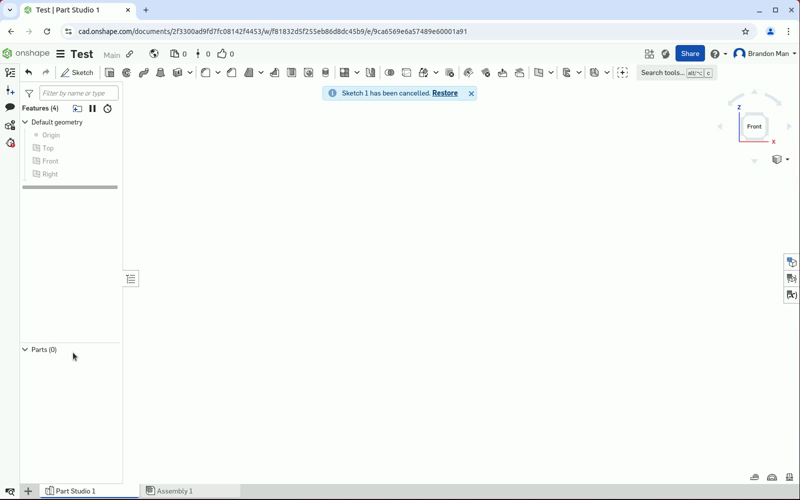
key_down(shift)
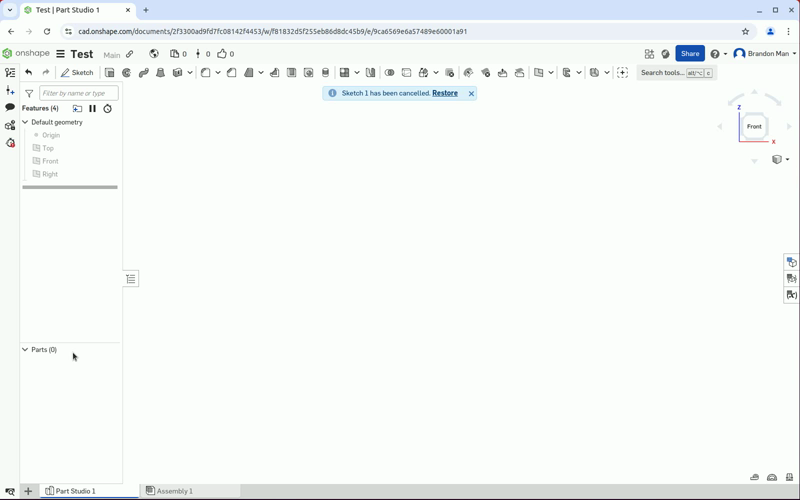
key(left)
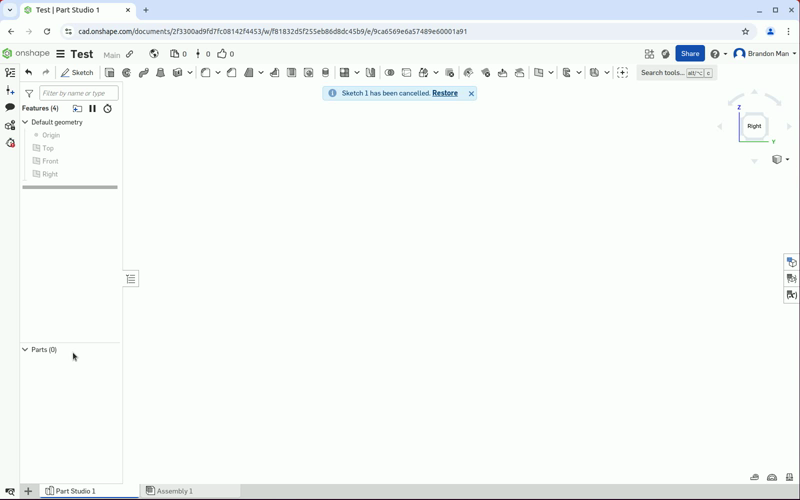
key_up(shift)
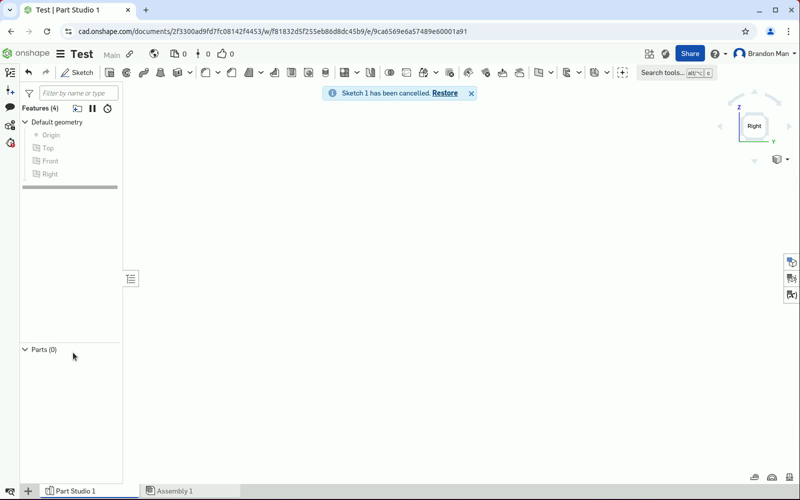
mouse_move(73, 352)
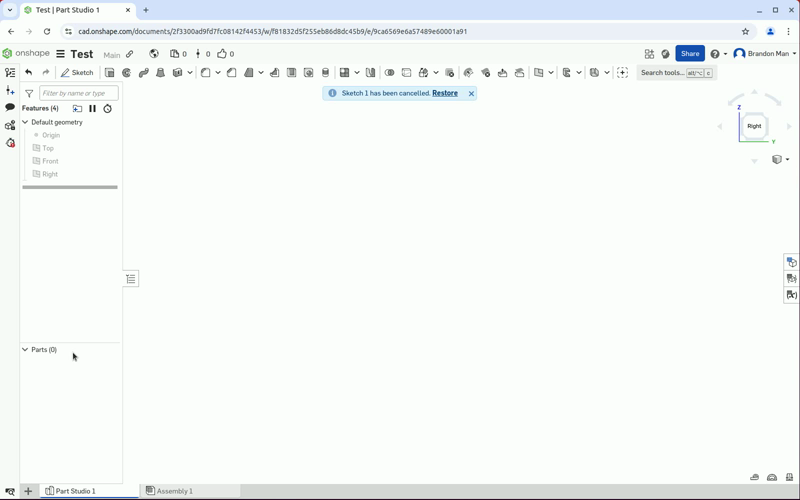
key(shift+y)
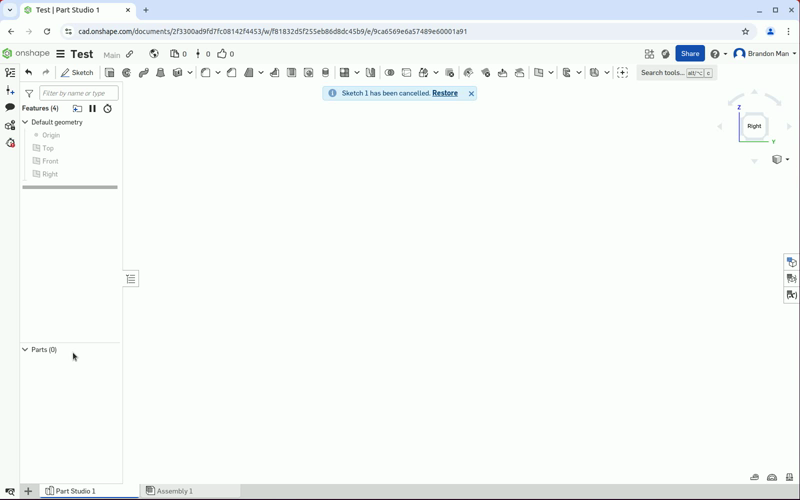
key(shift+s)
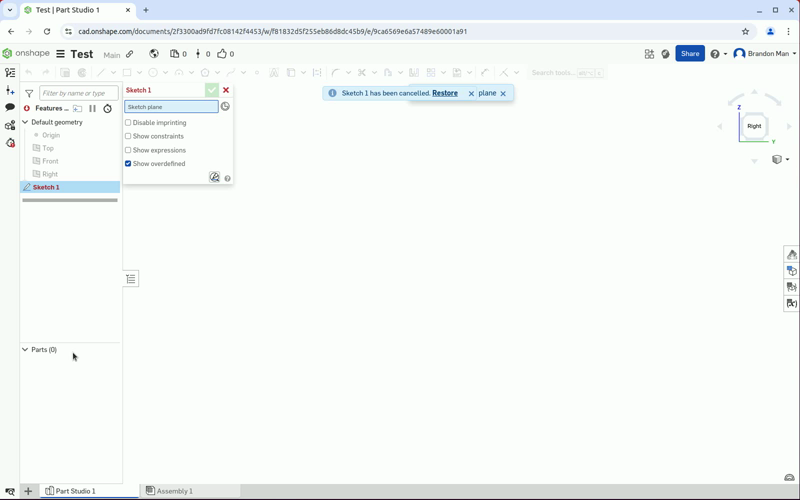
mouse_move(73, 176)
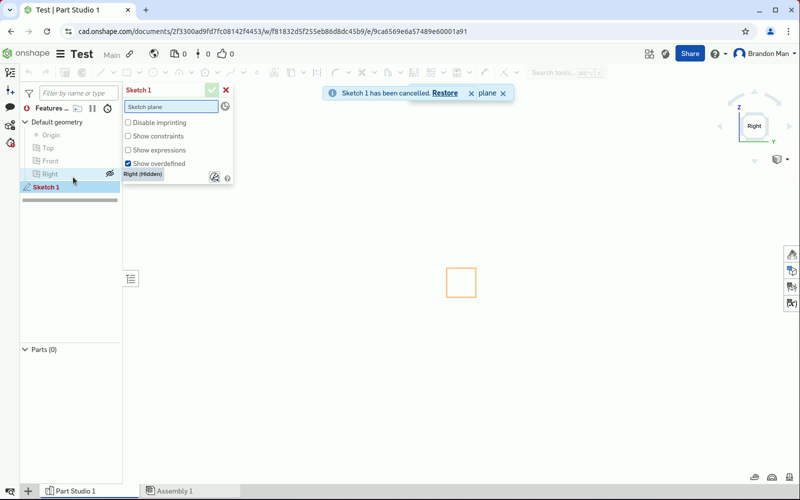
click(73, 176)
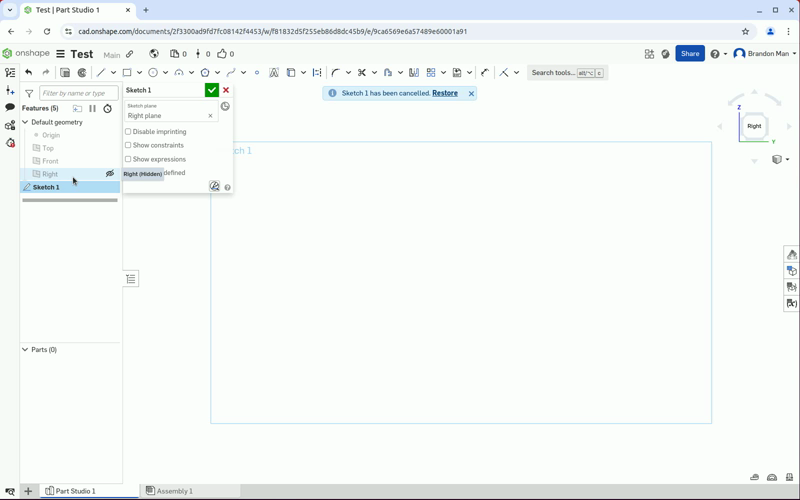
mouse_move(73, 352)
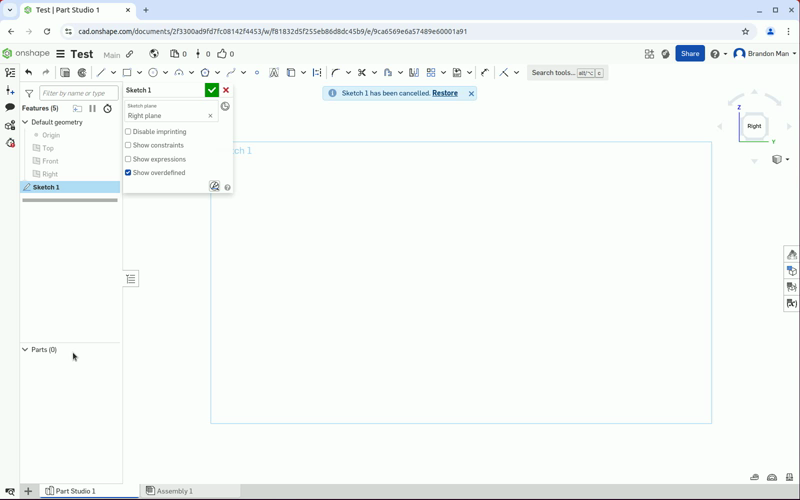
key(y)
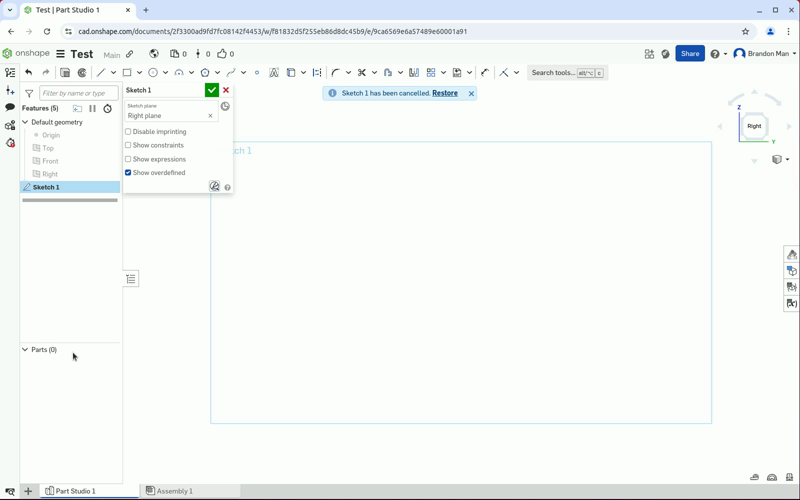
key(c)
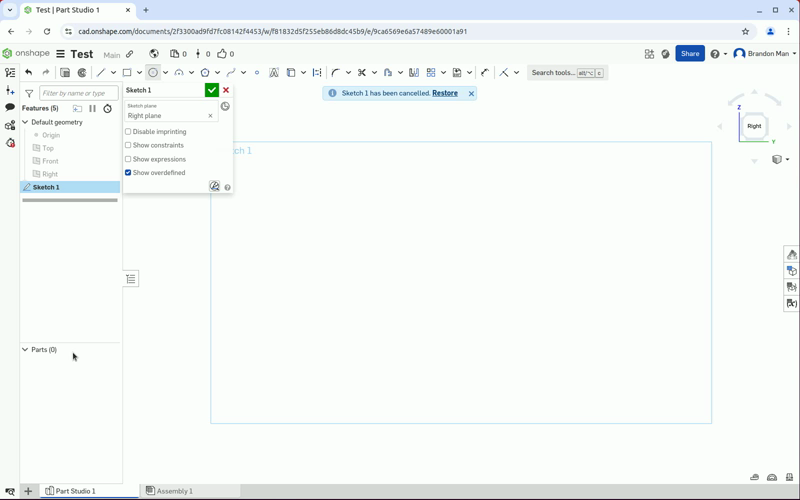
key_down(shift)
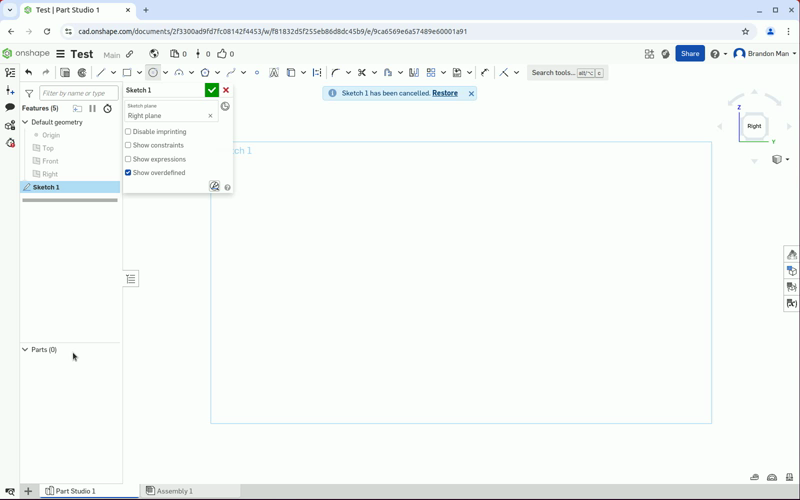
mouse_move(461, 282)
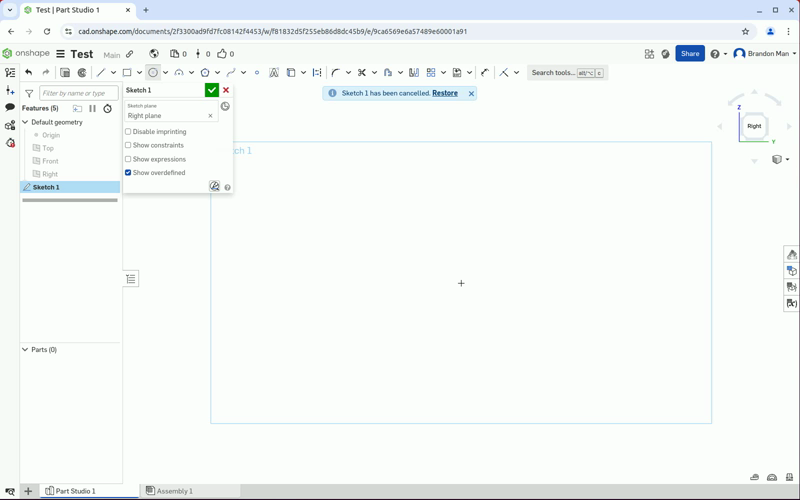
click(461, 282)
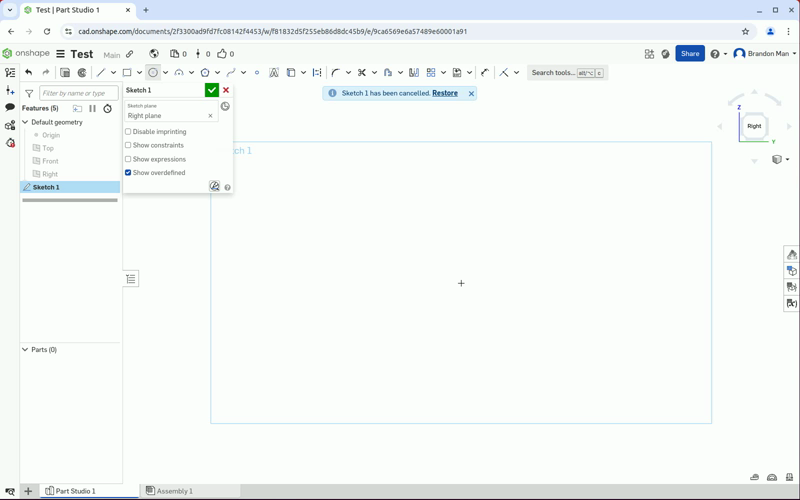
key_up(shift)
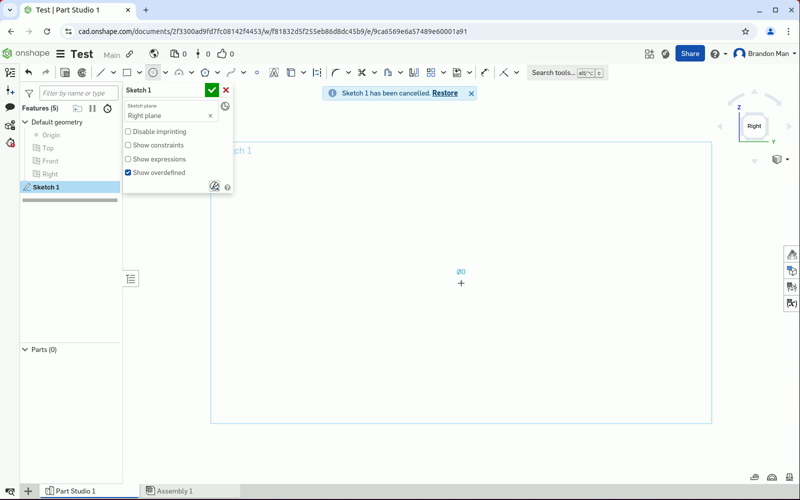
mouse_move(480, 282)
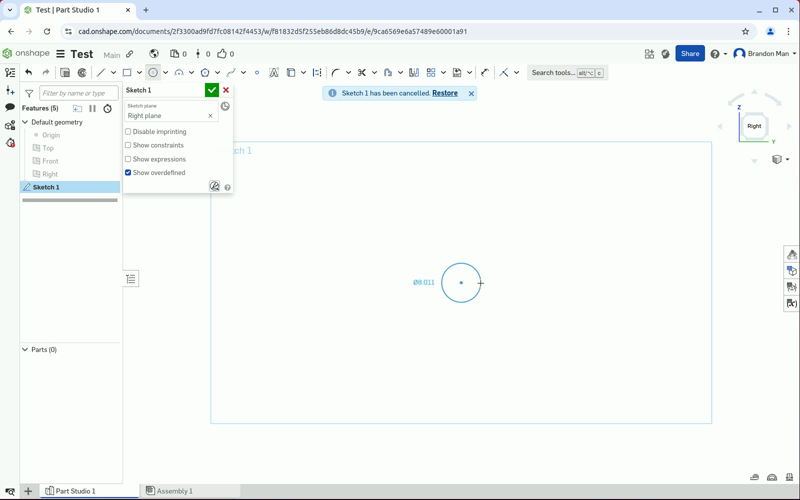
click(480, 282)
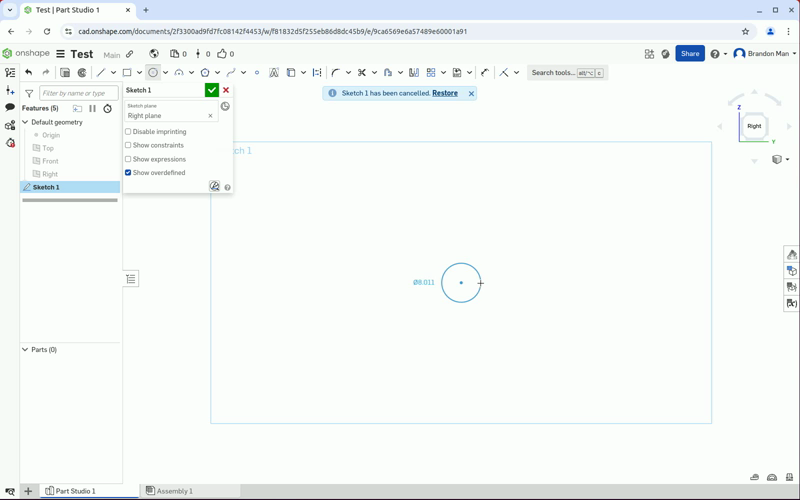
key(esc)
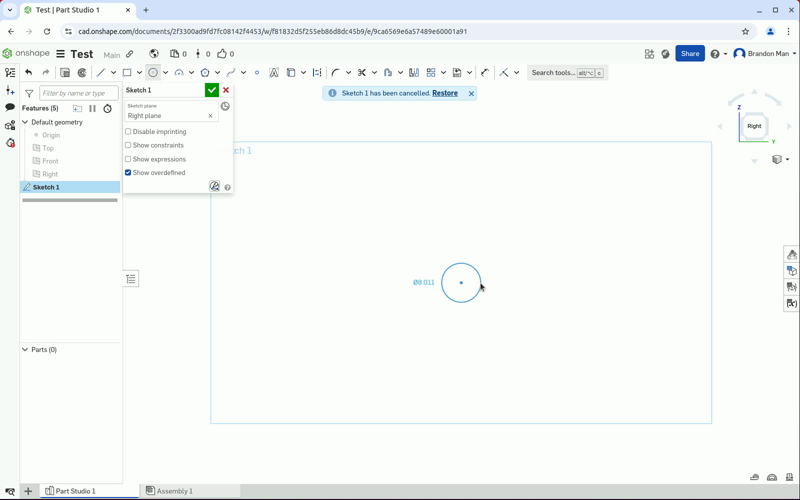
mouse_move(451, 293)
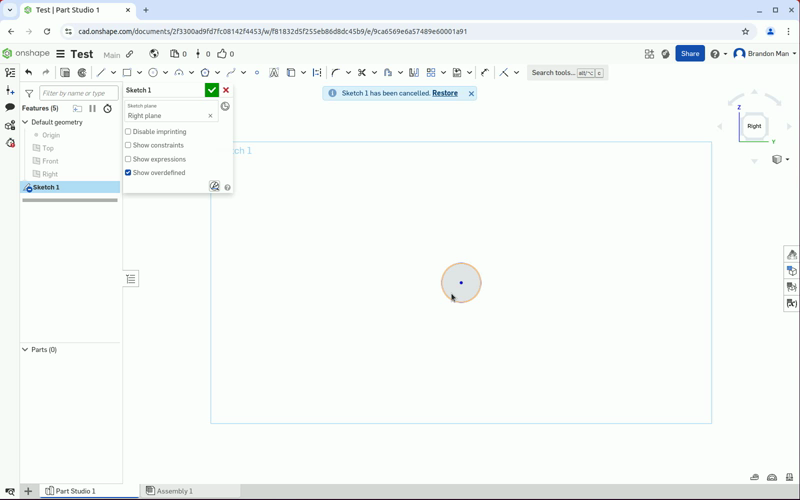
scroll(6)
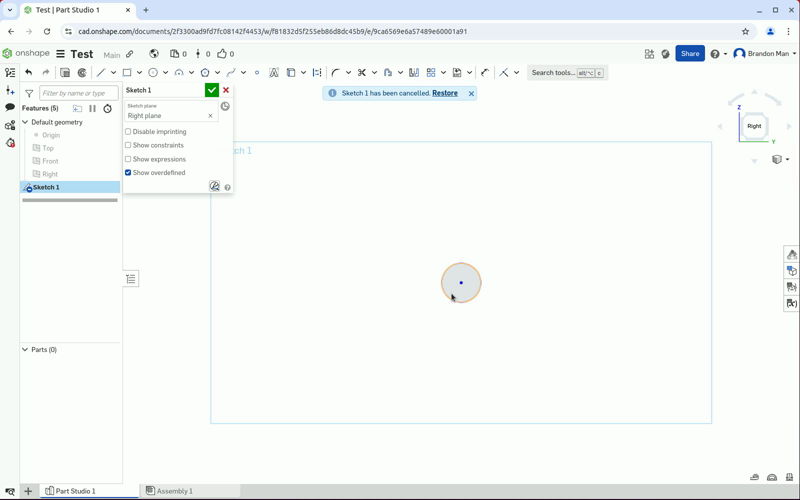
scroll(6)
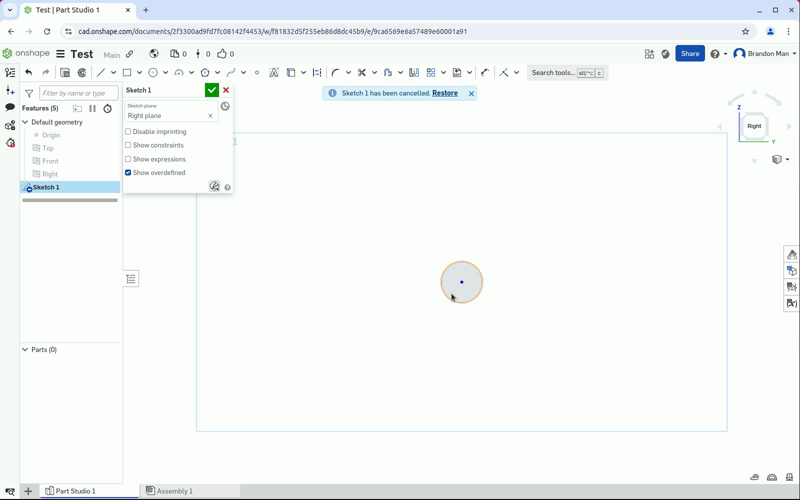
scroll(6)
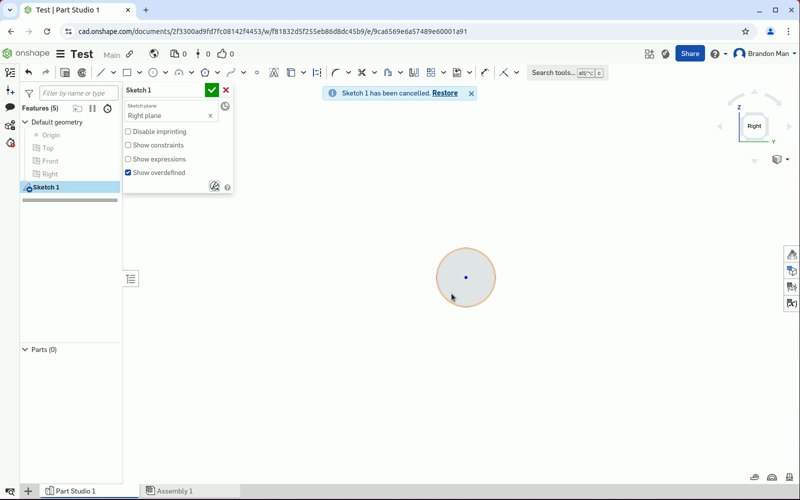
scroll(6)
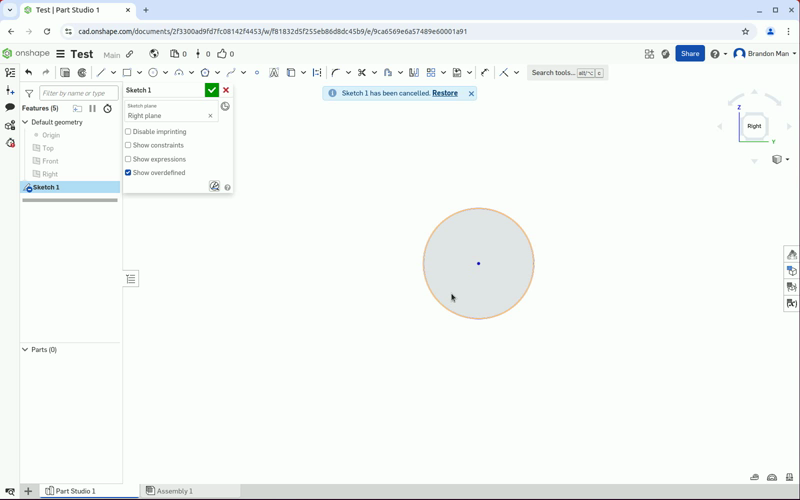
scroll(6)
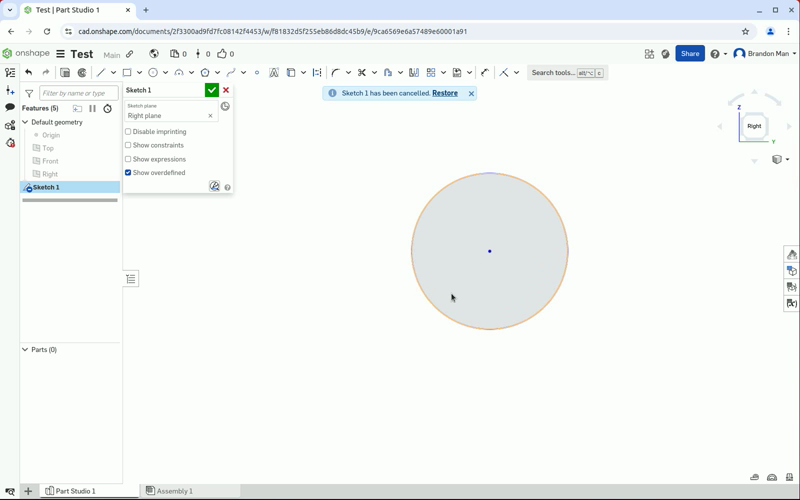
scroll(6)
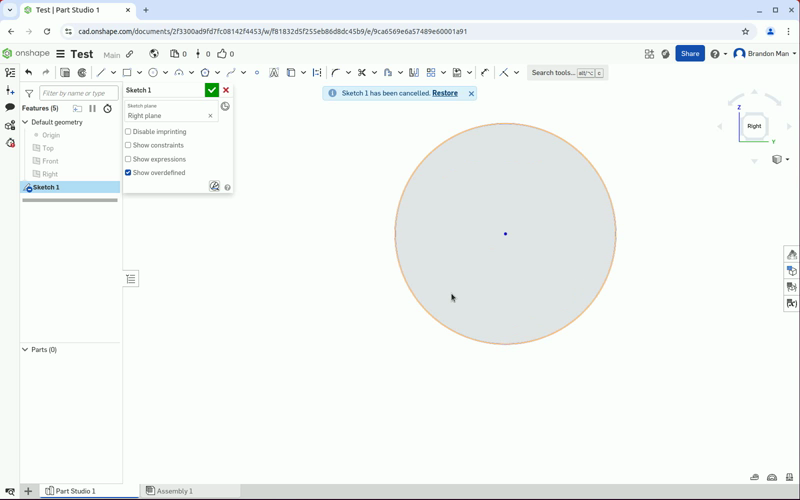
scroll(6)
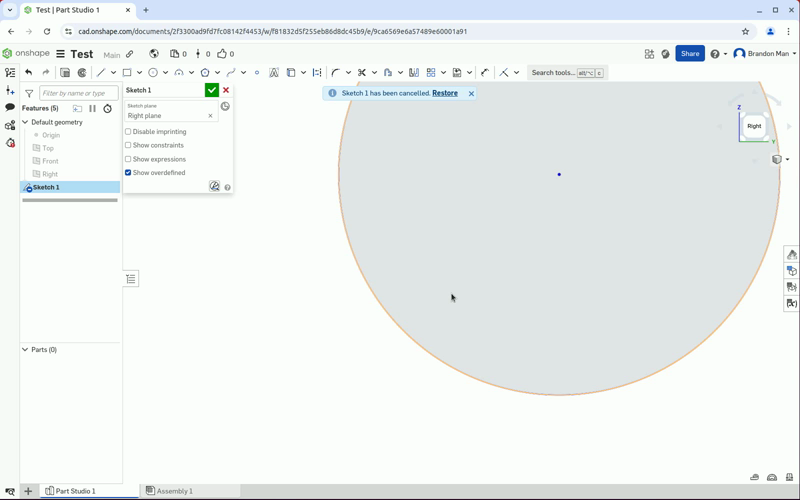
click(451, 293)
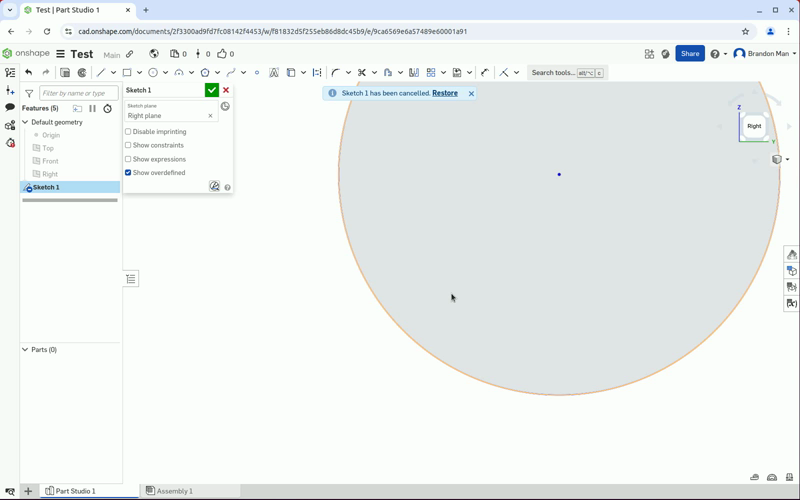
scroll(-6)
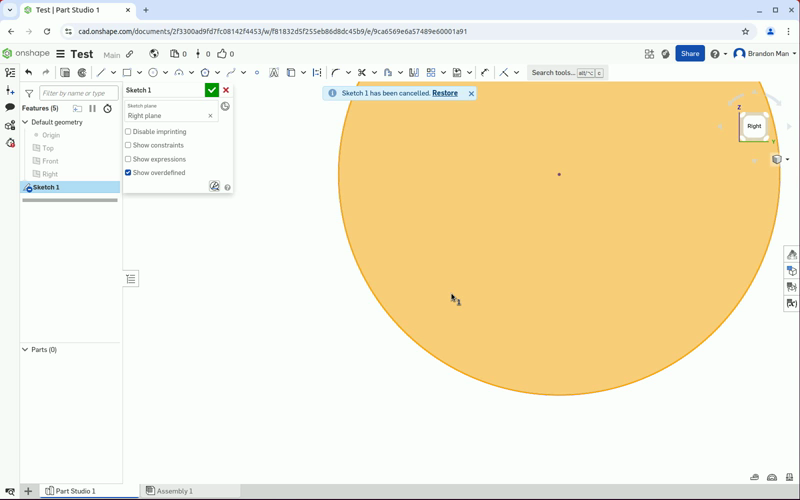
scroll(-6)
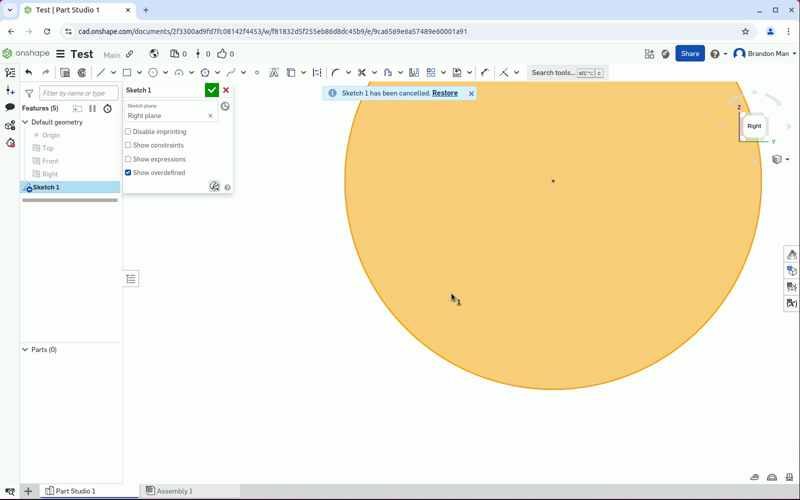
scroll(-6)
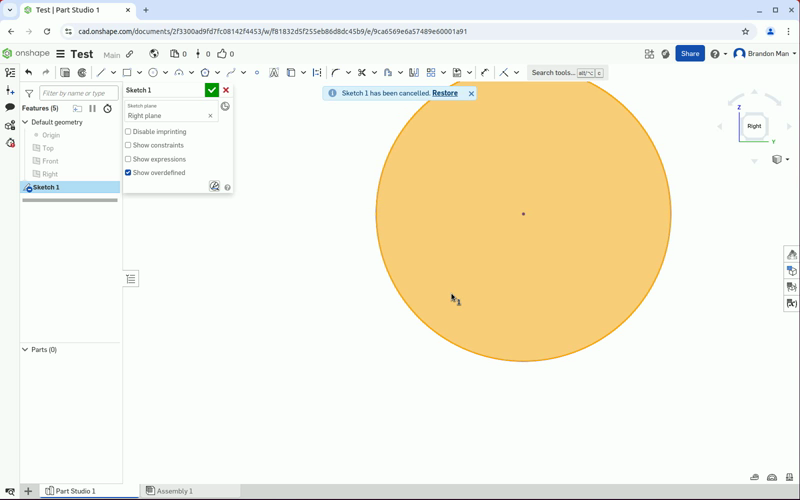
scroll(-6)
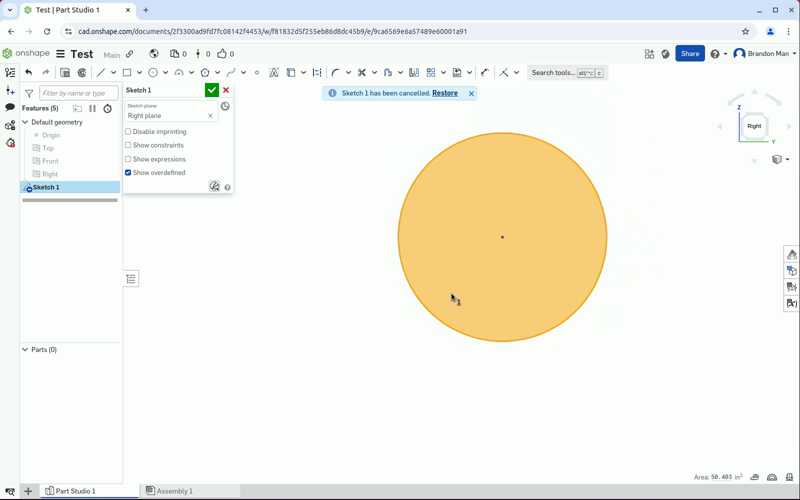
scroll(-6)
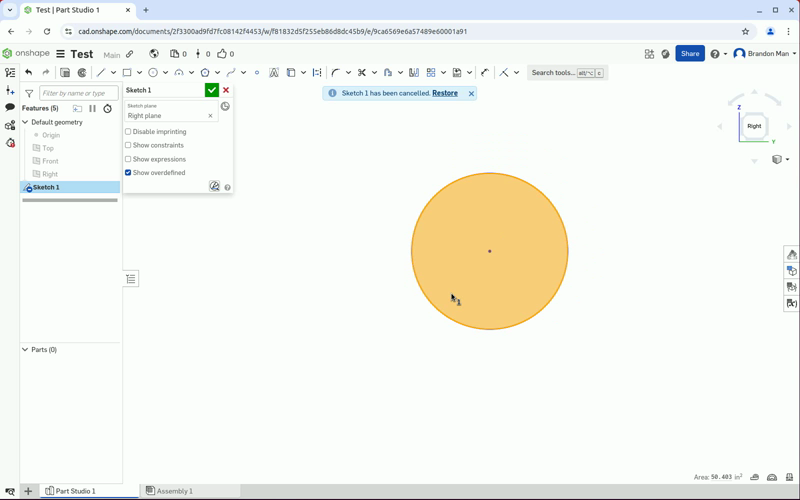
scroll(-6)
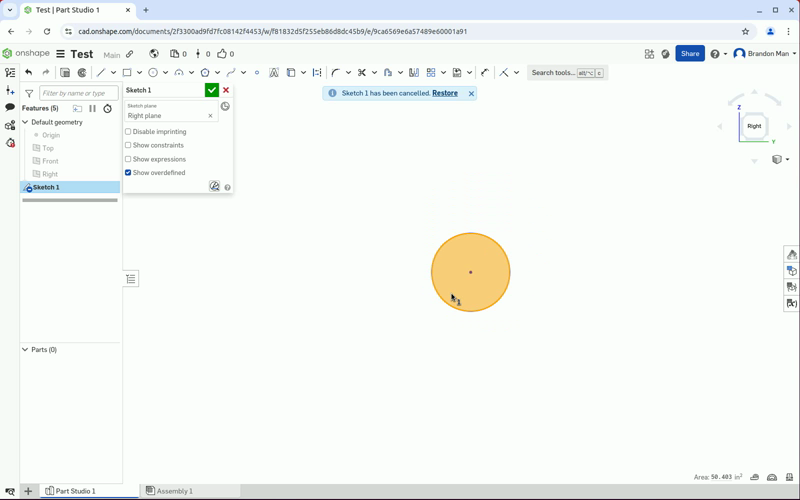
scroll(-6)
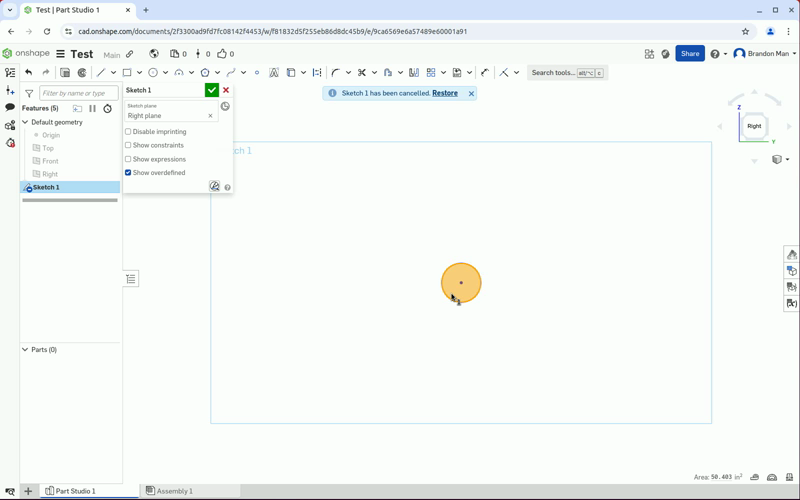
mouse_move(73, 352)
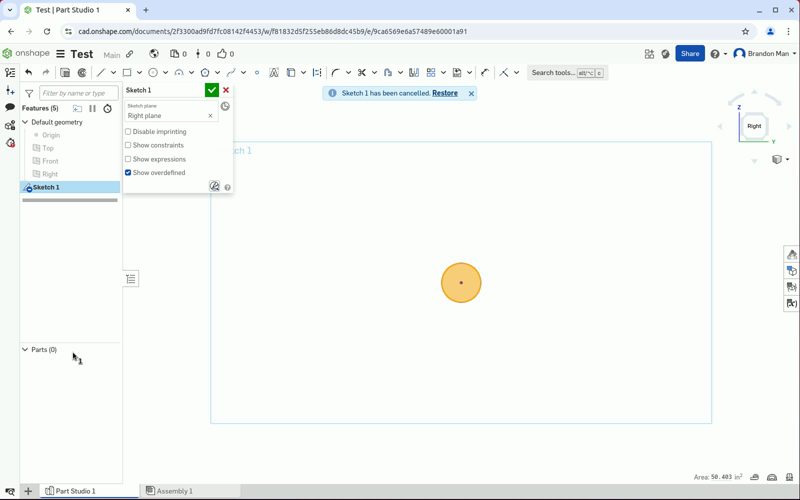
key(shift+y)
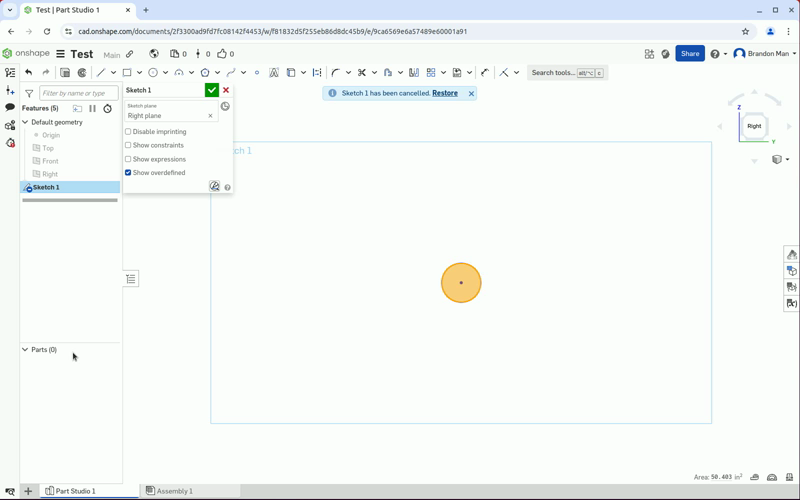
key(shift+e)
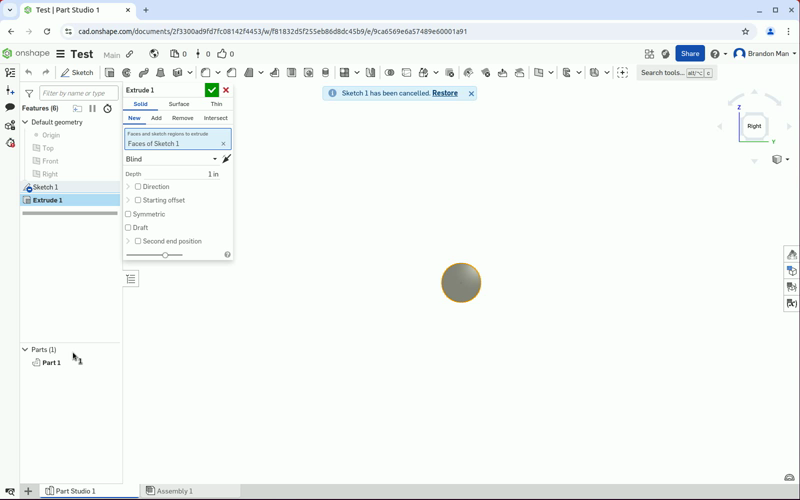
mouse_move(143, 106)
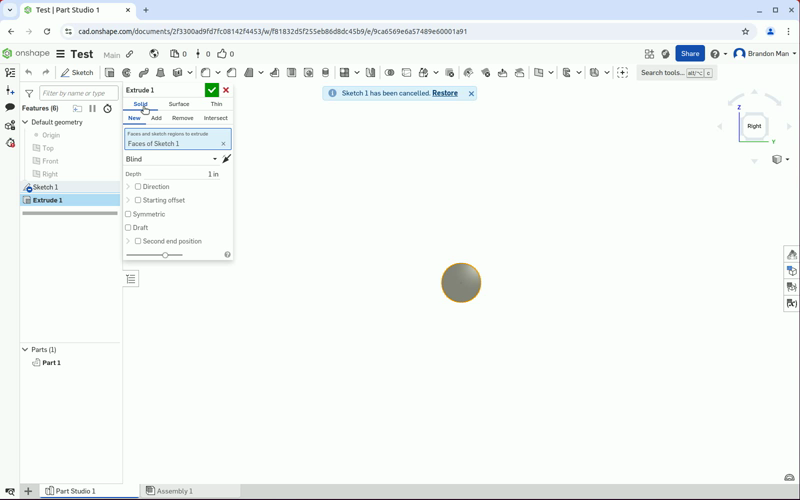
click(143, 106)
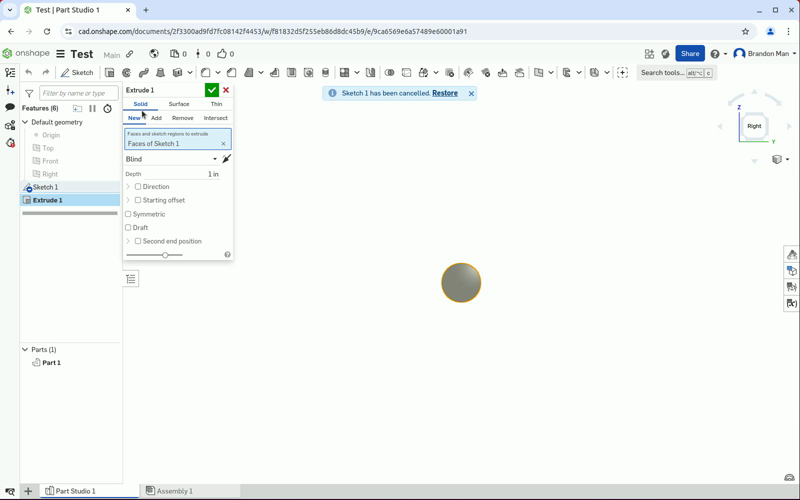
mouse_move(137, 120)
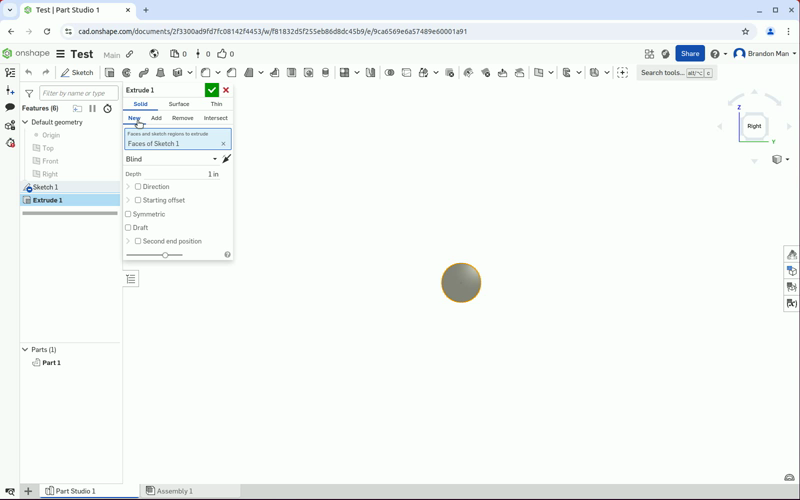
click(137, 120)
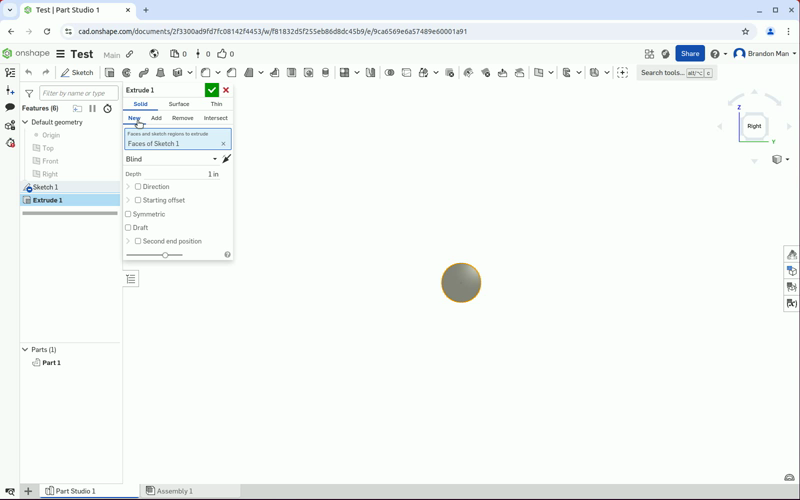
key(tab, 4)
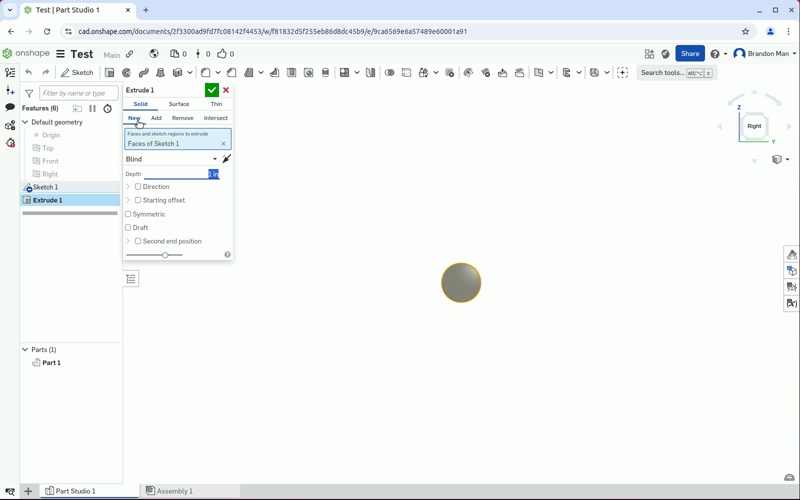
text(3.852)
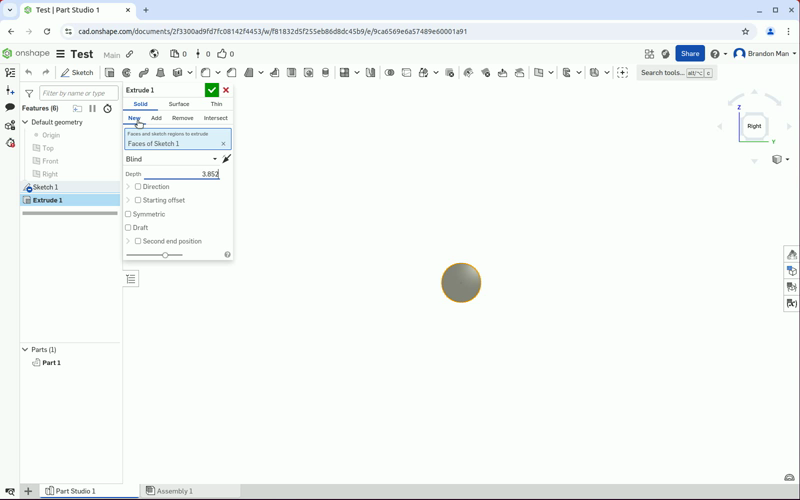
key(tab, 3)
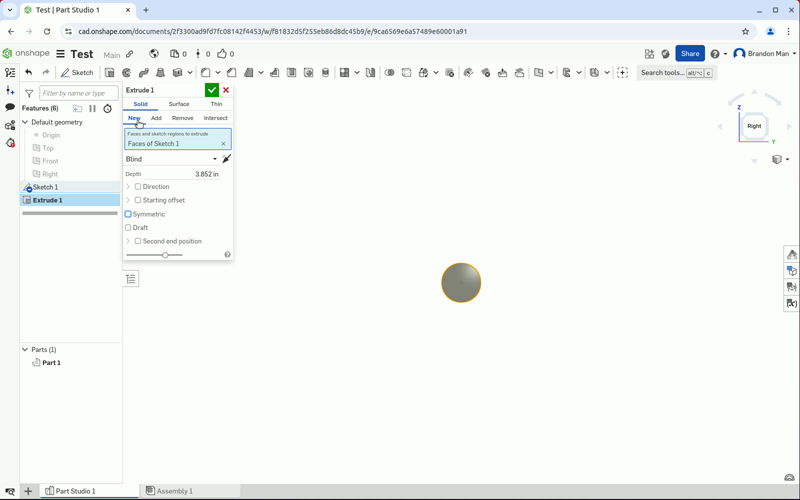
key(space)
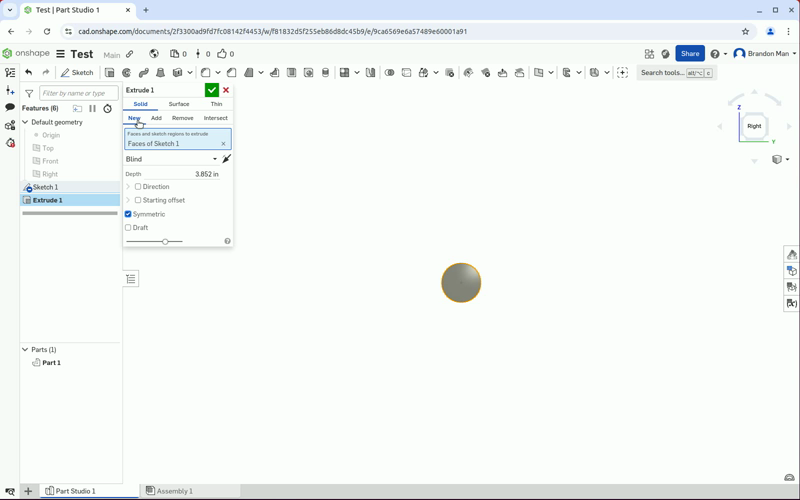
key(enter)
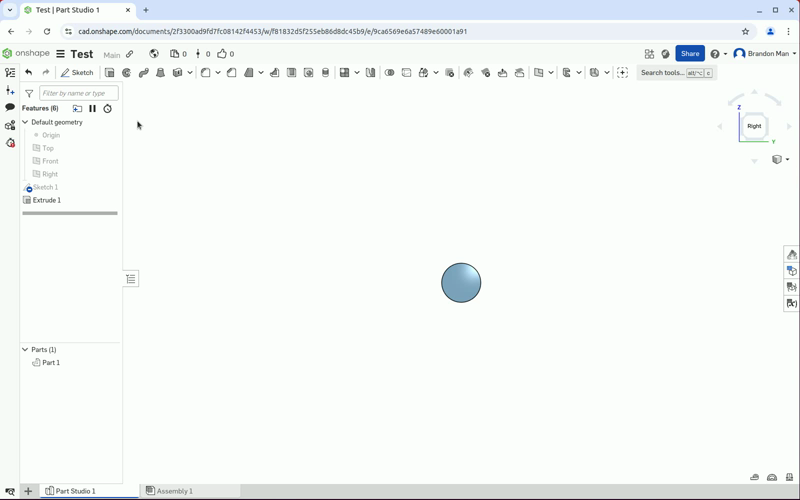
key(shift+h)
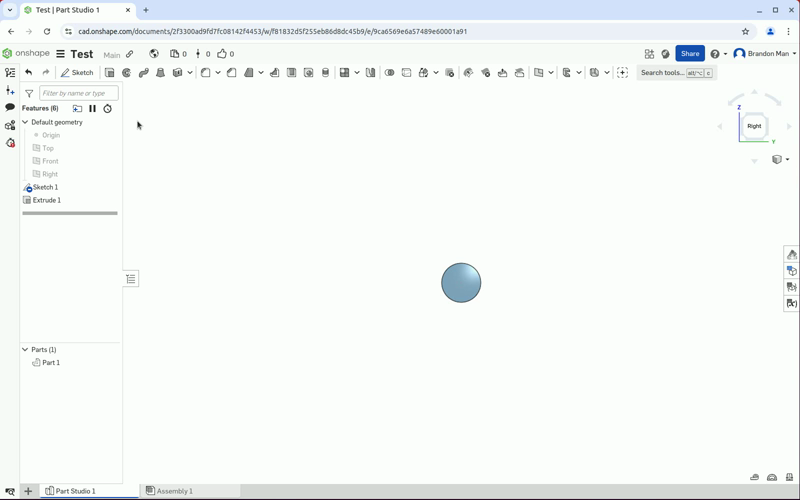
key(shift+h)
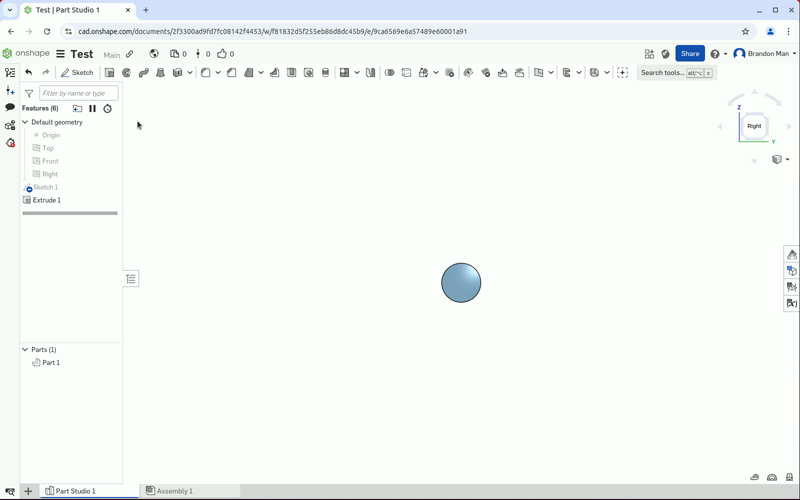
mouse_move(73, 189)
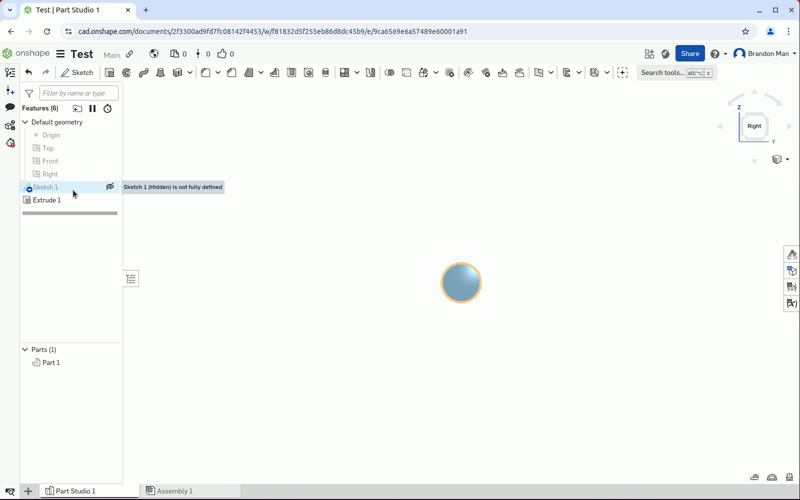
click(73, 189)
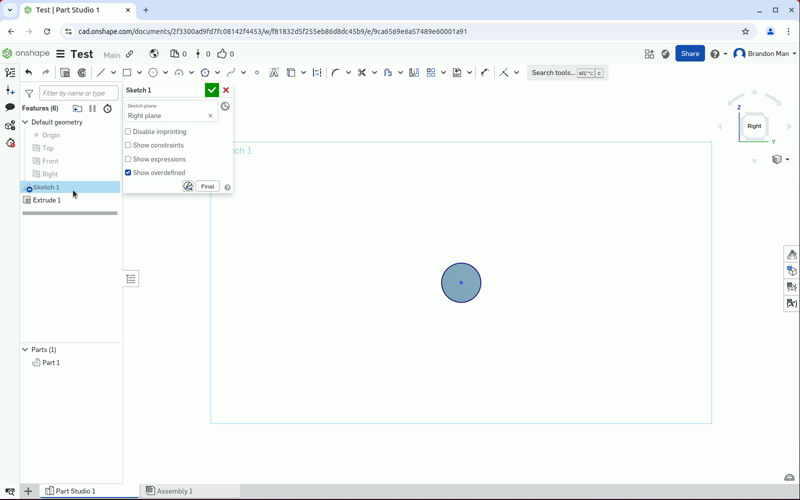
mouse_move(229, 92)
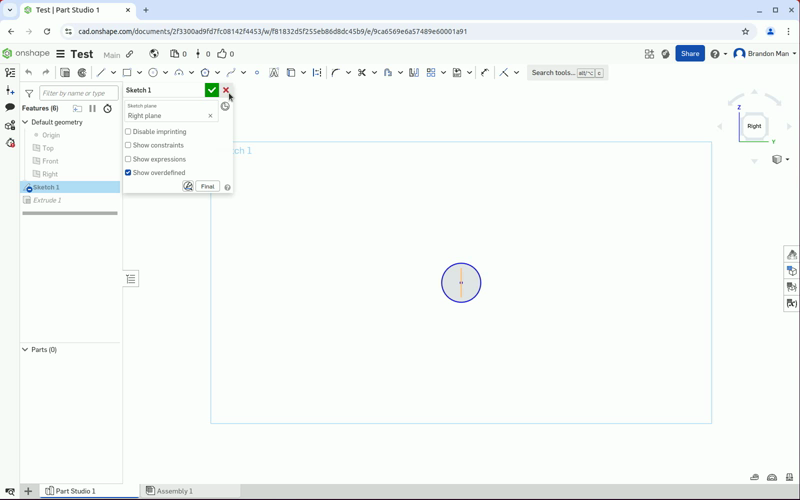
click(229, 92)
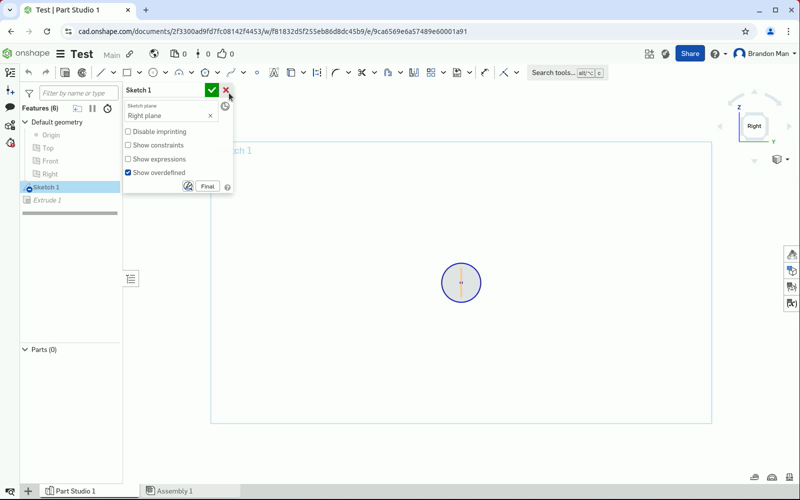
key(shift+s)
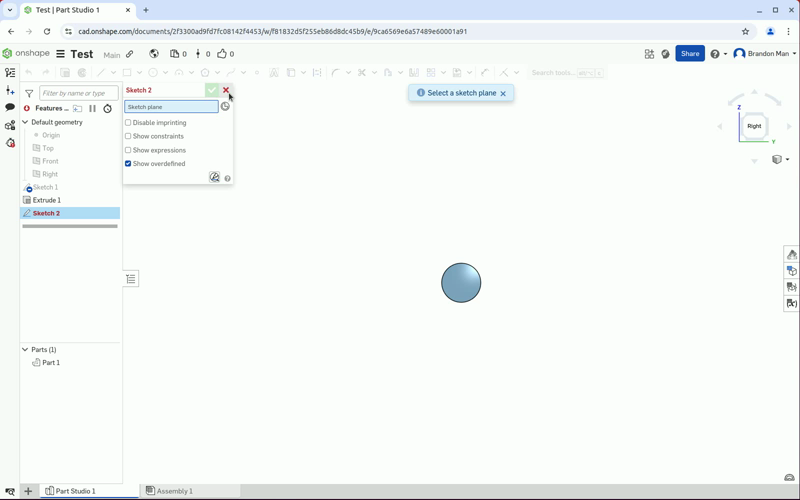
mouse_move(73, 176)
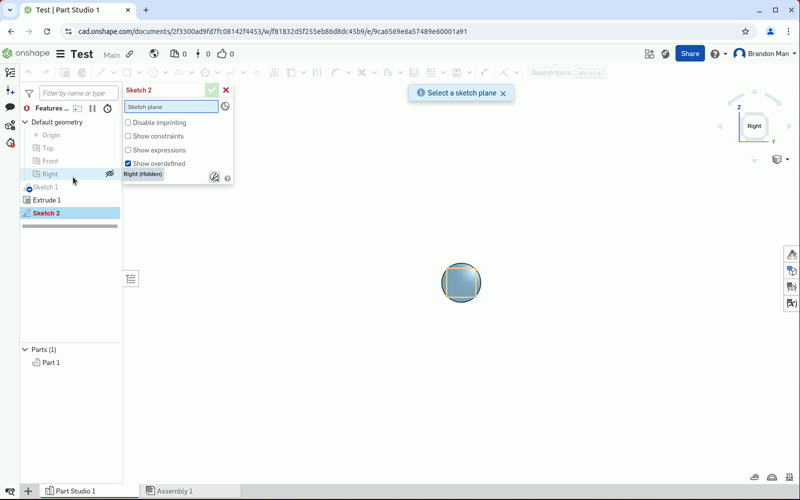
click(73, 176)
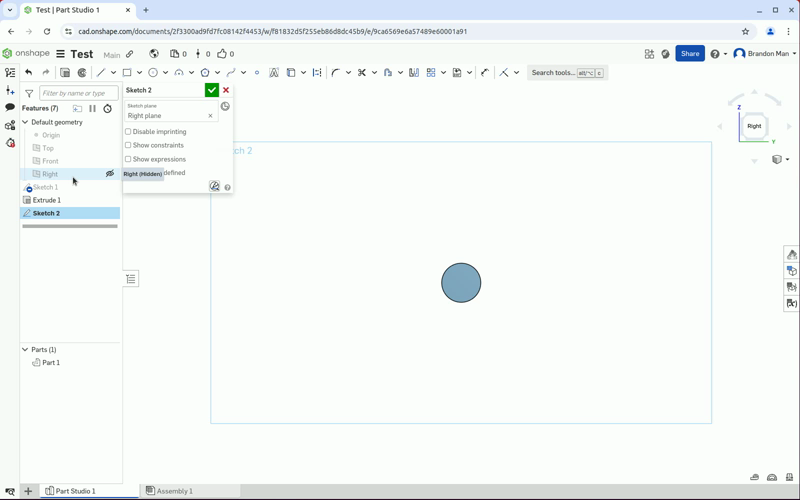
mouse_move(73, 352)
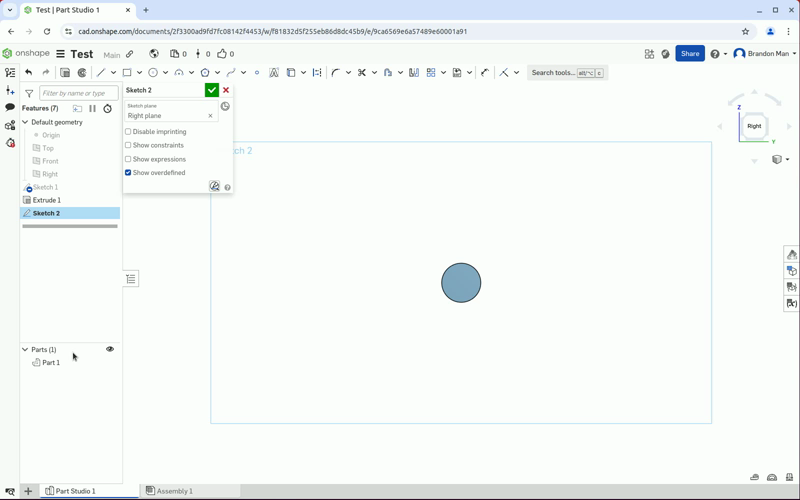
key(y)
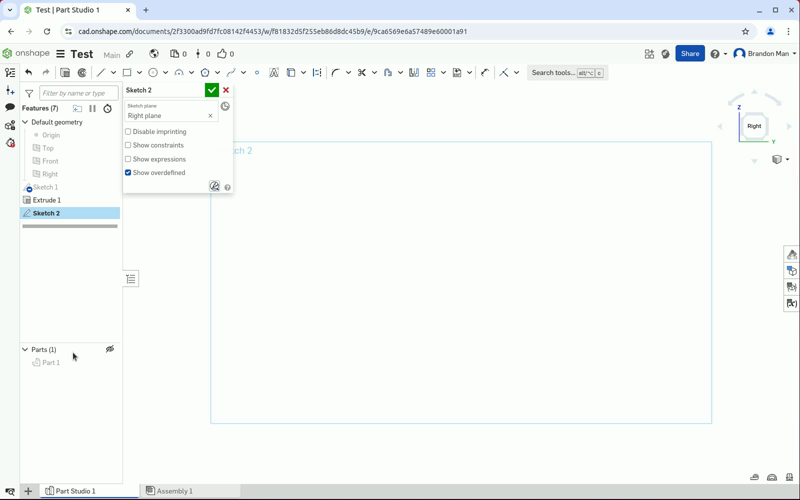
key(c)
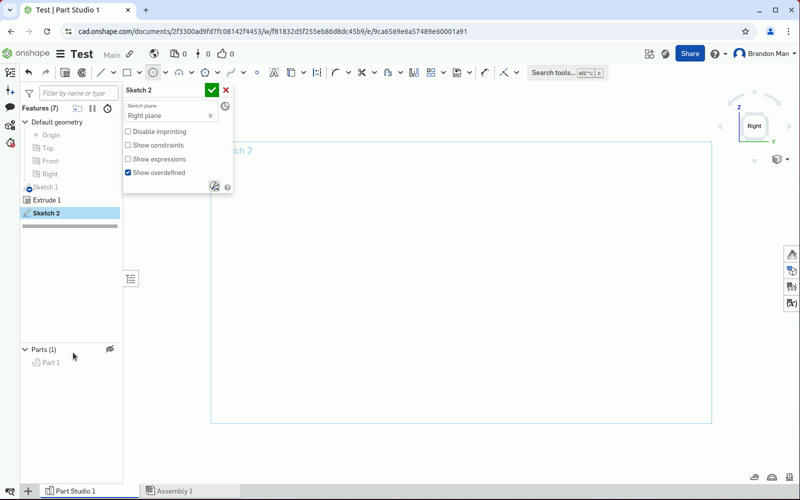
key_down(shift)
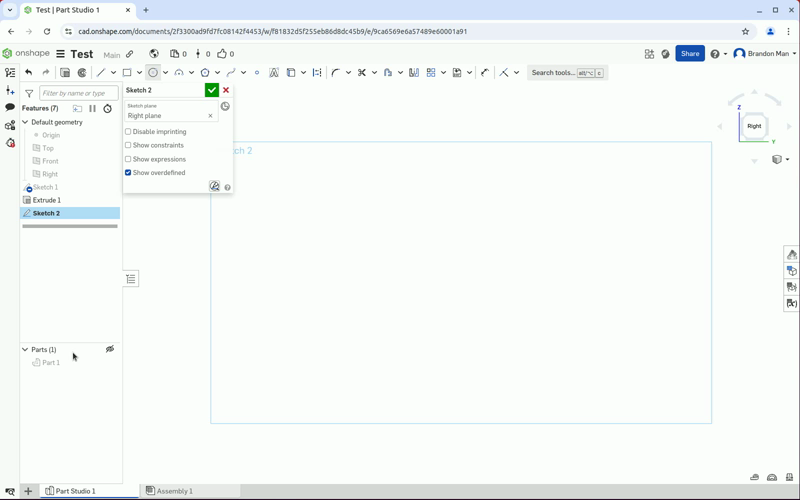
mouse_move(461, 282)
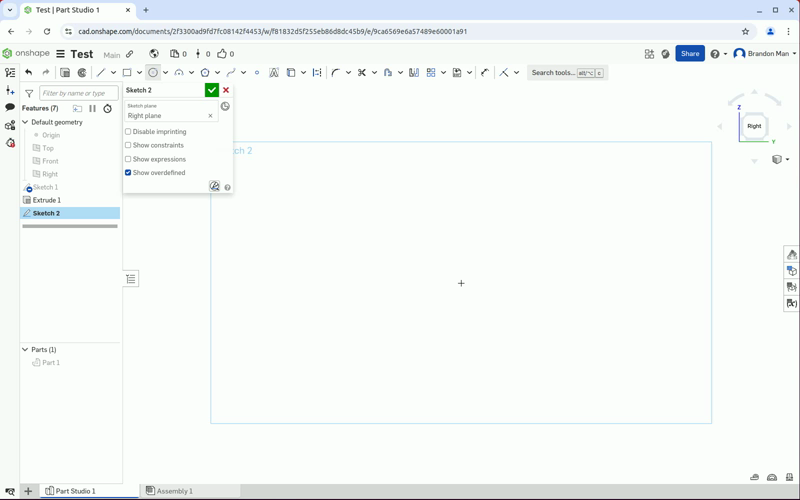
click(461, 282)
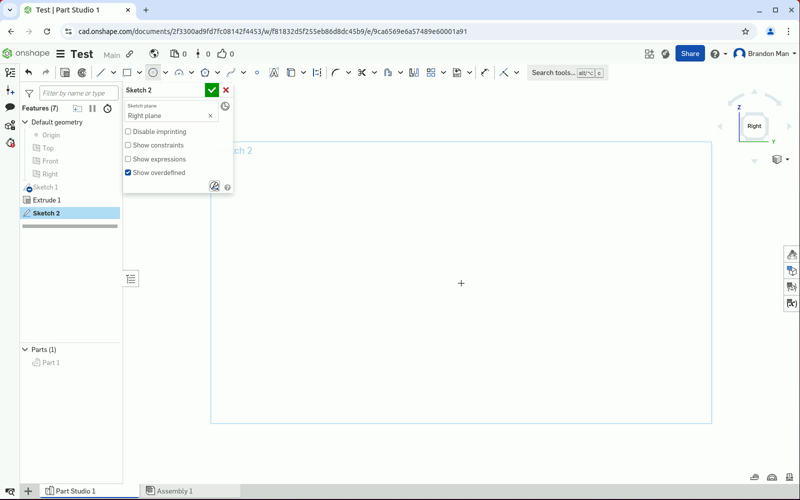
key_up(shift)
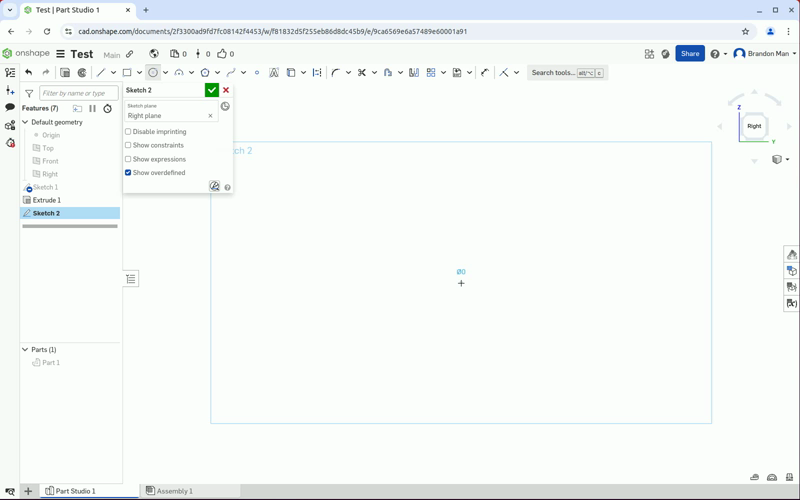
mouse_move(492, 282)
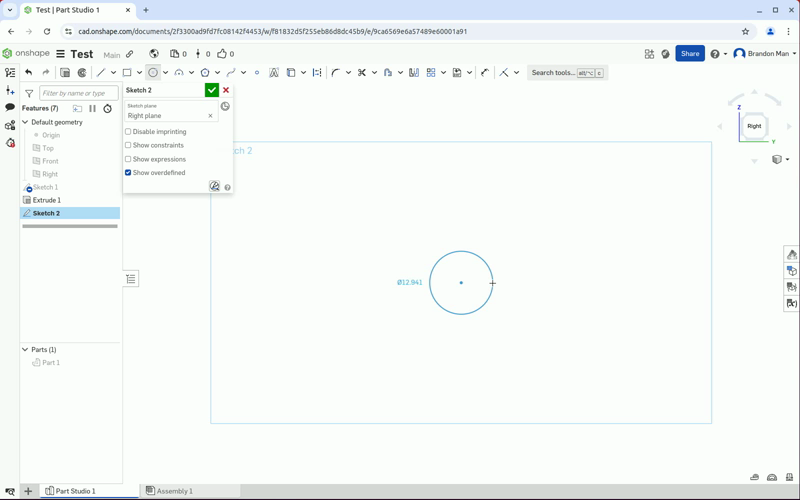
click(492, 282)
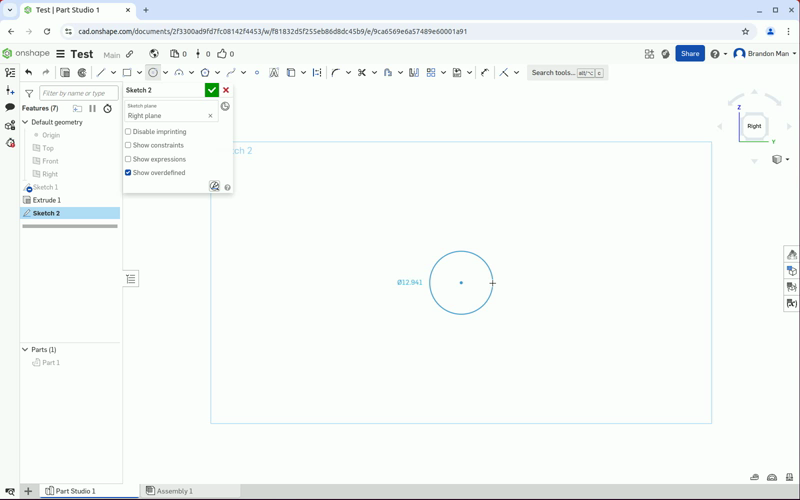
key(esc)
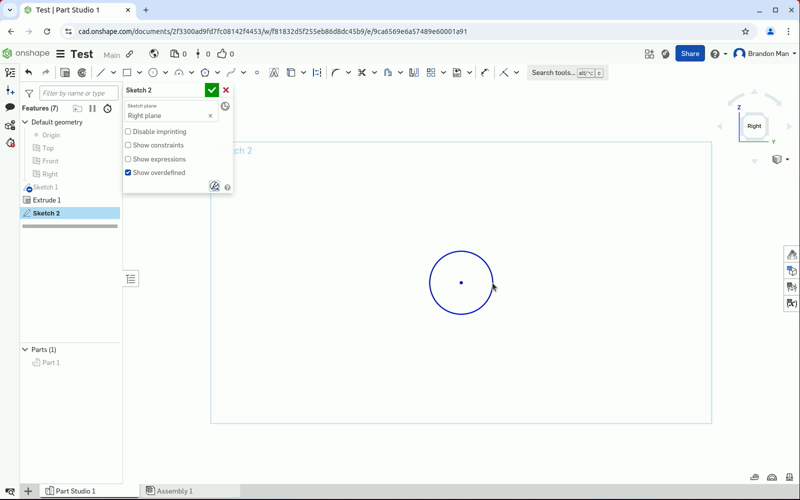
key(c)
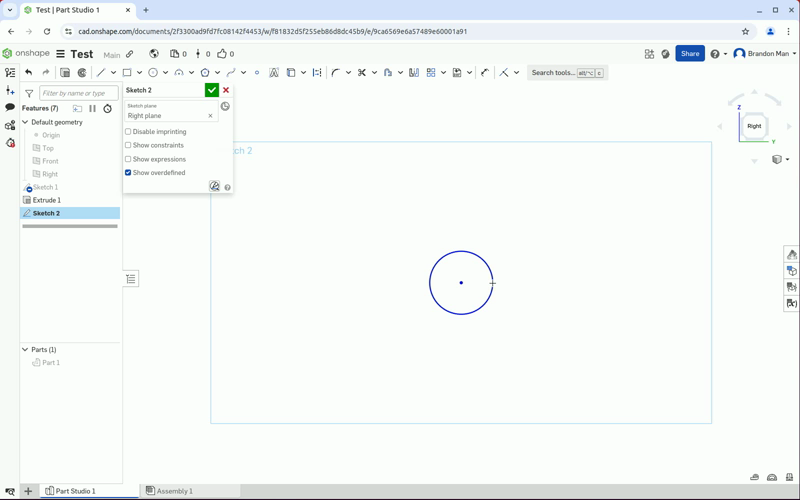
key_down(shift)
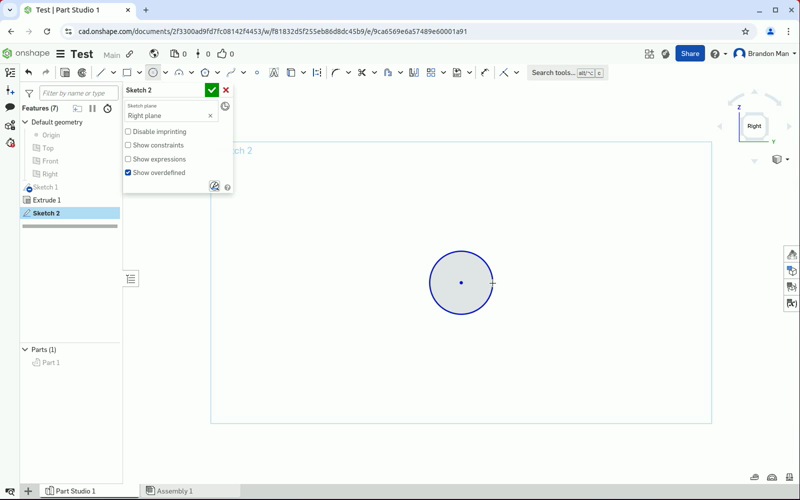
mouse_move(461, 282)
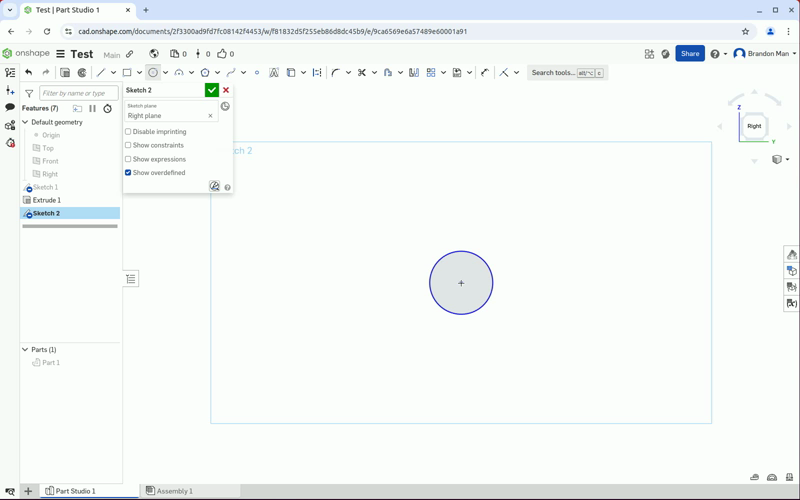
click(461, 282)
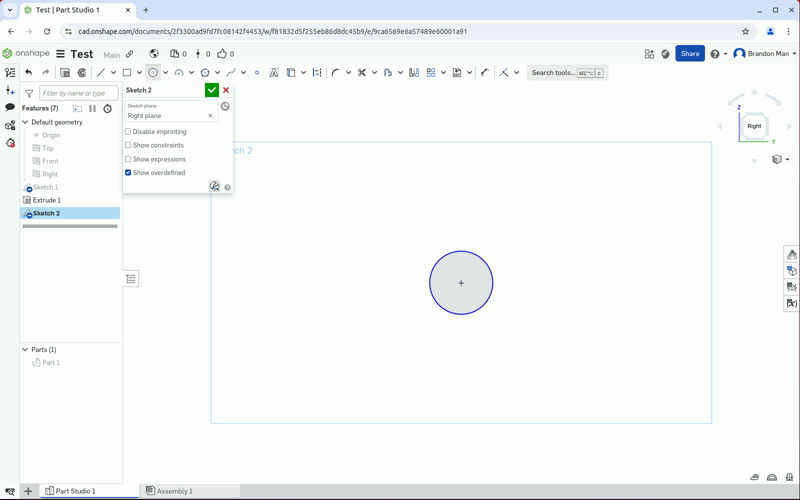
key_up(shift)
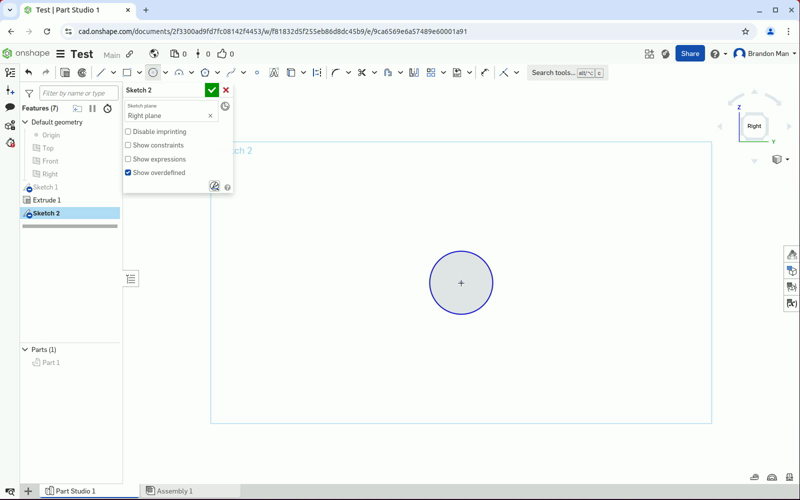
mouse_move(480, 282)
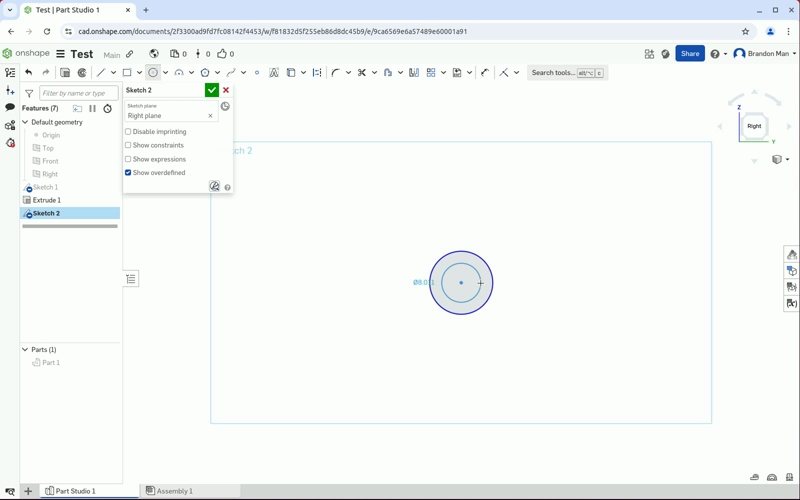
click(480, 282)
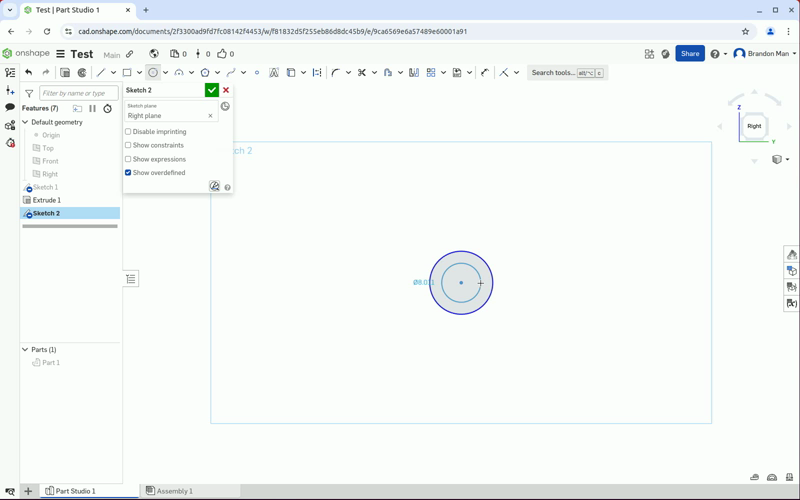
key(esc)
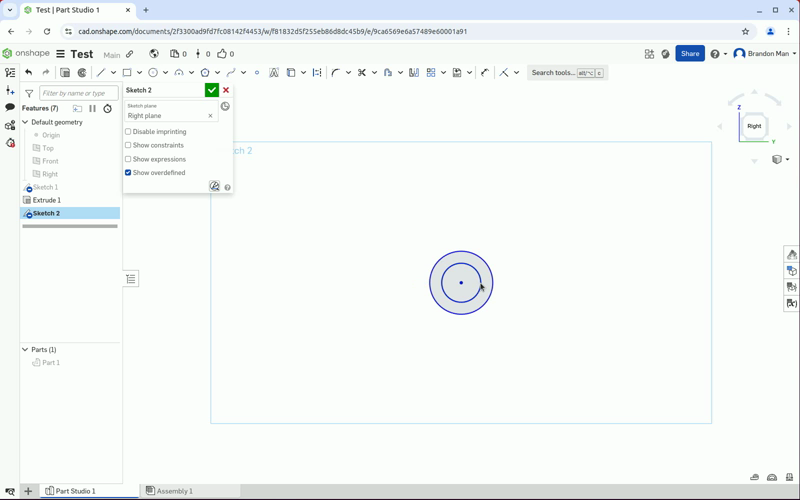
mouse_move(453, 256)
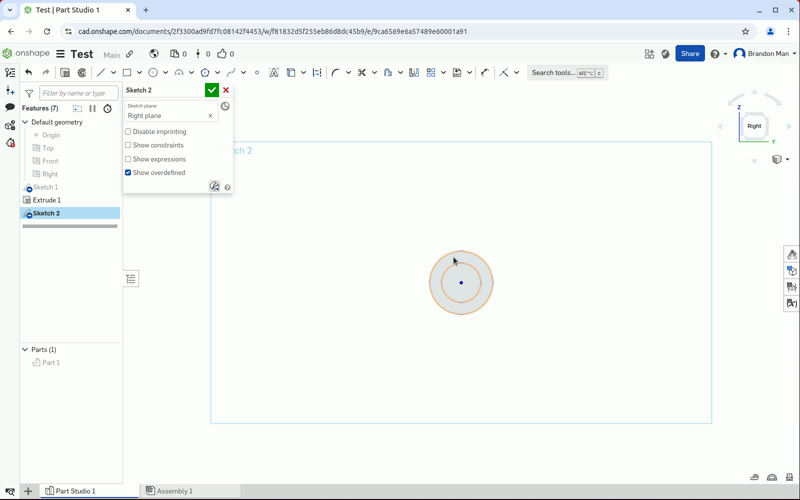
click(453, 256)
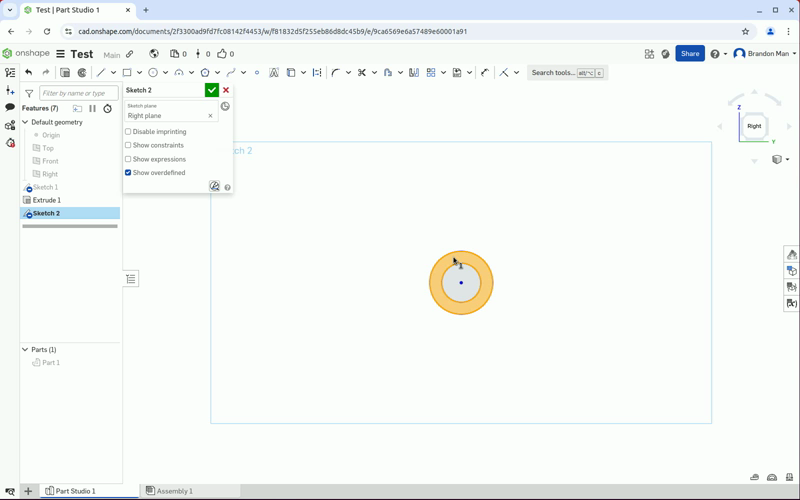
mouse_move(73, 352)
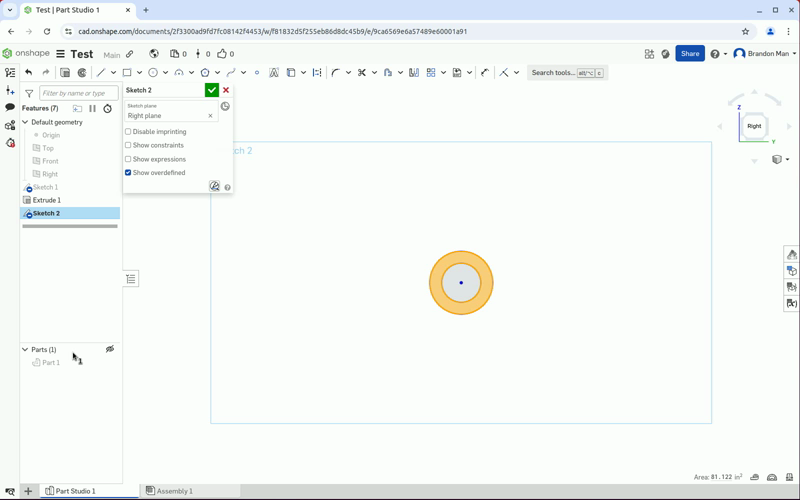
key(shift+y)
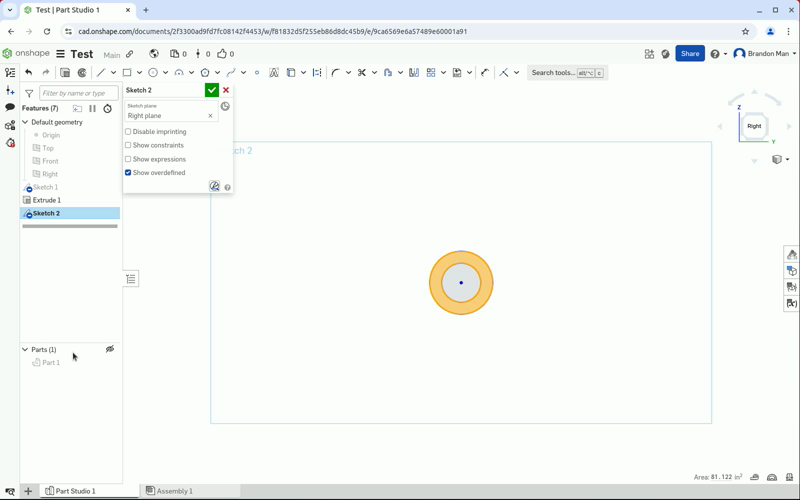
key(shift+e)
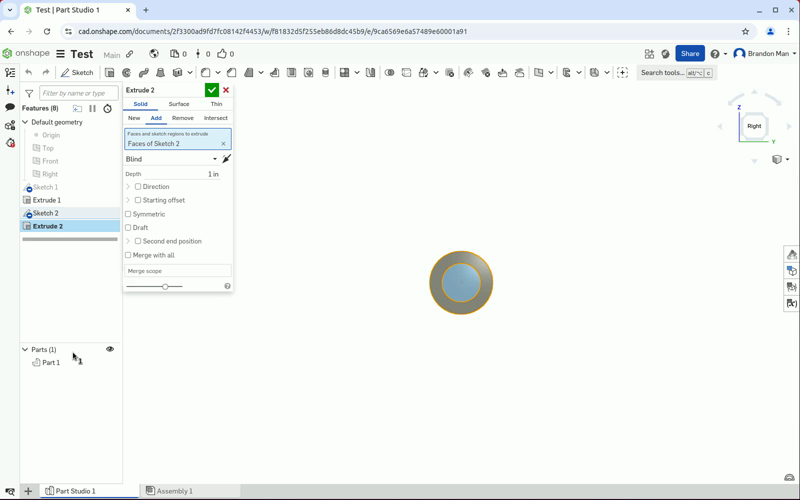
mouse_move(143, 106)
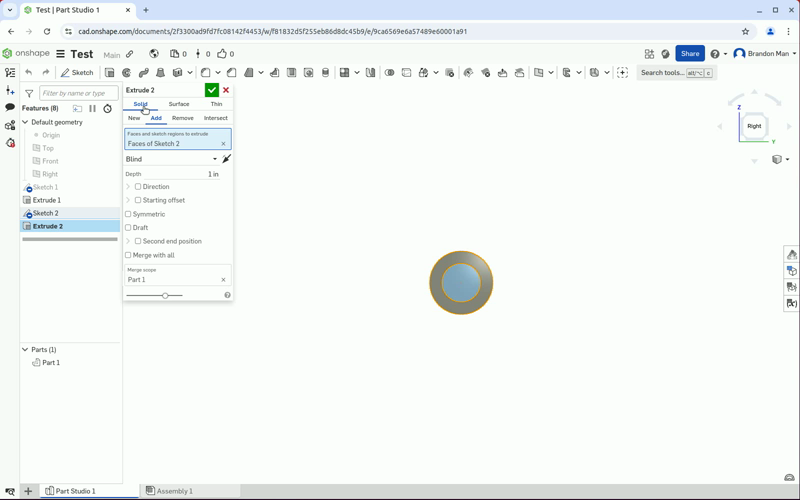
click(143, 106)
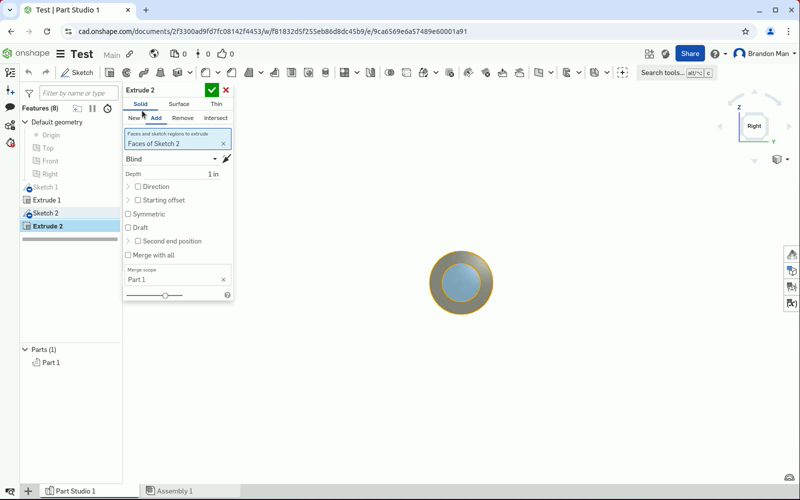
mouse_move(137, 120)
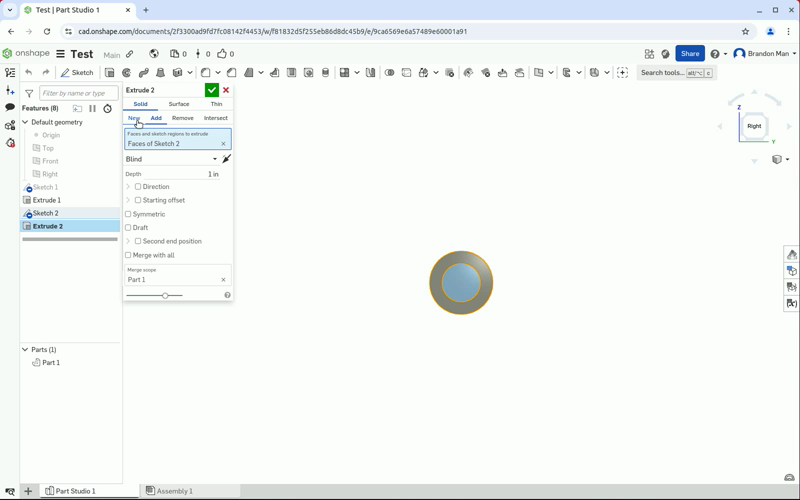
click(137, 120)
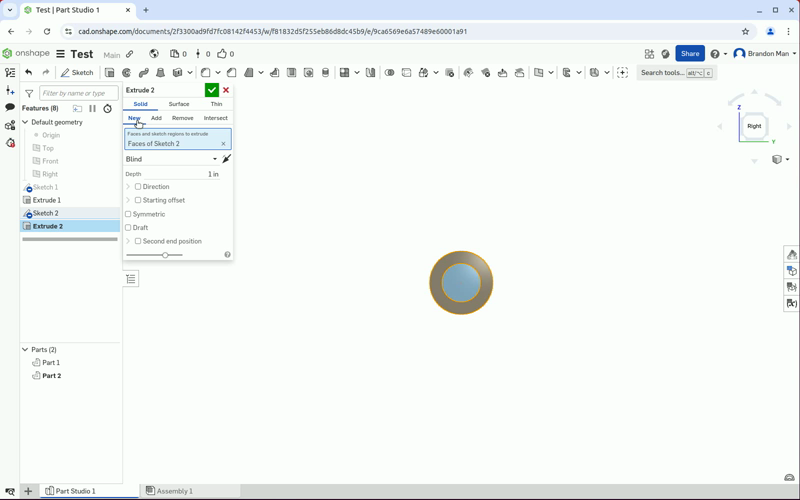
key(tab, 4)
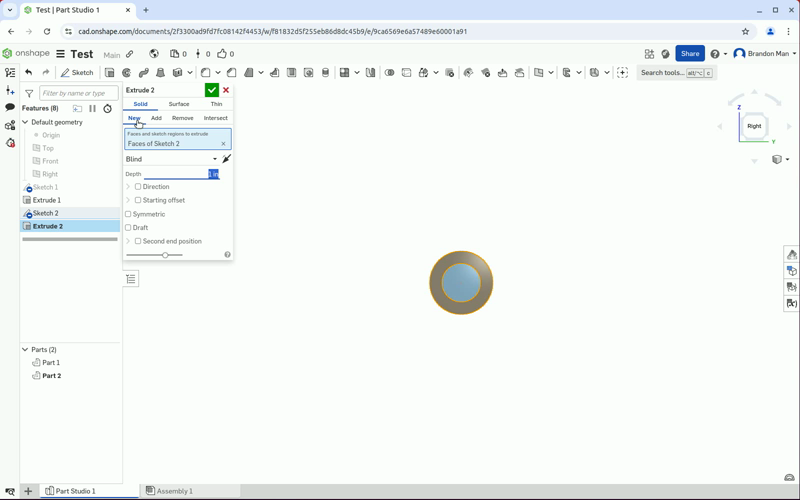
text(3.852)
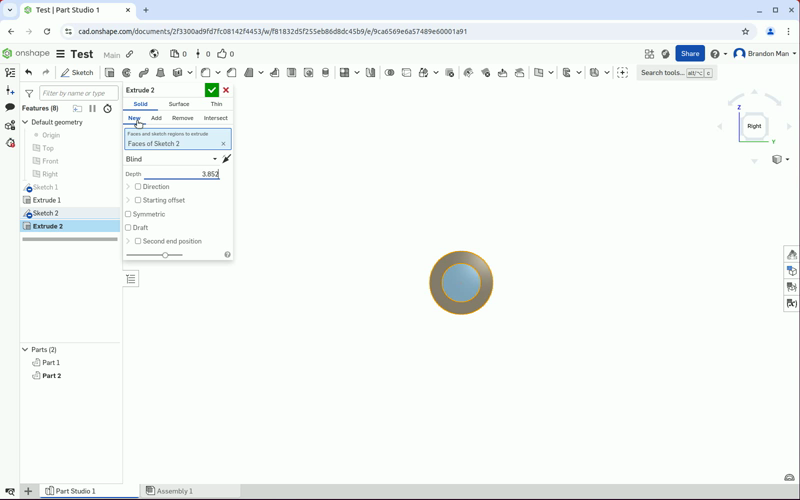
key(tab, 3)
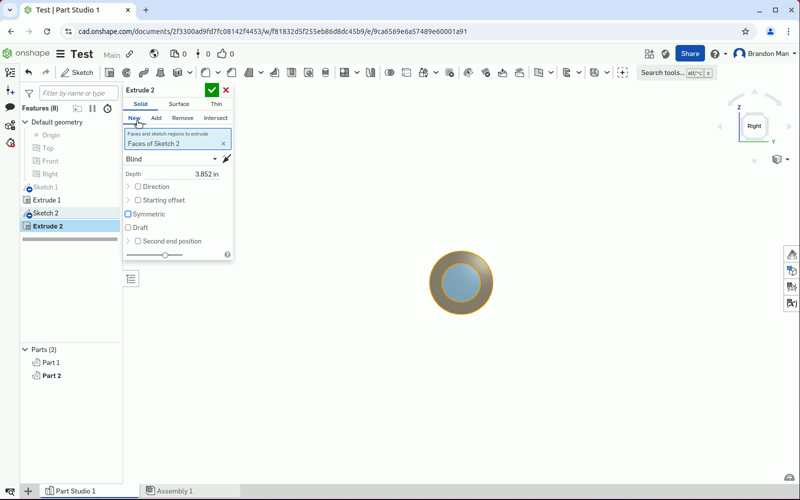
key(space)
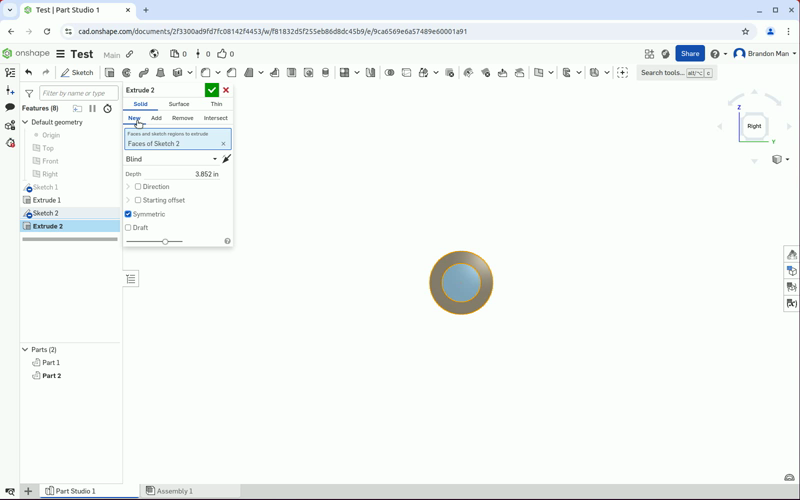
key(enter)
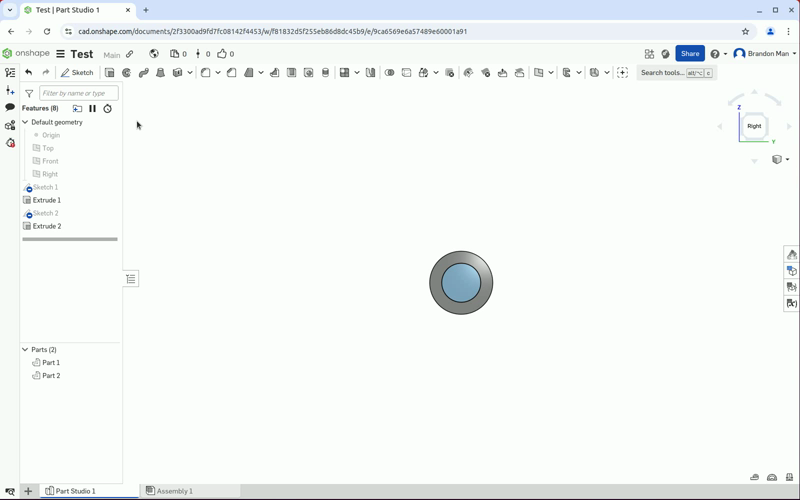
key(shift+h)
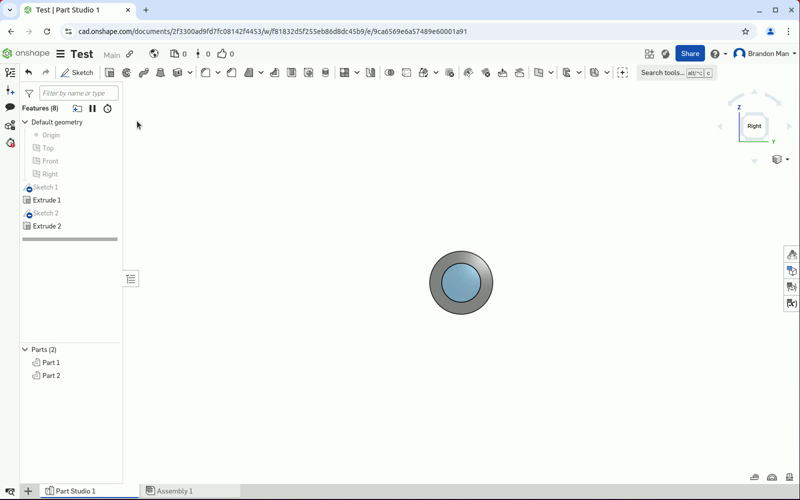
key(shift+h)
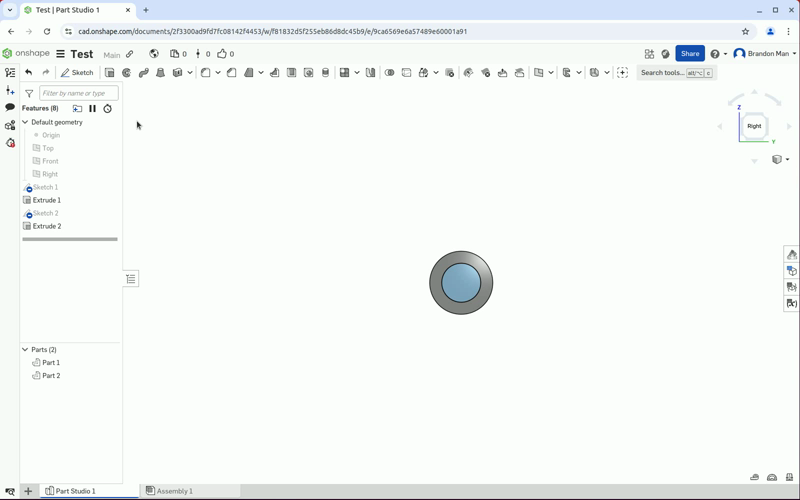
mouse_move(73, 189)
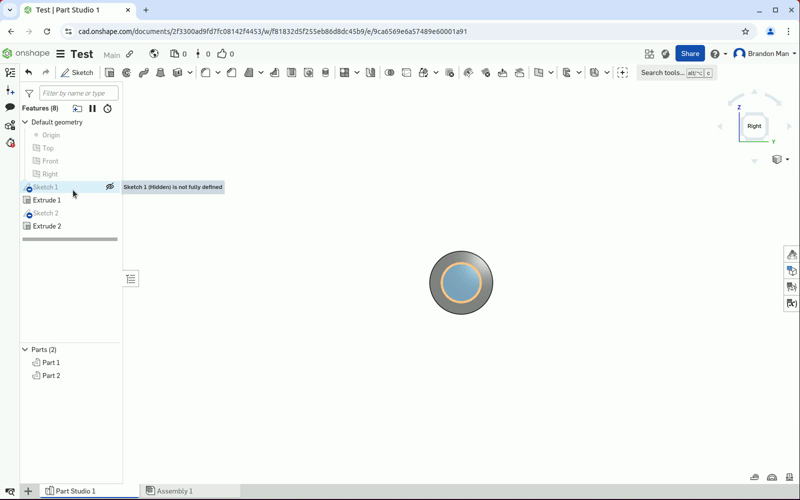
click(73, 189)
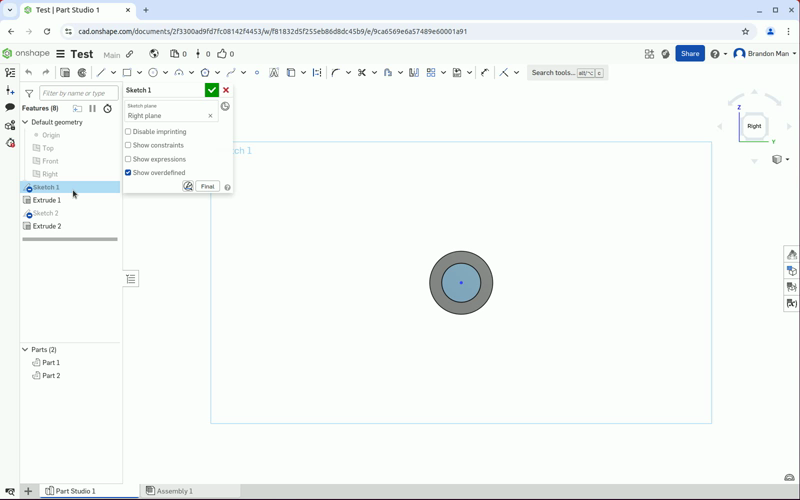
mouse_move(229, 92)
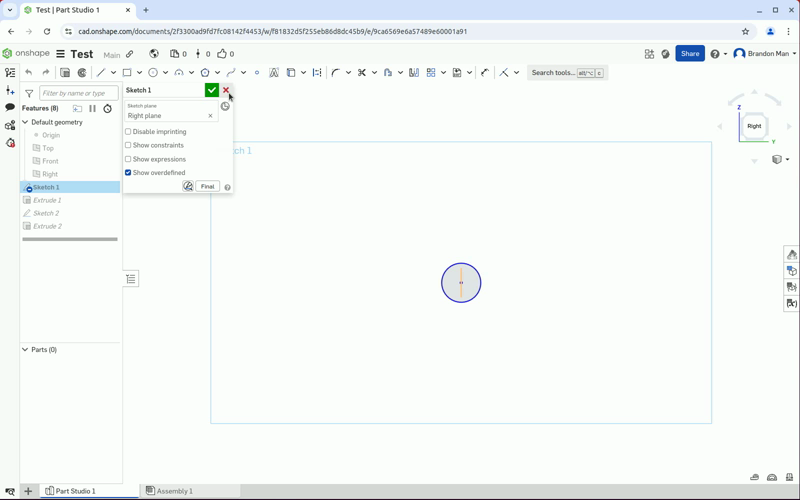
click(229, 92)
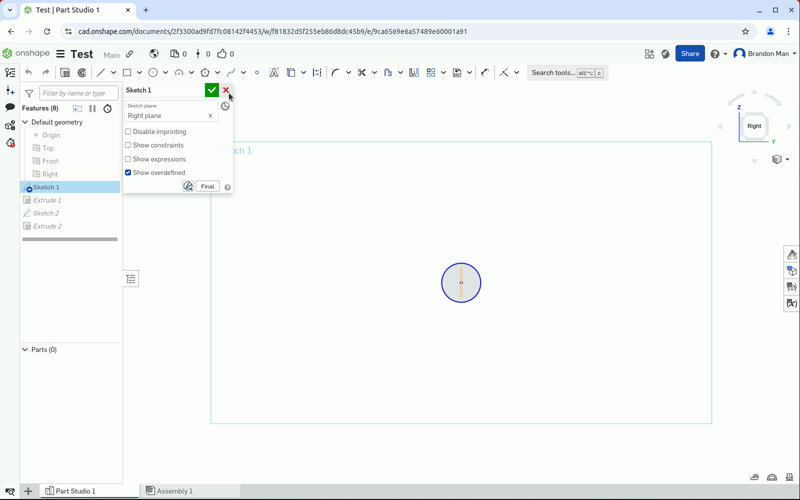
key(shift+s)
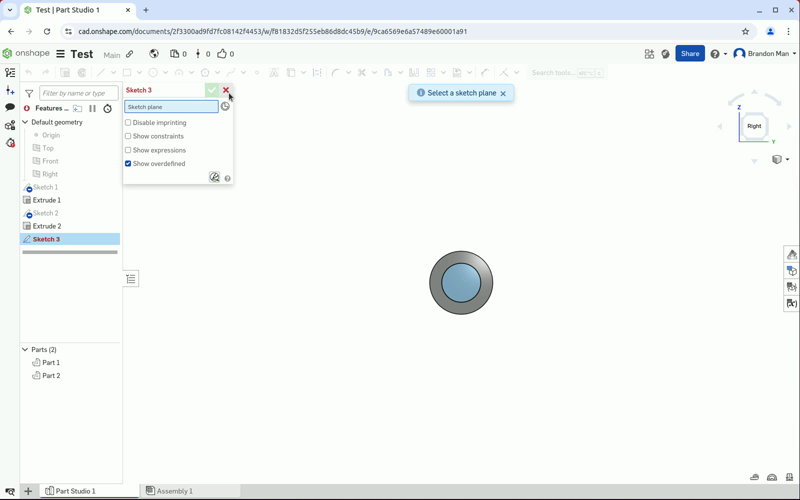
mouse_move(73, 176)
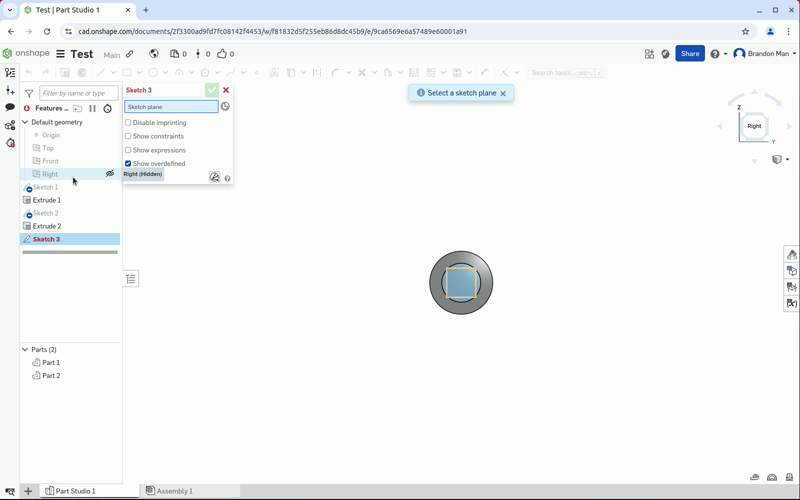
click(73, 176)
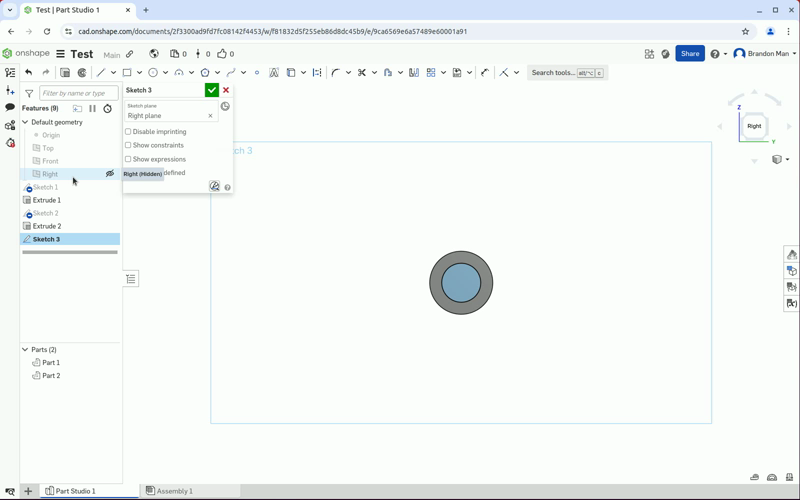
mouse_move(73, 352)
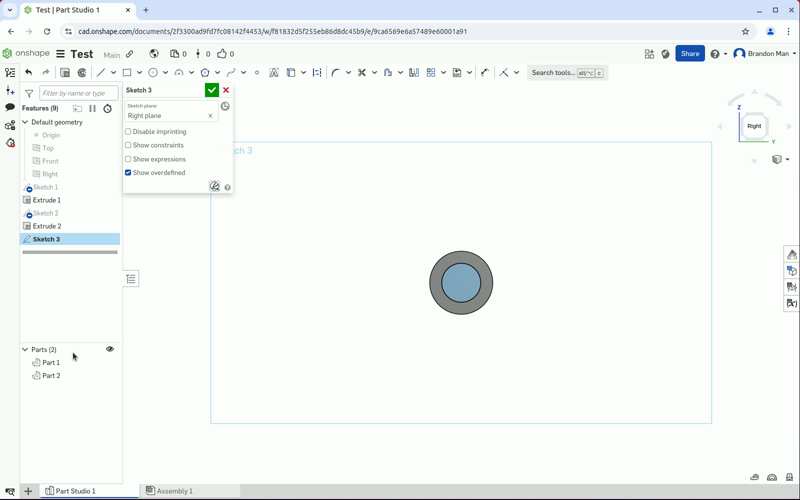
key(y)
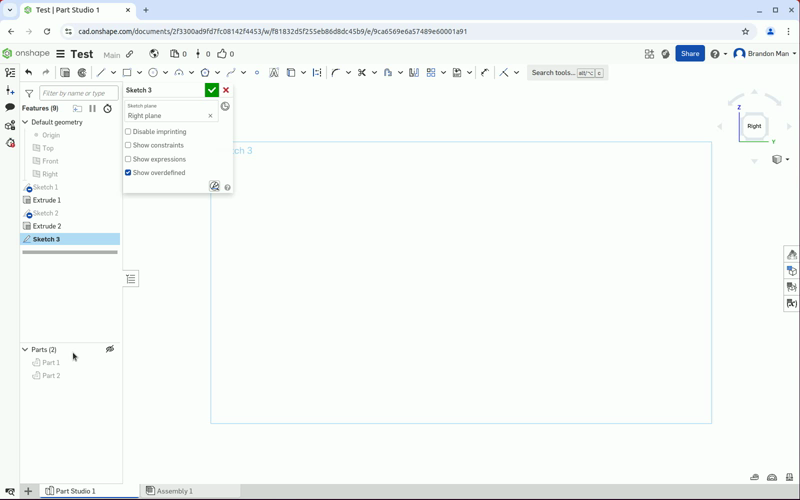
key(c)
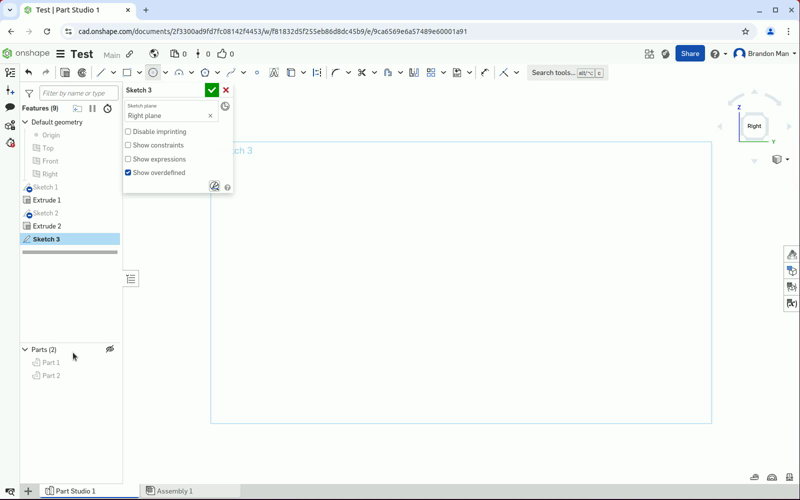
key_down(shift)
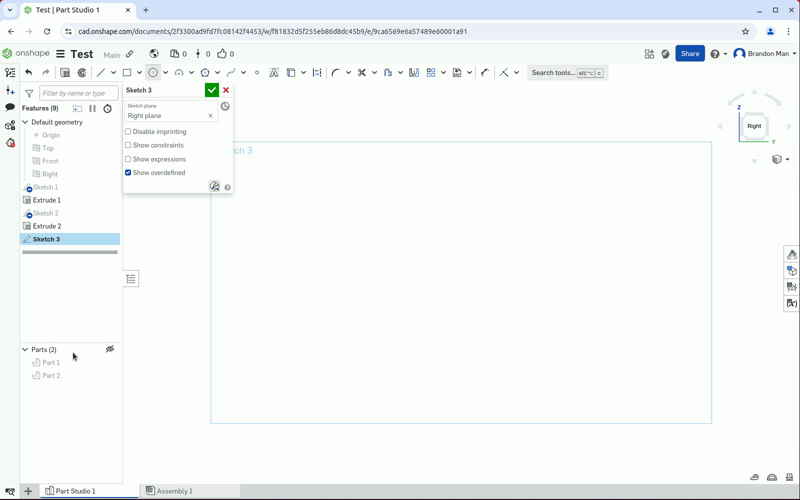
mouse_move(461, 282)
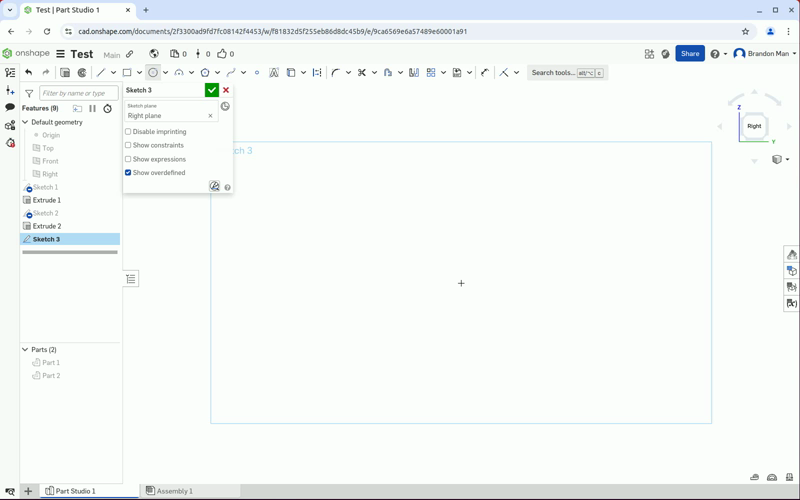
click(461, 282)
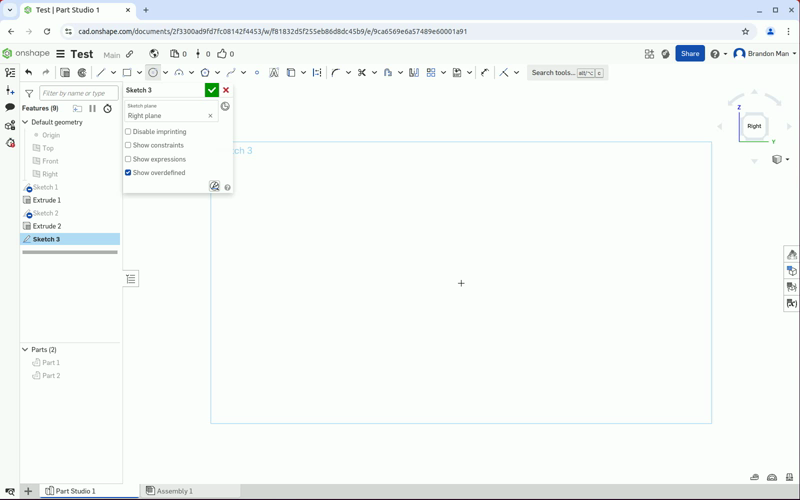
key_up(shift)
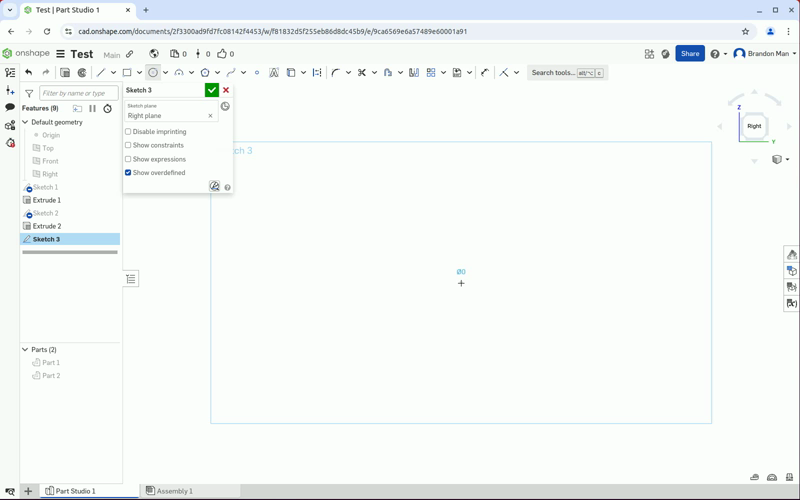
mouse_move(480, 282)
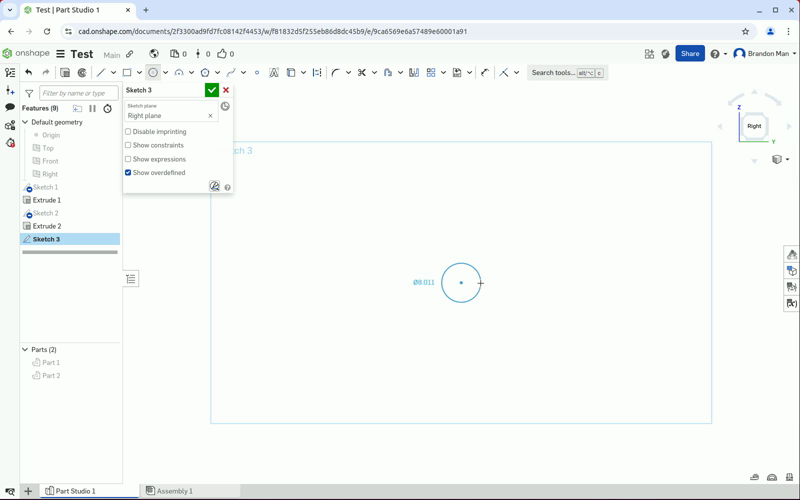
click(480, 282)
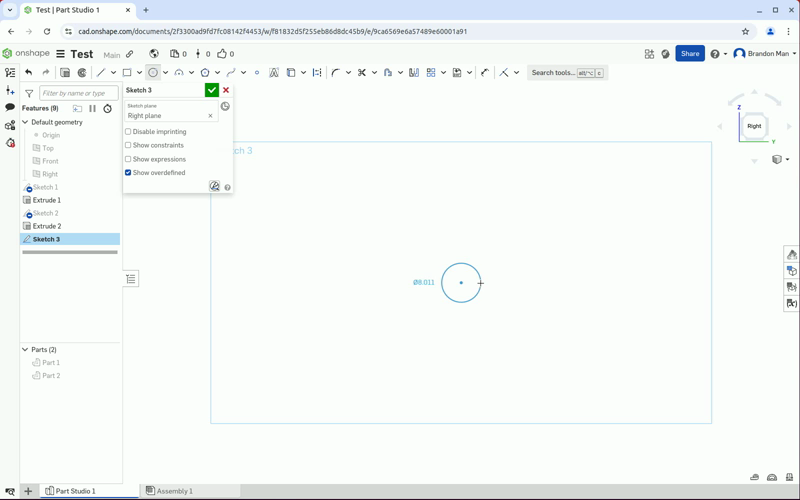
key(esc)
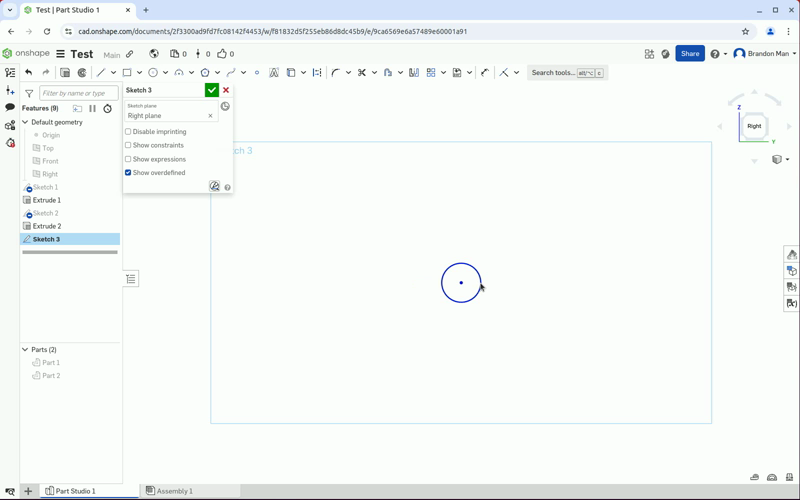
mouse_move(443, 277)
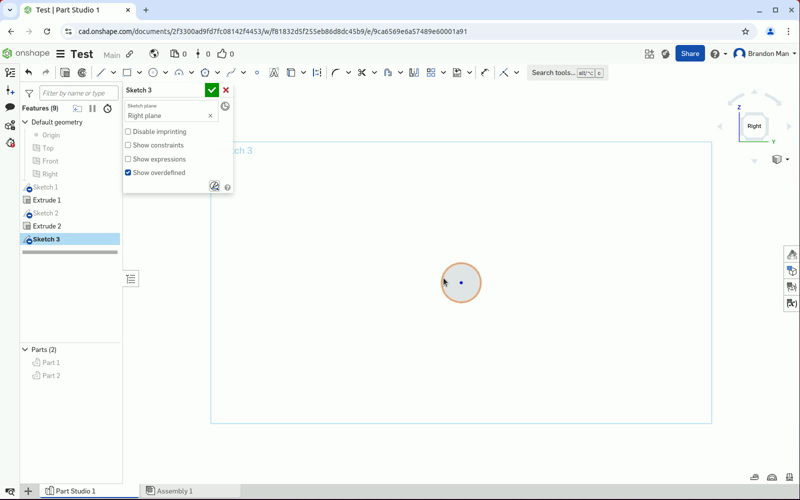
scroll(6)
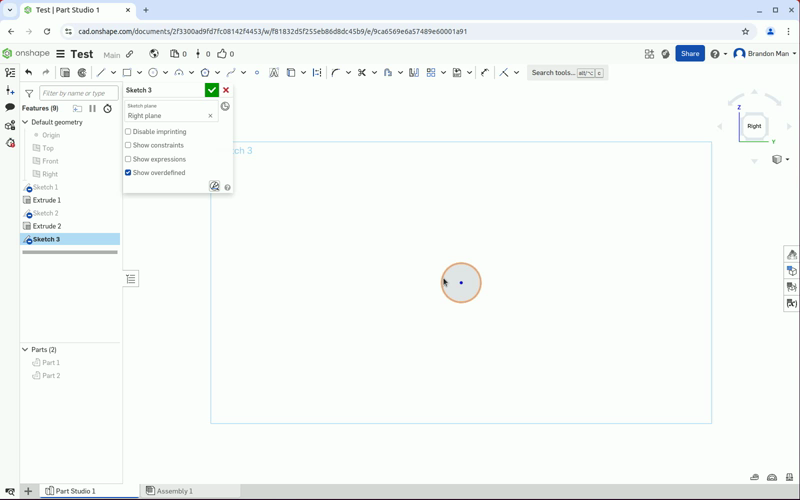
scroll(6)
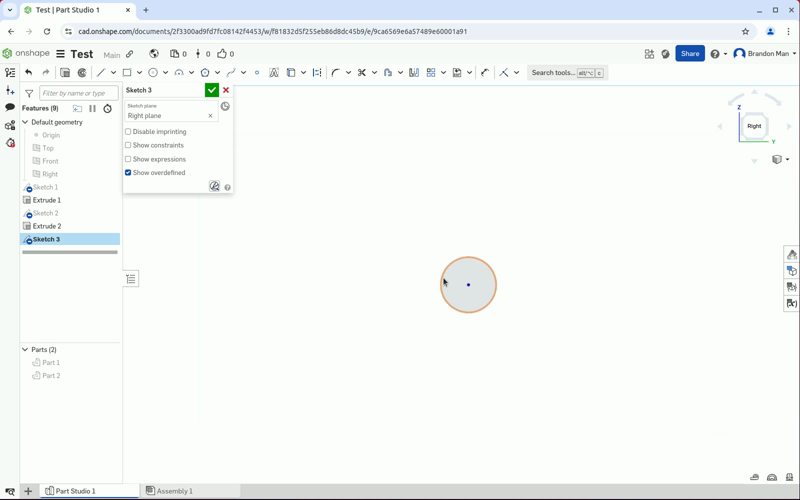
scroll(6)
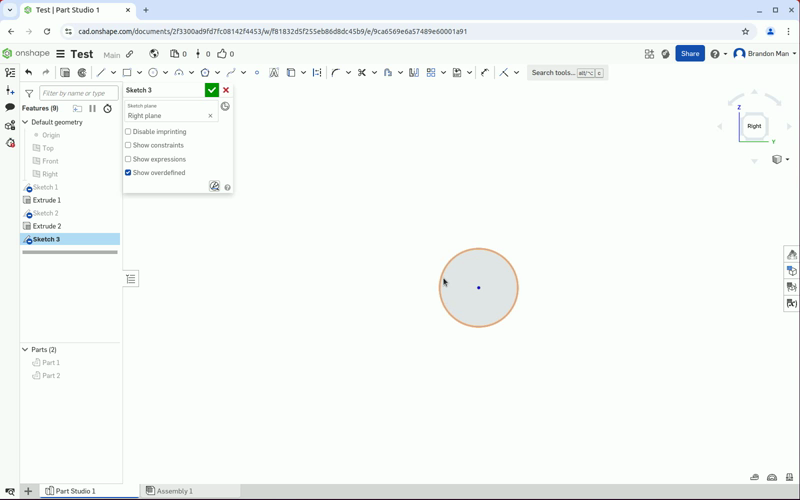
scroll(6)
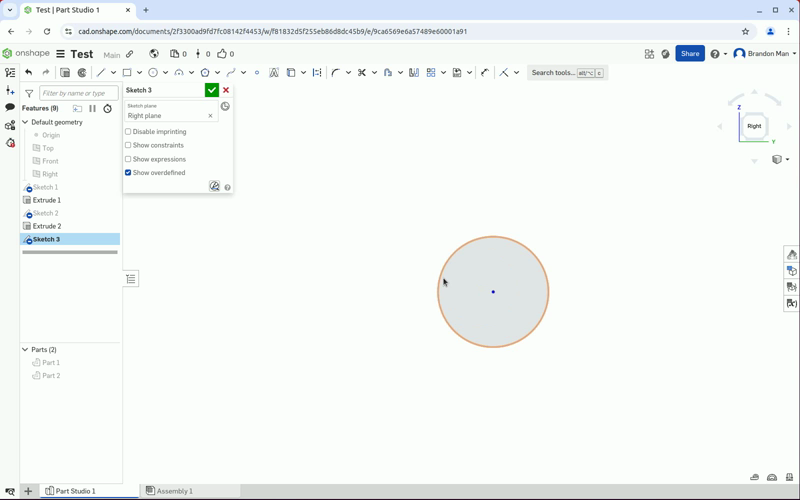
scroll(6)
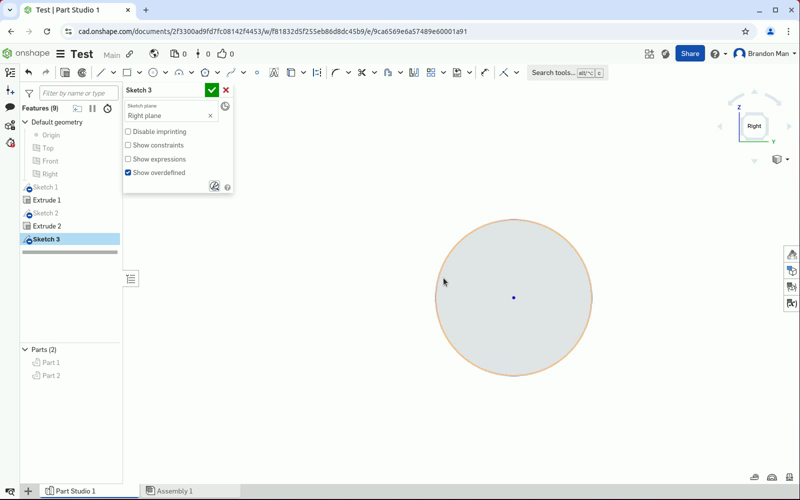
scroll(6)
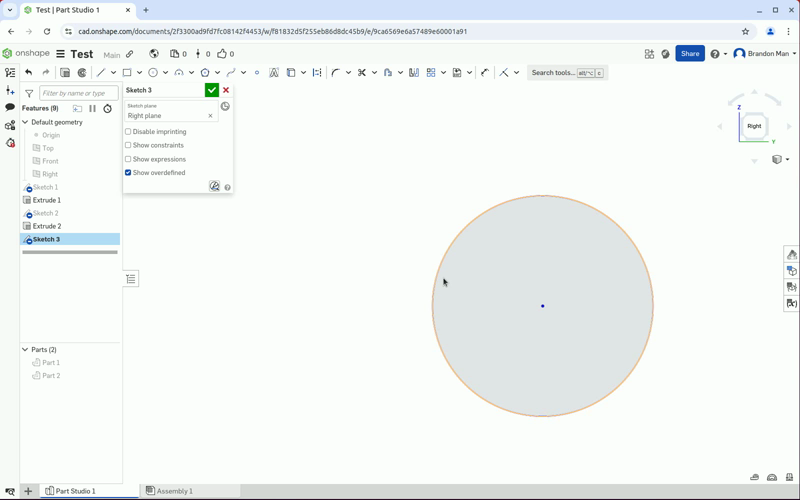
scroll(6)
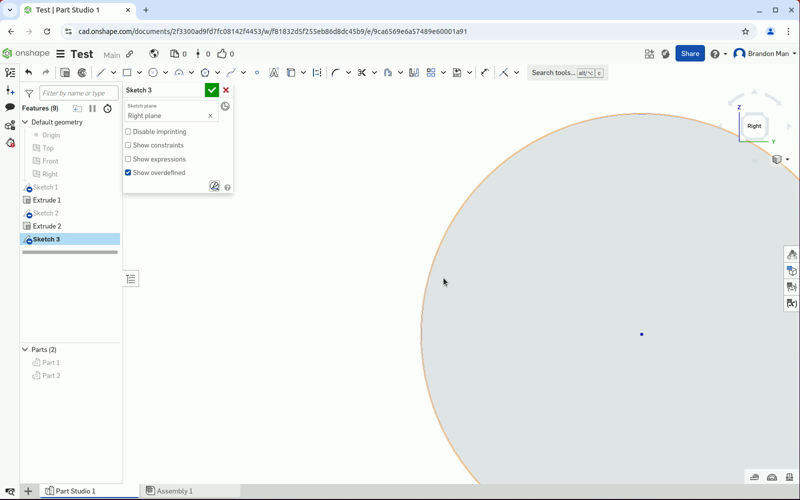
click(443, 277)
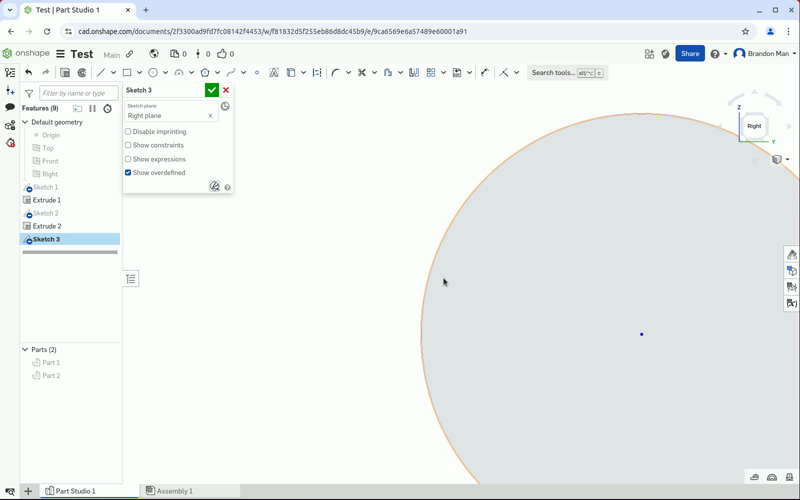
scroll(-6)
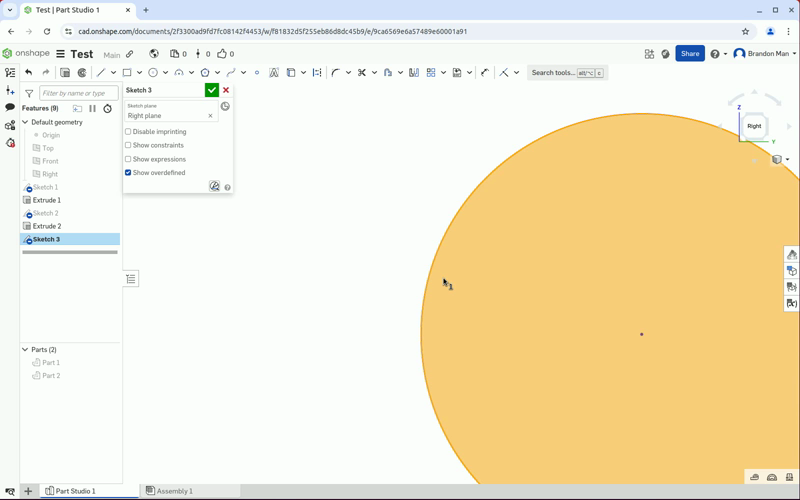
scroll(-6)
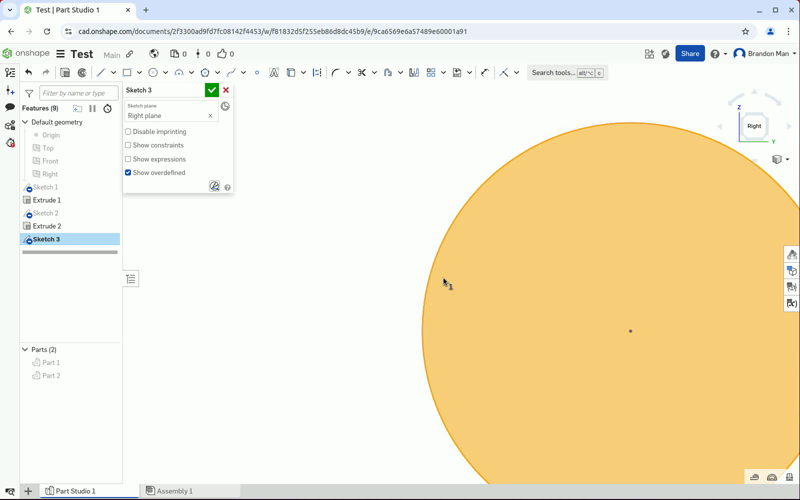
scroll(-6)
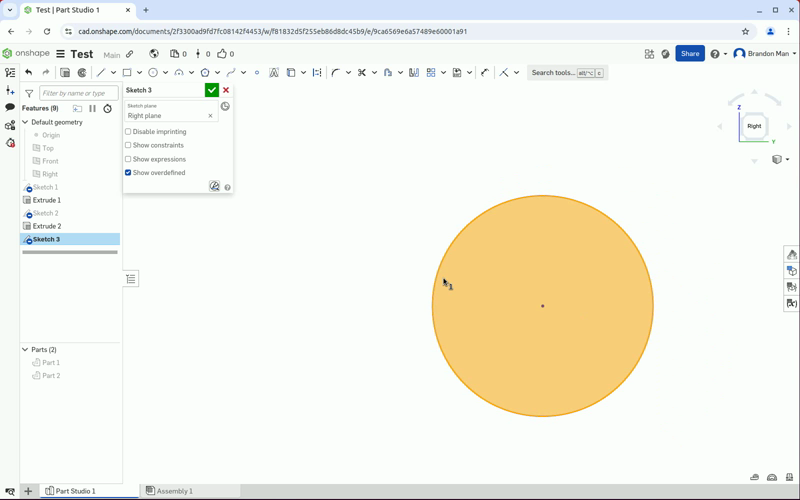
scroll(-6)
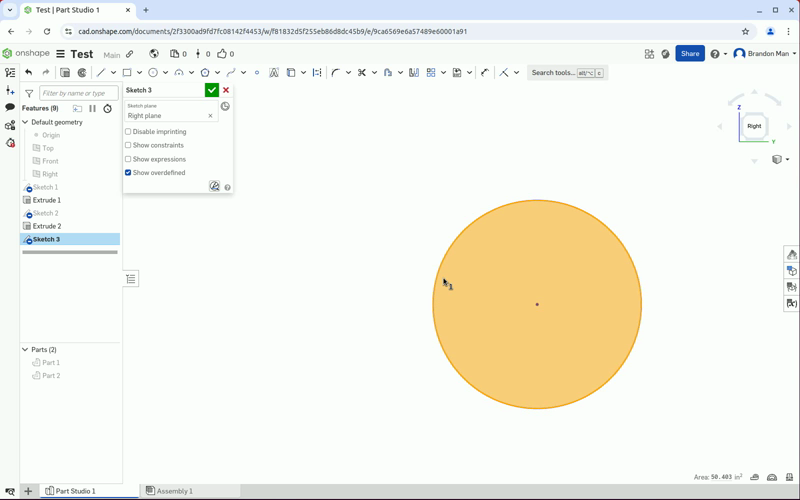
scroll(-6)
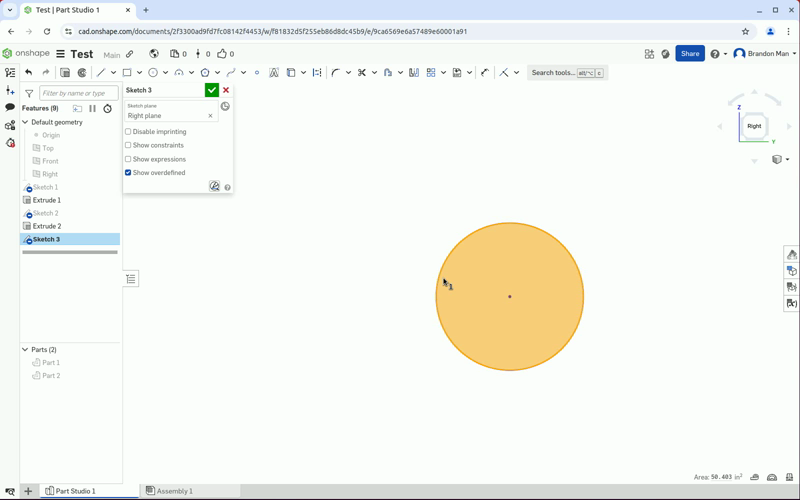
scroll(-6)
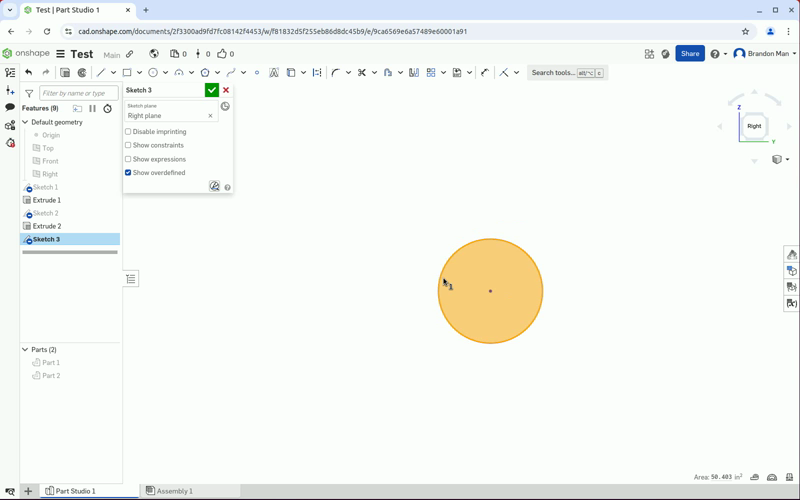
scroll(-6)
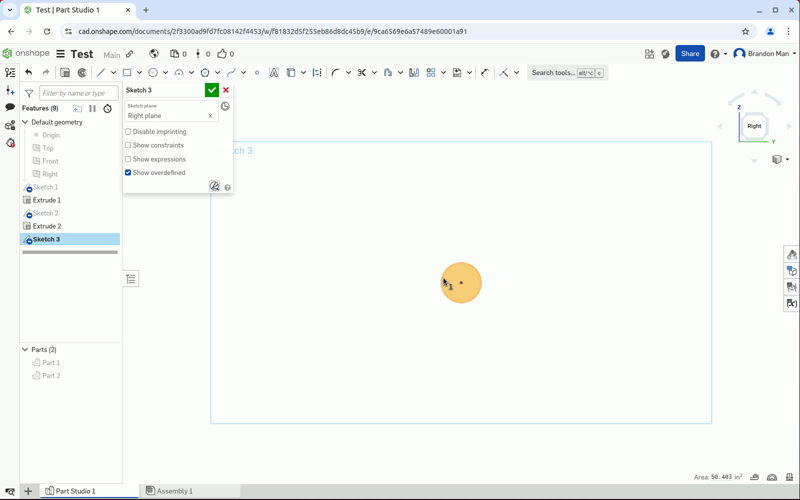
mouse_move(73, 352)
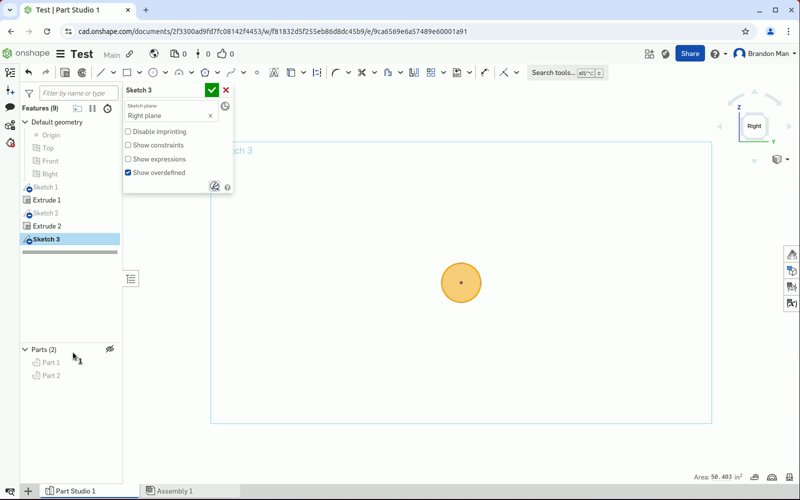
key(shift+y)
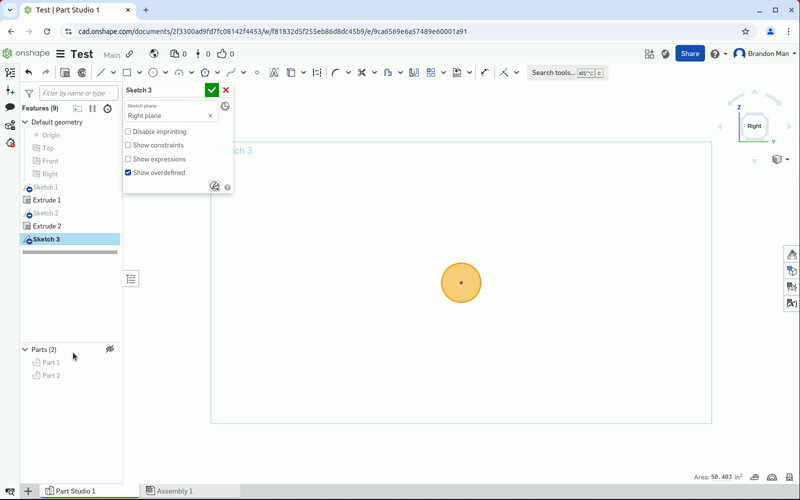
key(shift+e)
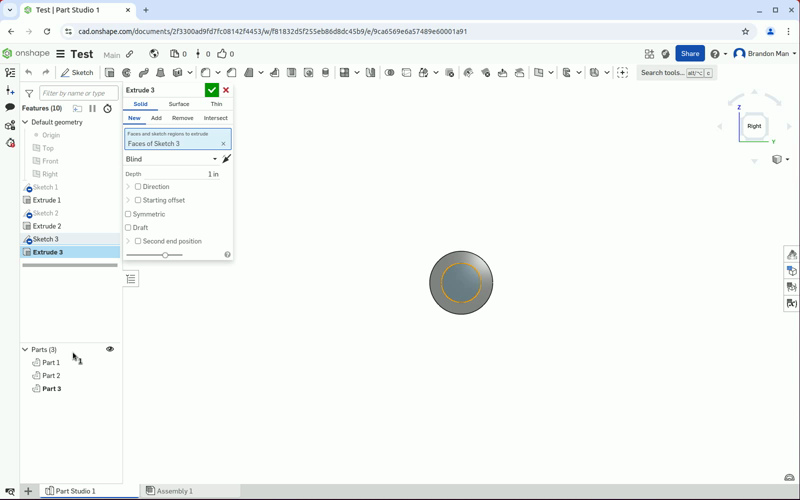
mouse_move(143, 106)
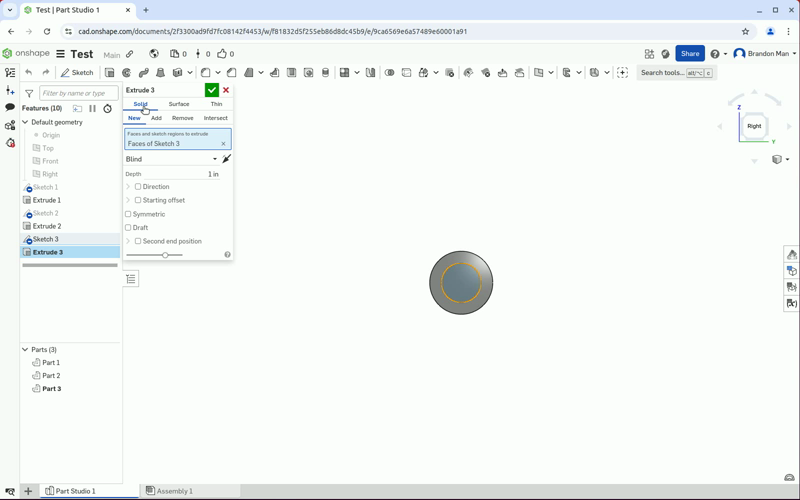
click(143, 106)
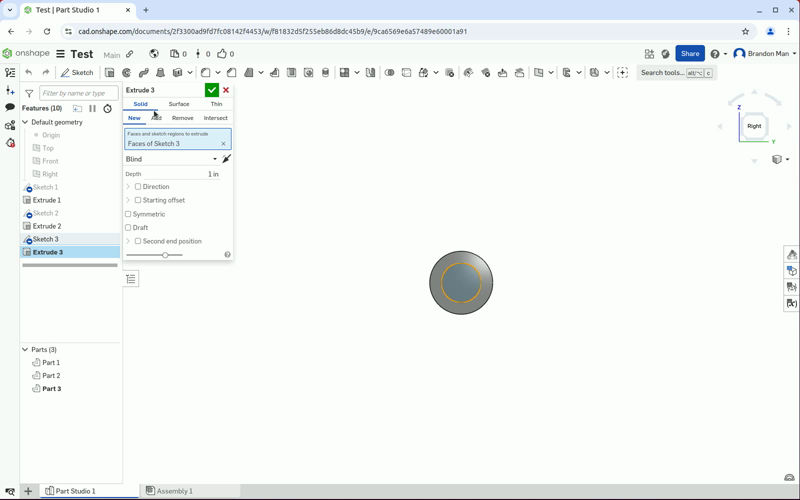
mouse_move(186, 120)
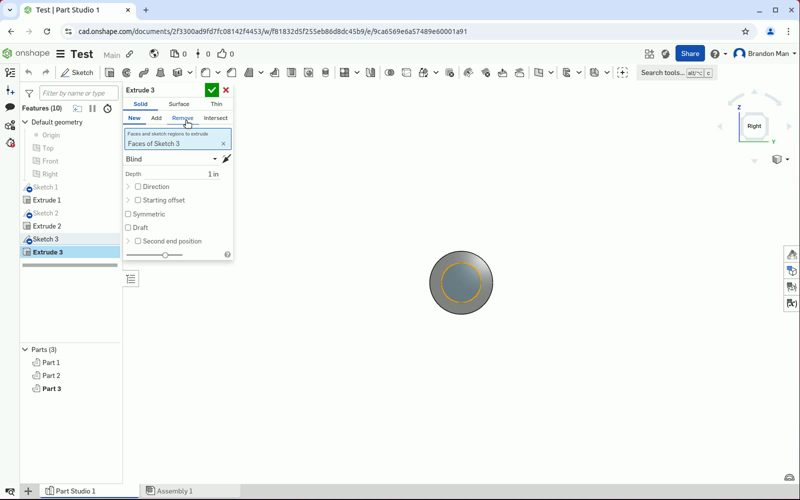
click(186, 120)
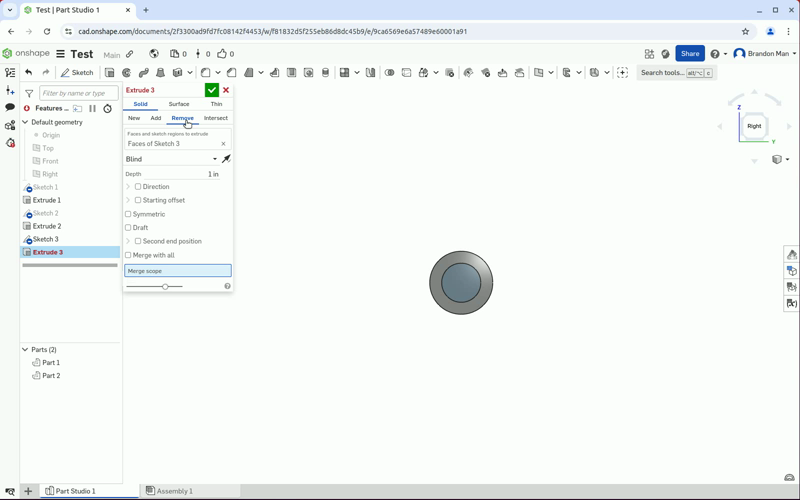
key(tab, 4)
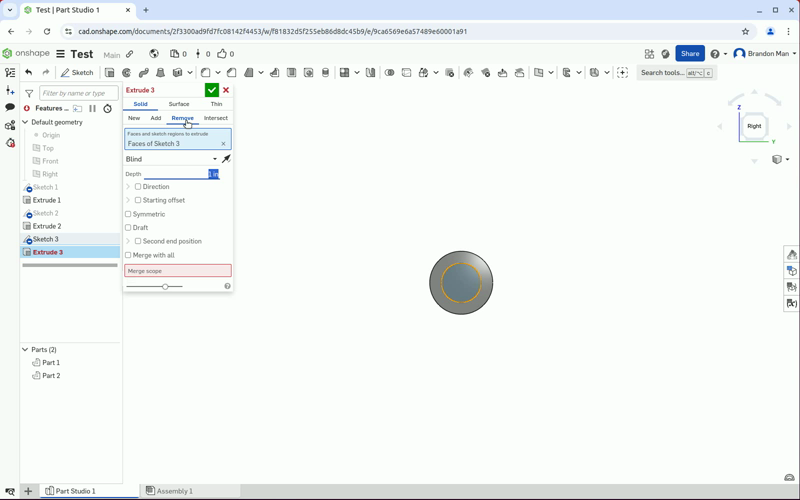
text(-3.852)
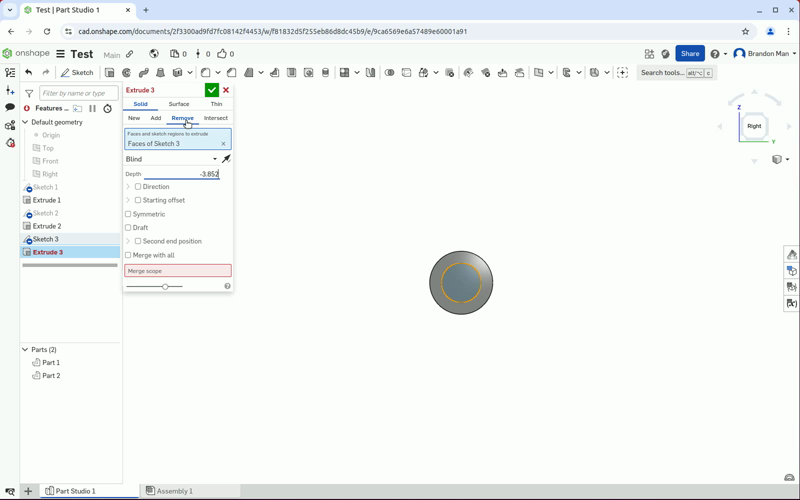
key(tab, 3)
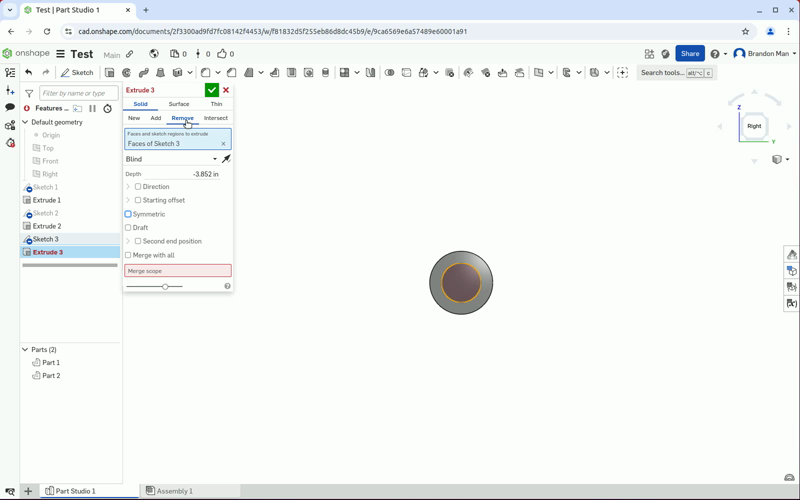
key(space)
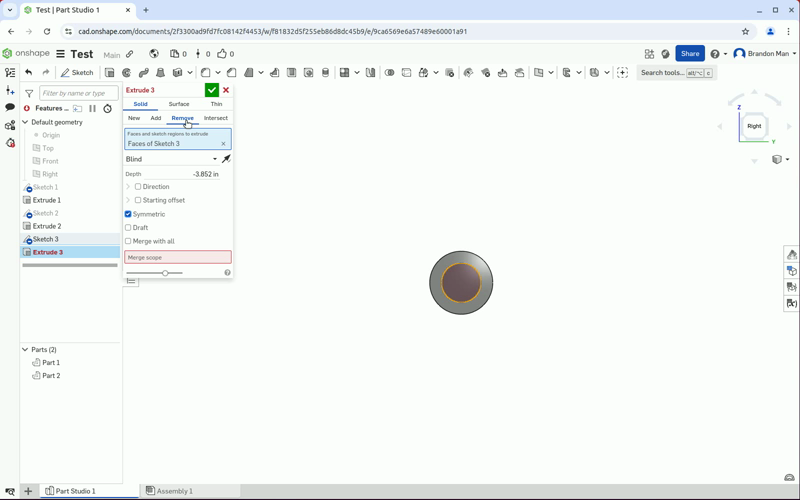
key(tab, 2)
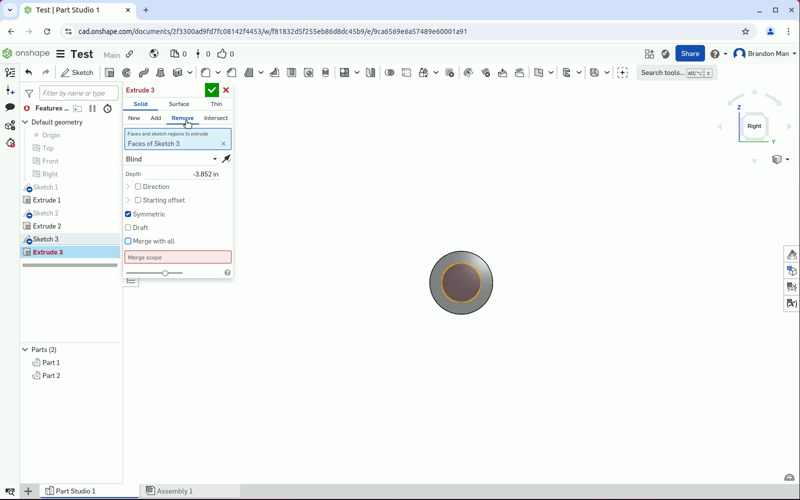
key(space)
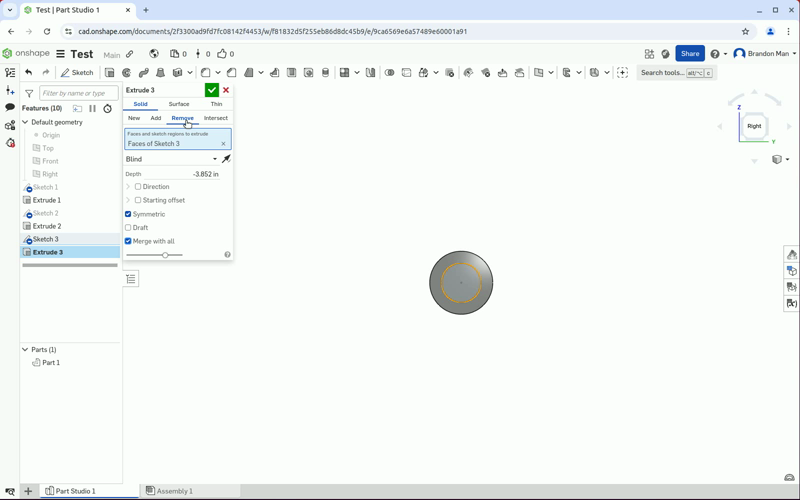
key(enter)
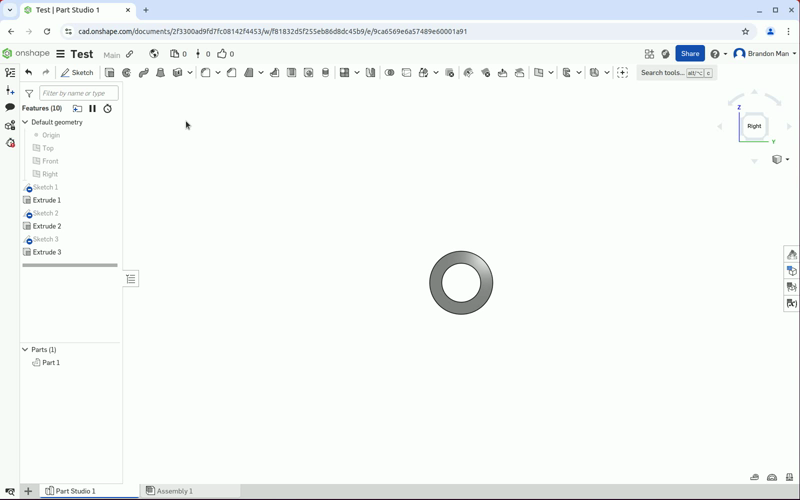
key(shift+h)
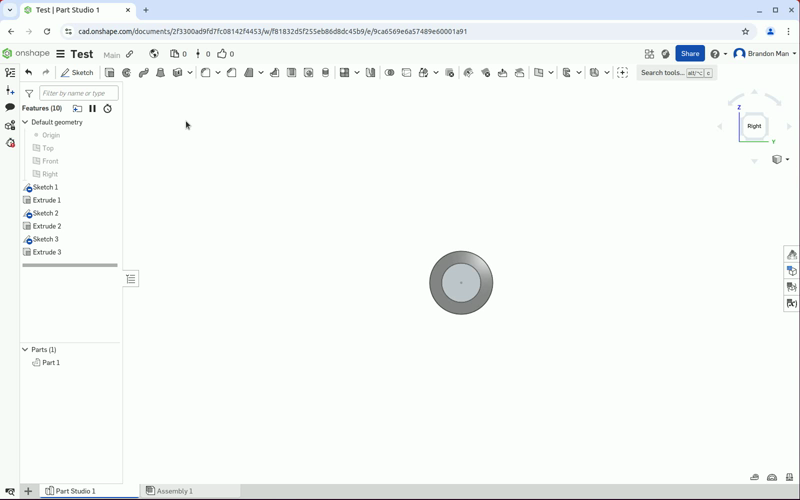
key(shift+h)
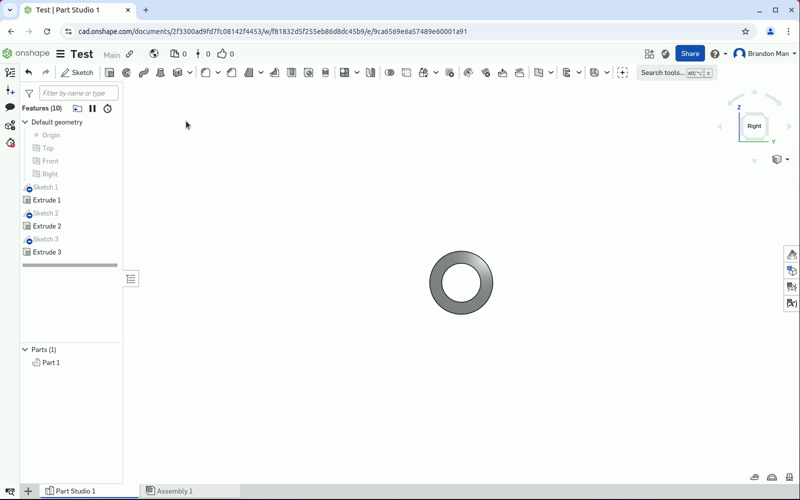
mouse_move(73, 189)
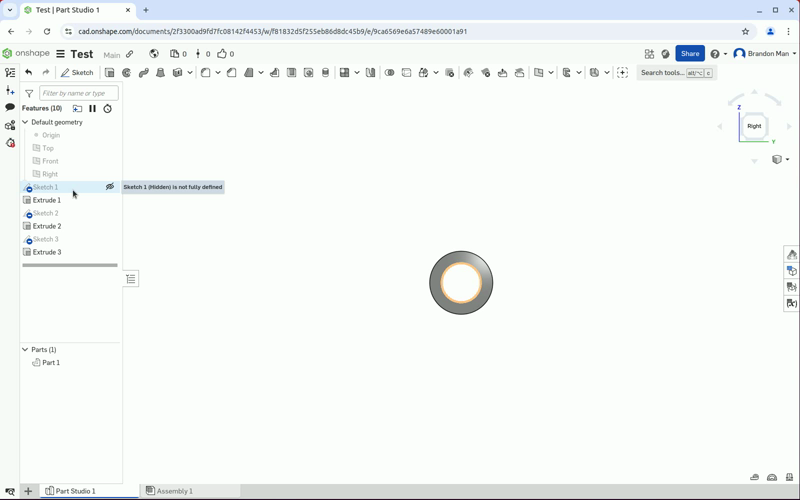
click(73, 189)
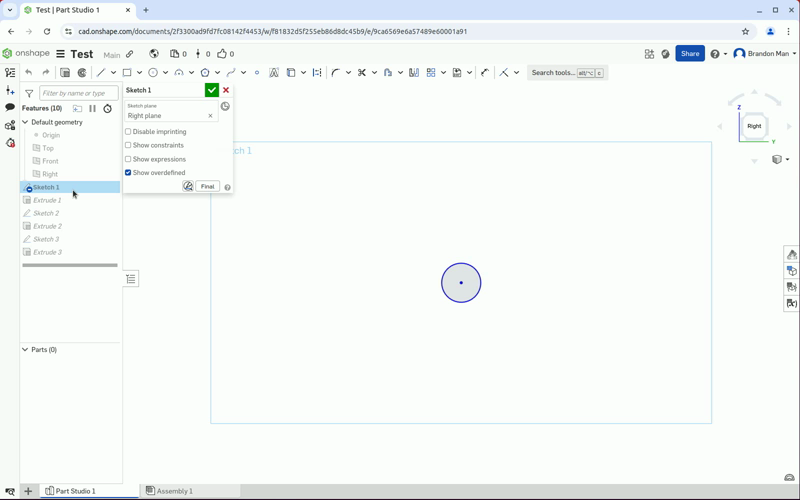
mouse_move(229, 92)
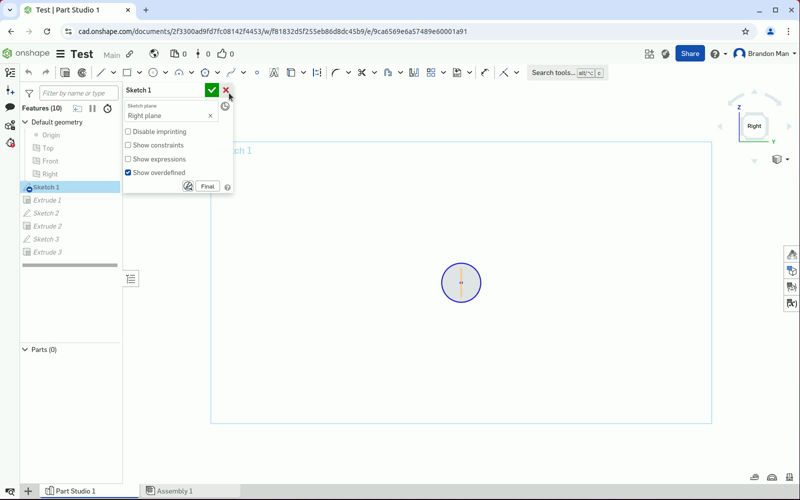
click(229, 92)
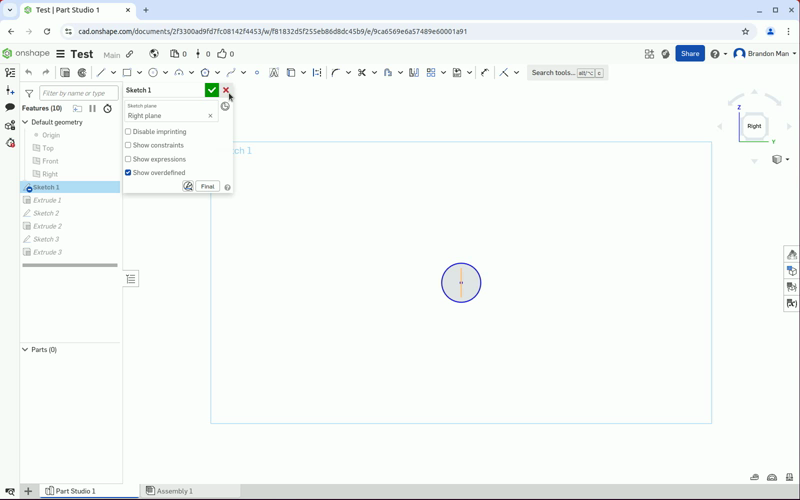
key(shift+s)
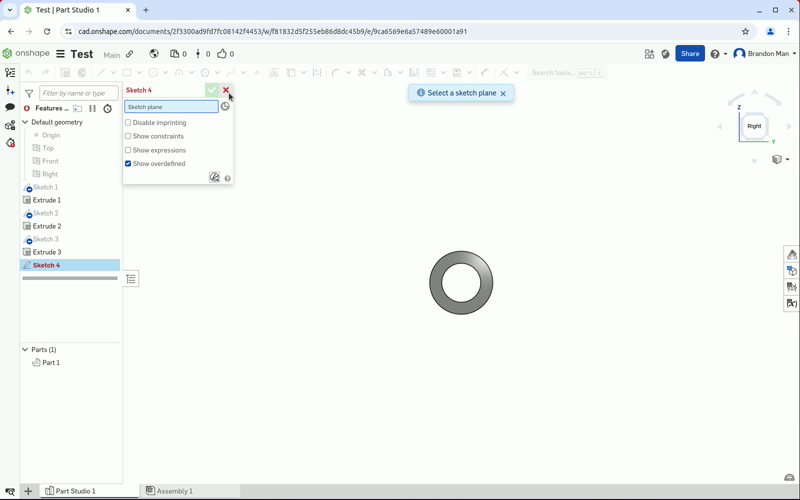
mouse_move(73, 176)
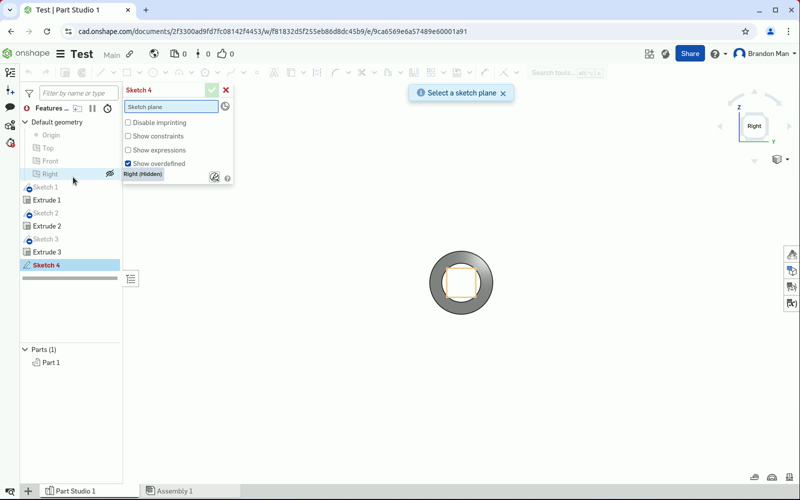
click(73, 176)
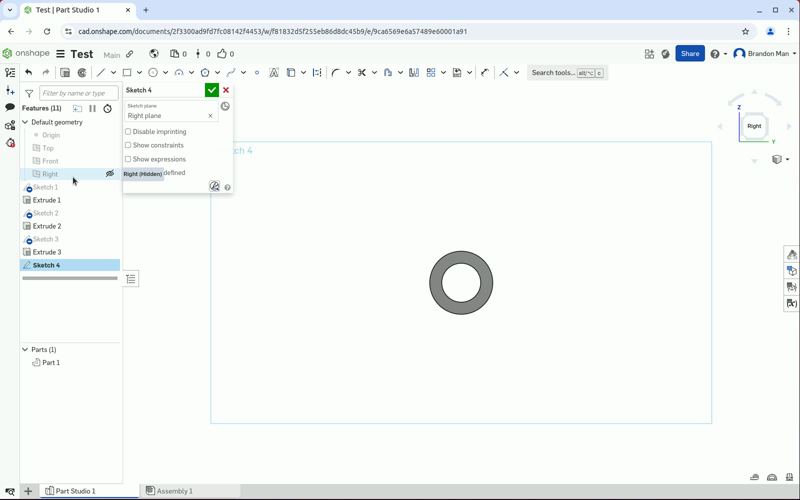
mouse_move(73, 352)
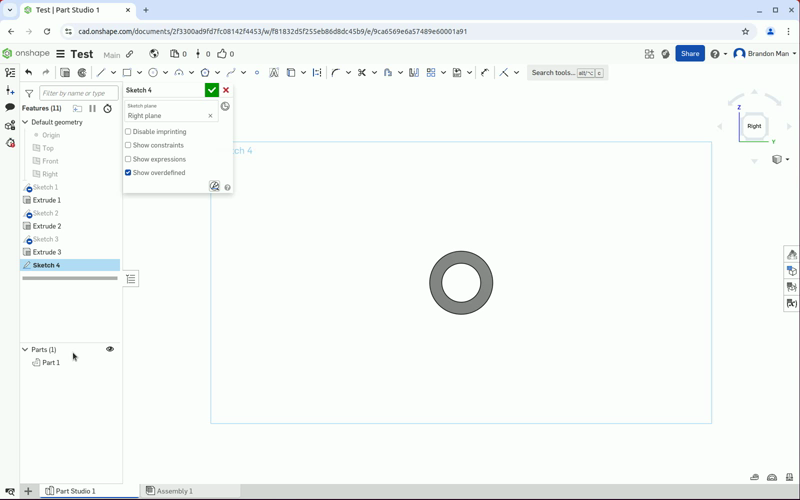
key(y)
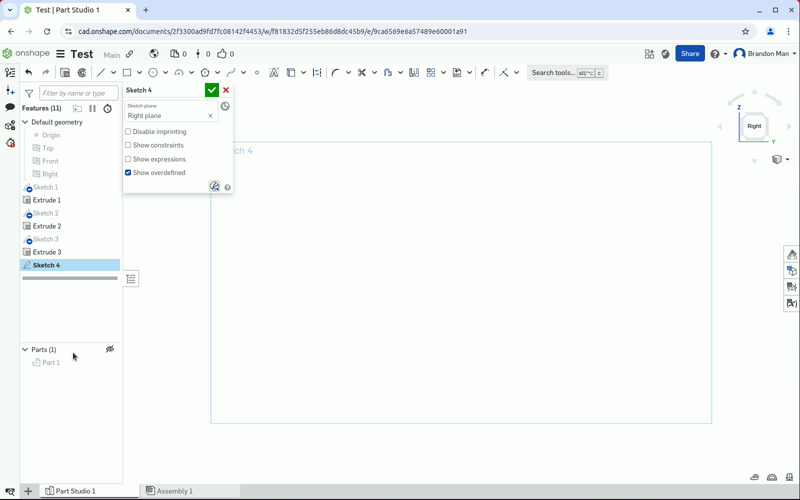
key(l)
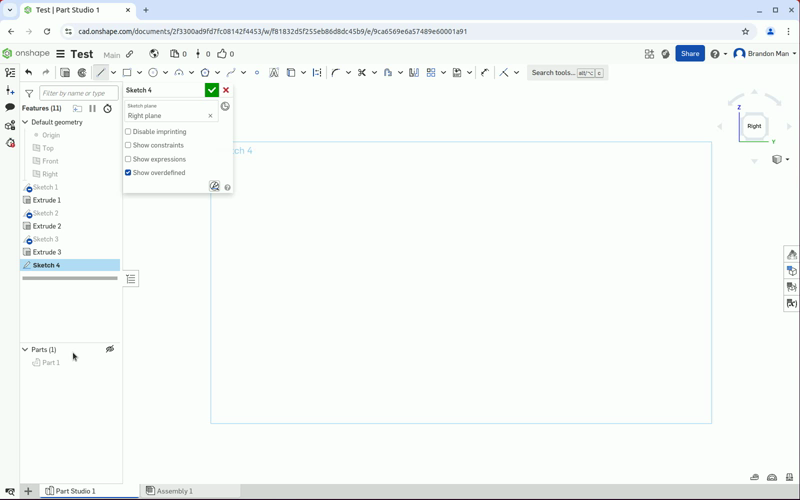
key_down(shift)
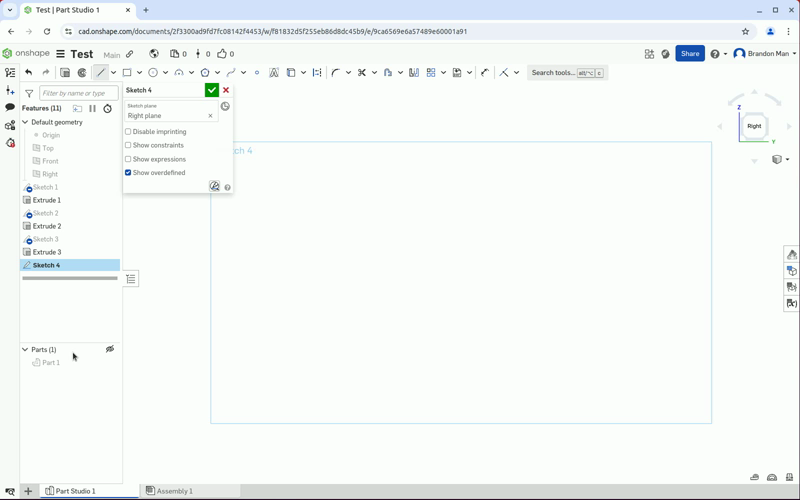
mouse_move(487, 295)
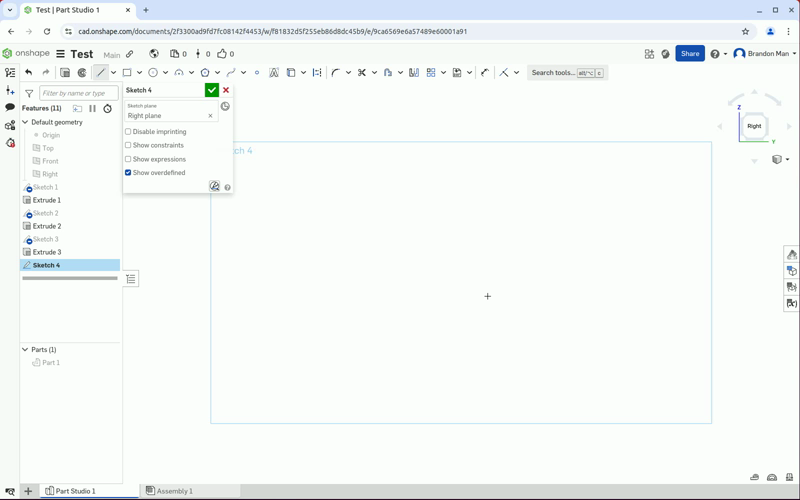
click(487, 295)
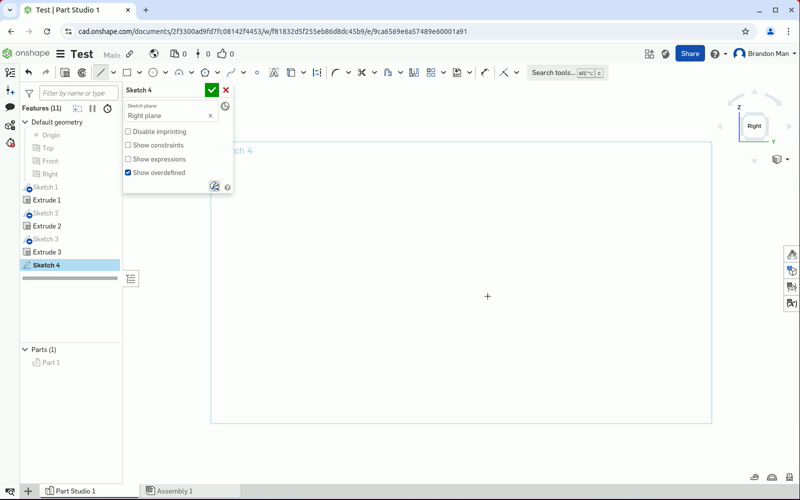
key_up(shift)
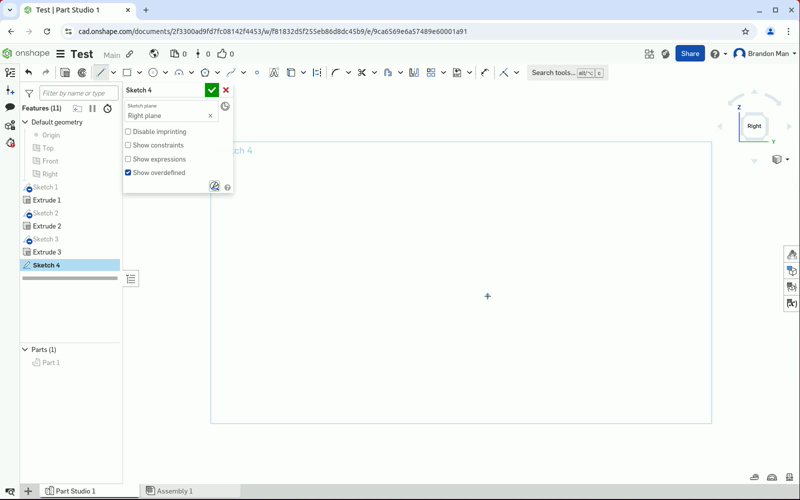
key_down(shift)
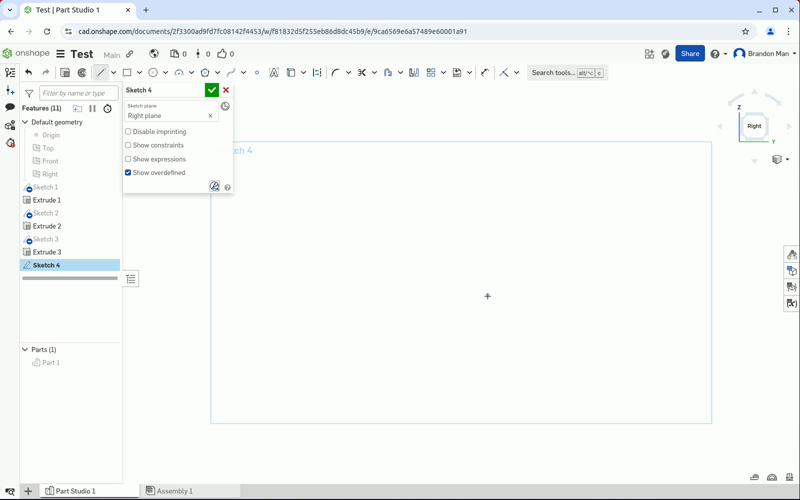
mouse_move(517, 295)
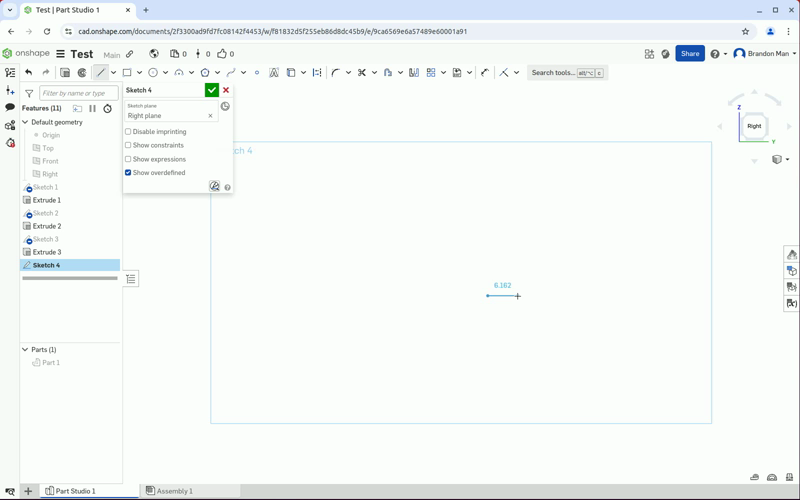
mouse_move(508, 291)
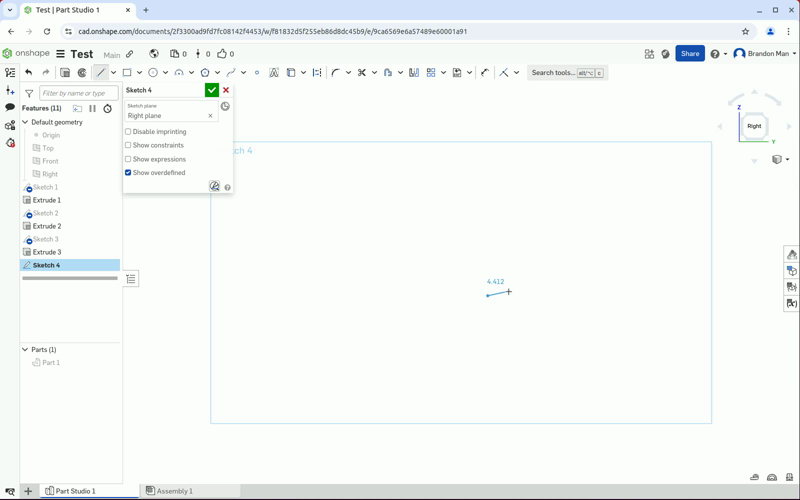
click(508, 291)
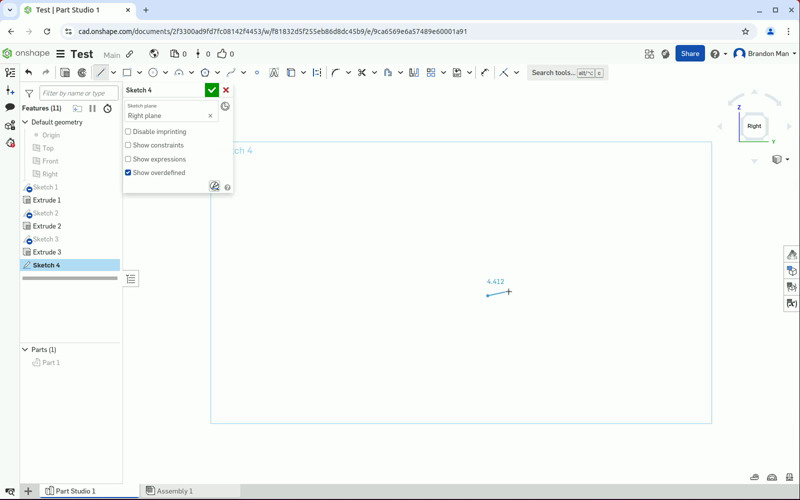
key_up(shift)
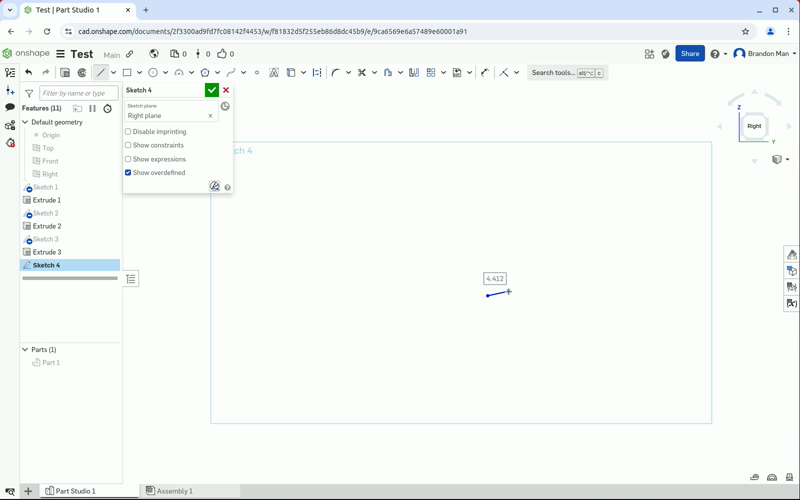
key(esc)
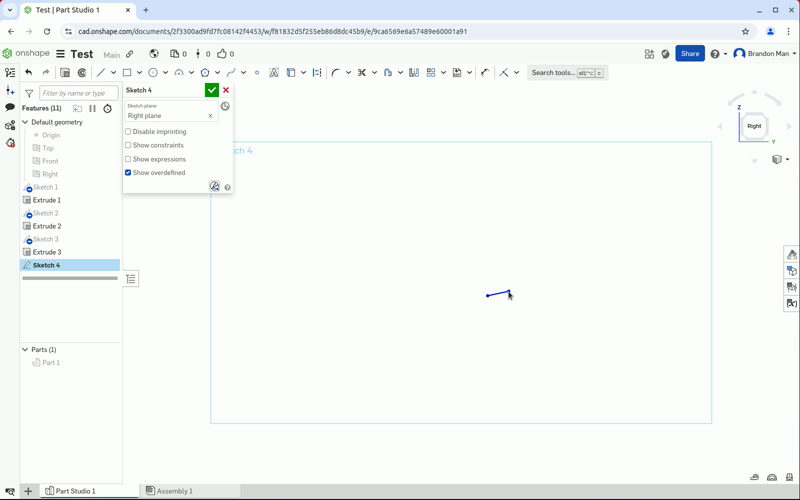
key(a)
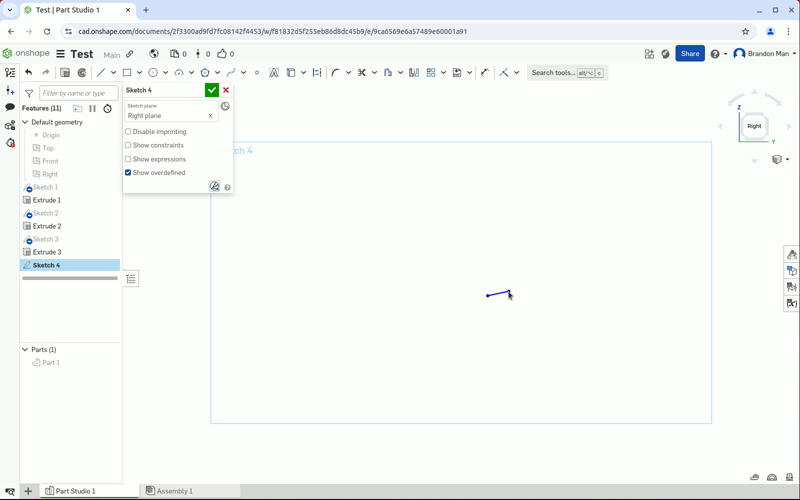
mouse_move(508, 291)
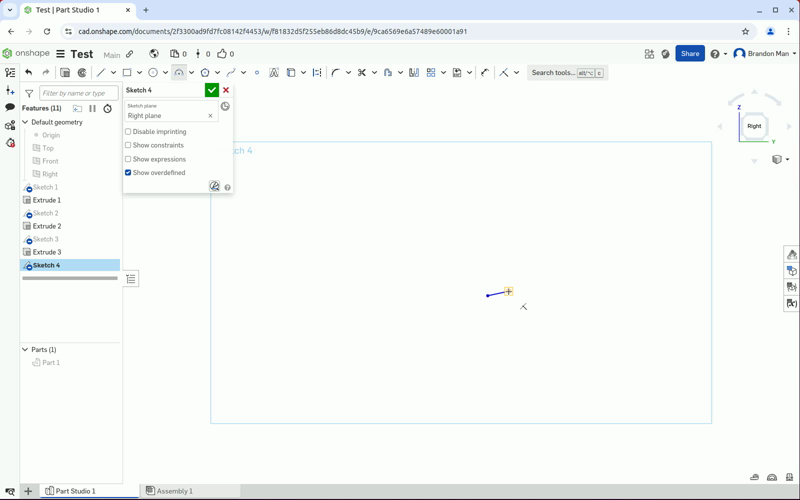
click(508, 291)
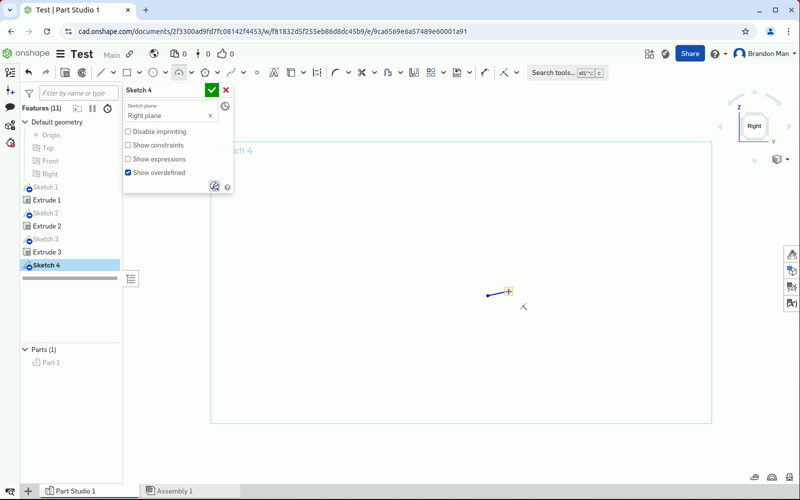
key_down(shift)
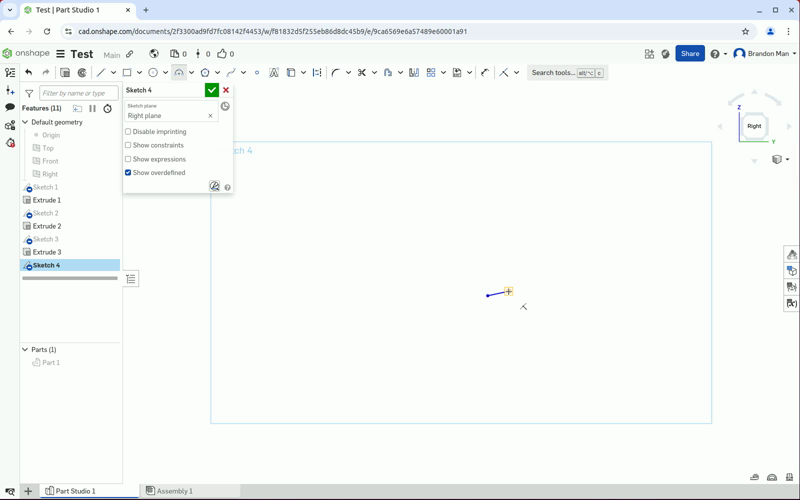
mouse_move(573, 309)
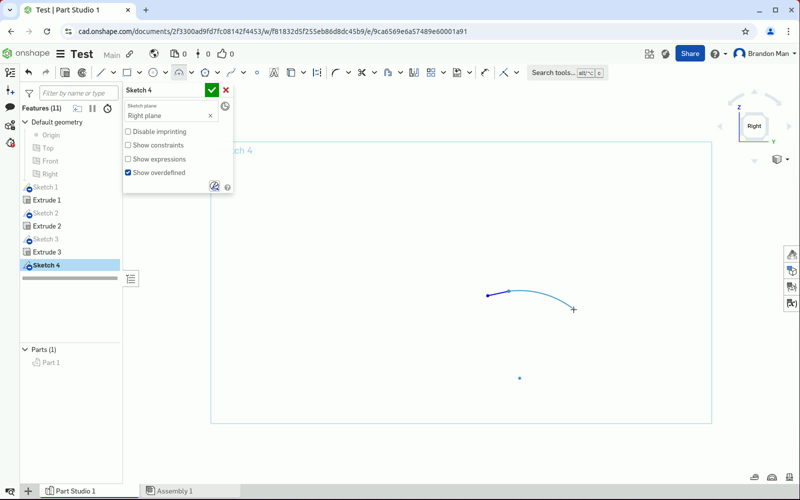
click(573, 309)
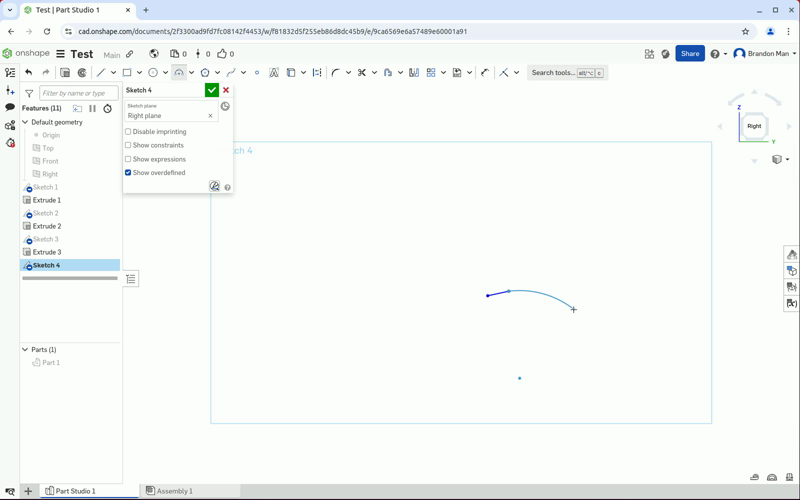
mouse_move(535, 319)
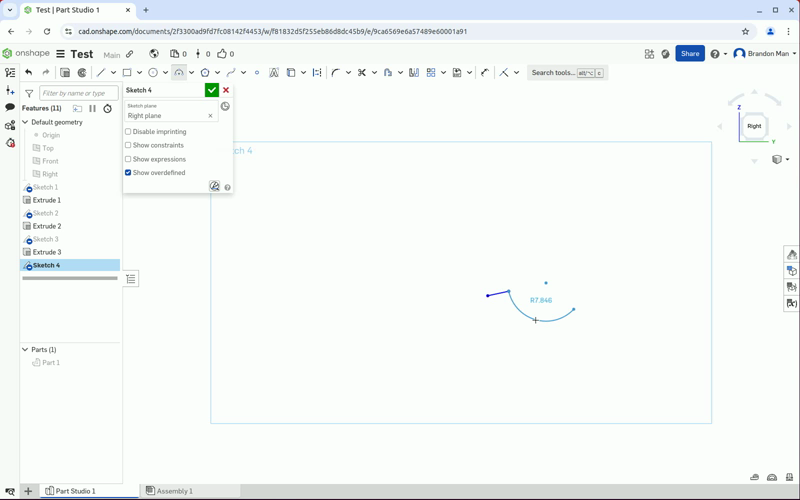
click(535, 319)
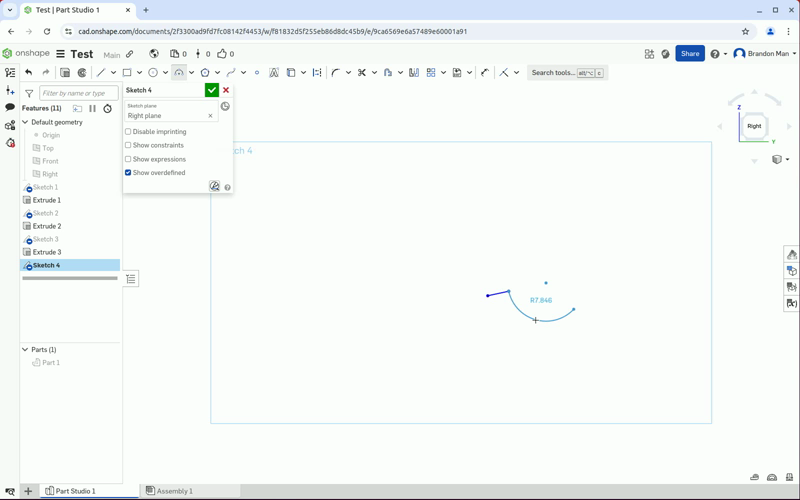
key_up(shift)
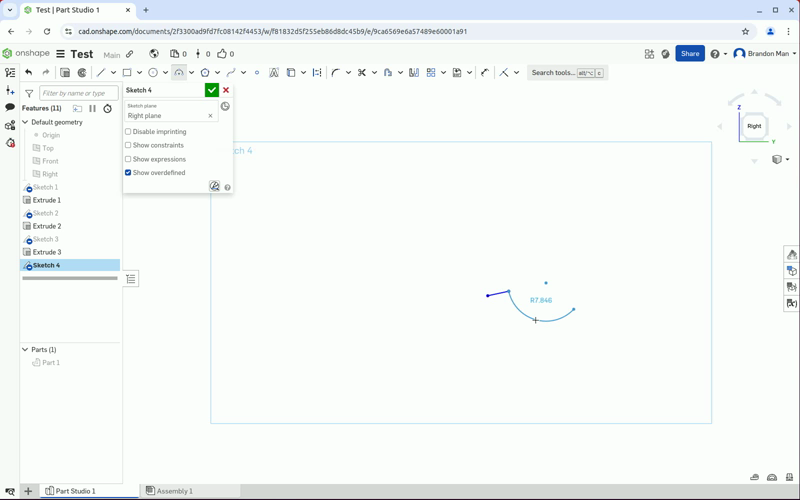
mouse_move(573, 309)
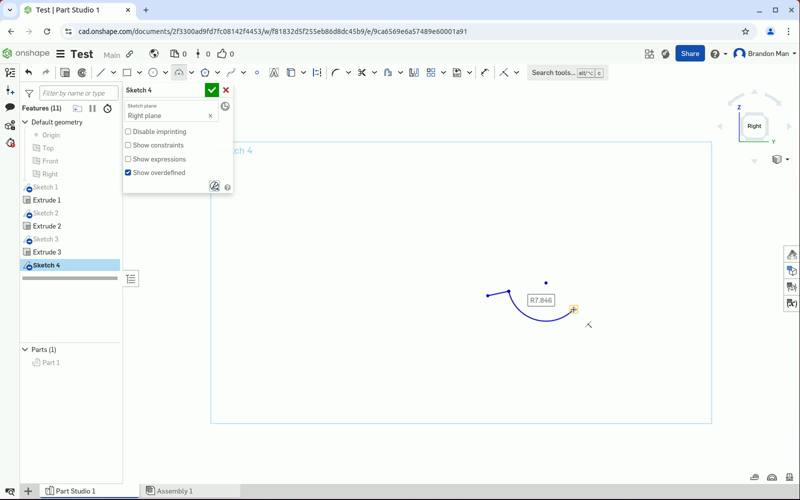
click(573, 309)
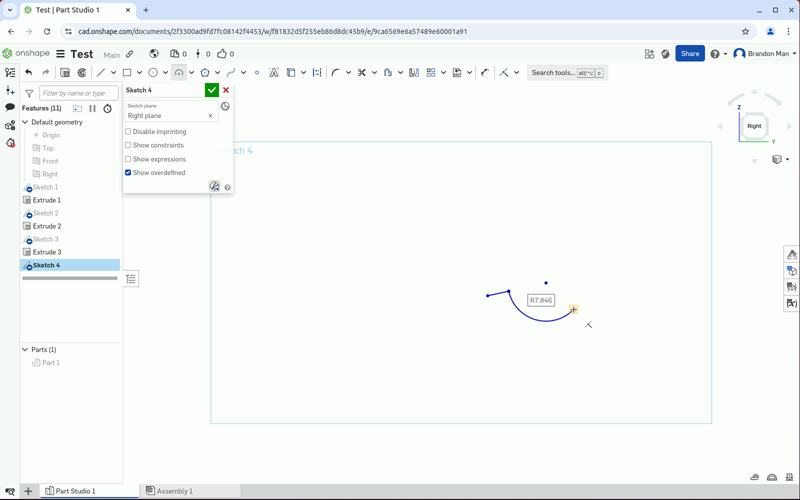
key_down(shift)
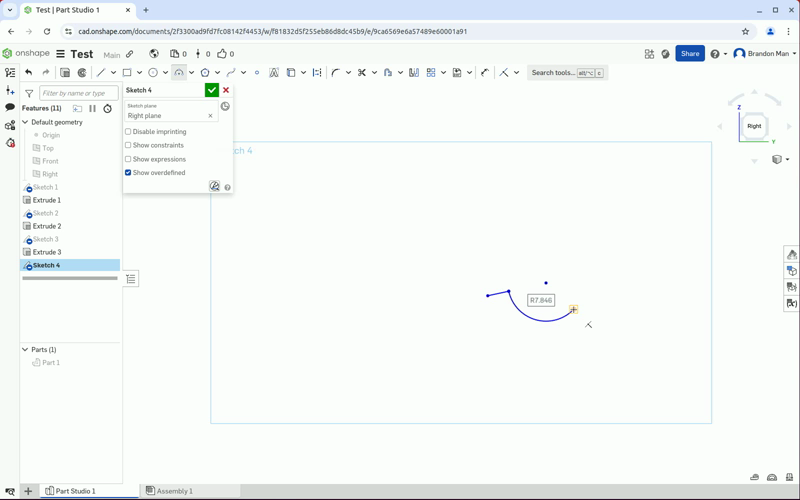
mouse_move(573, 256)
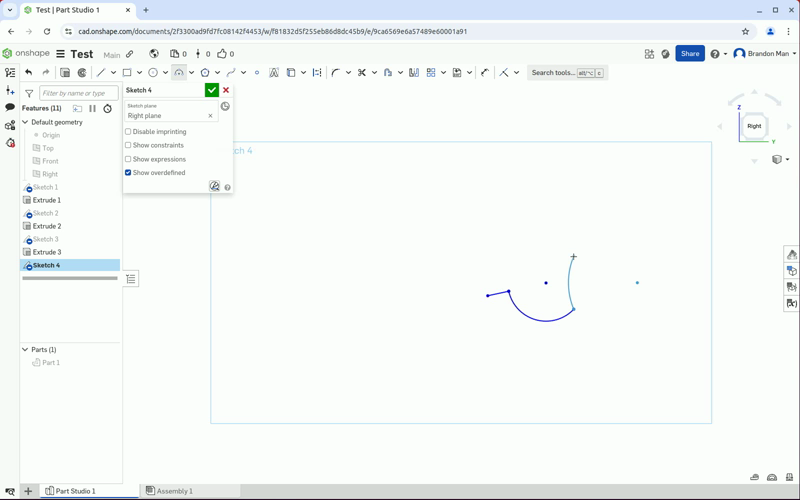
click(573, 256)
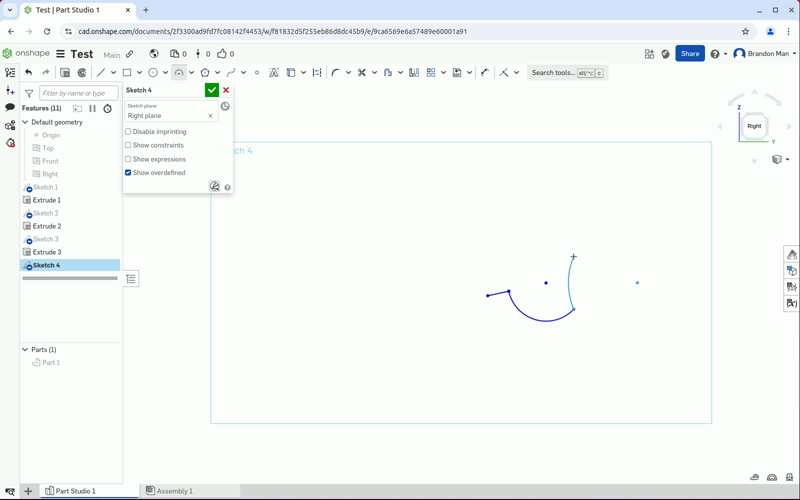
mouse_move(560, 282)
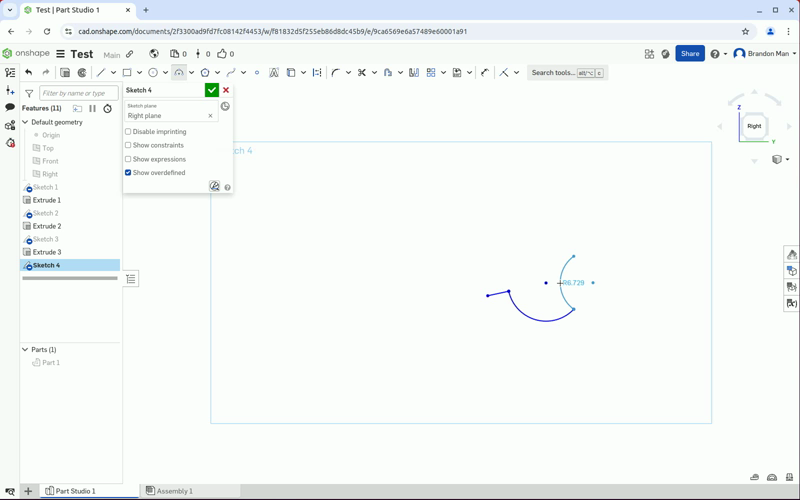
click(560, 282)
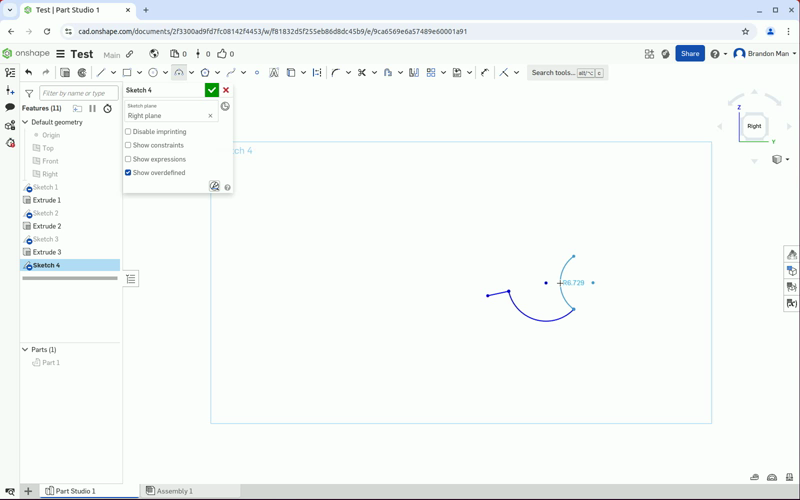
key_up(shift)
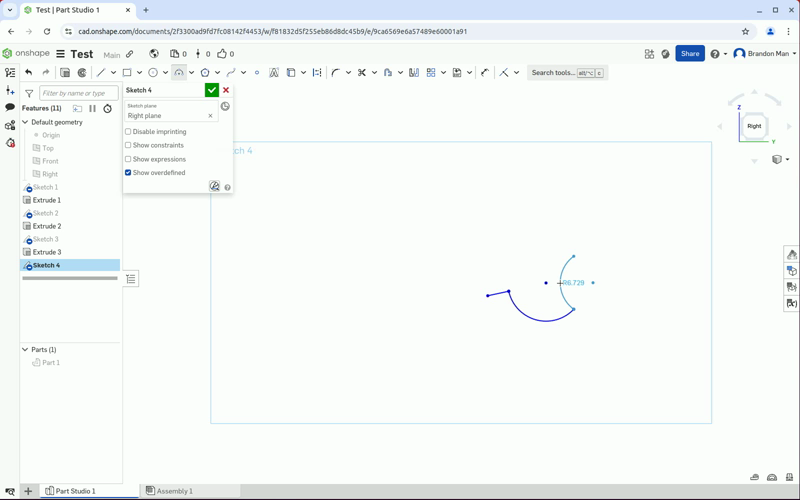
mouse_move(573, 256)
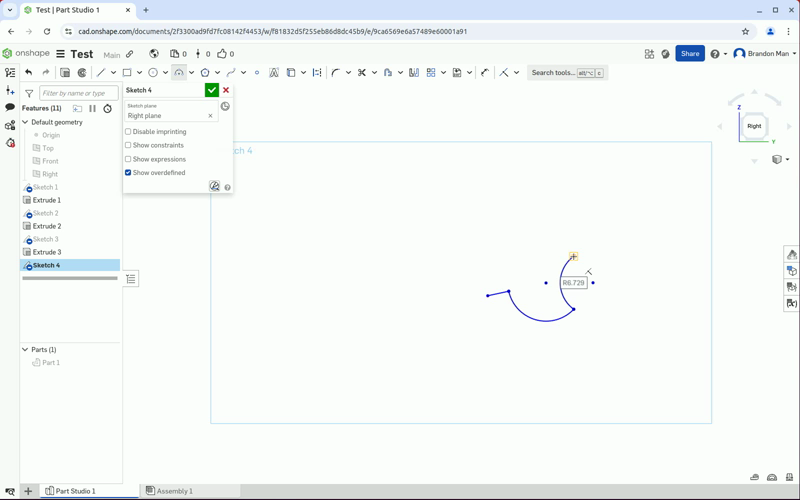
click(573, 256)
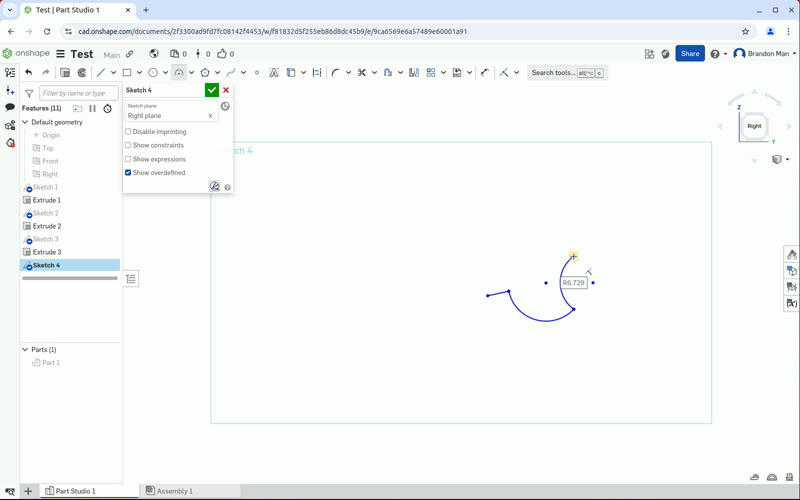
key_down(shift)
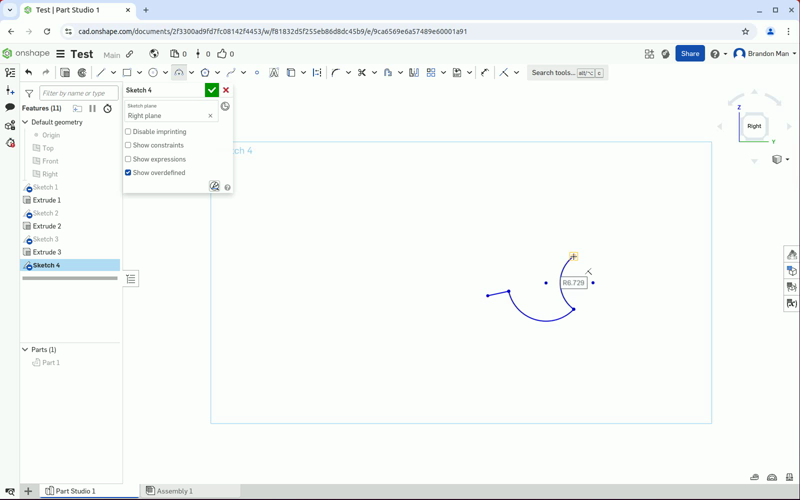
mouse_move(508, 274)
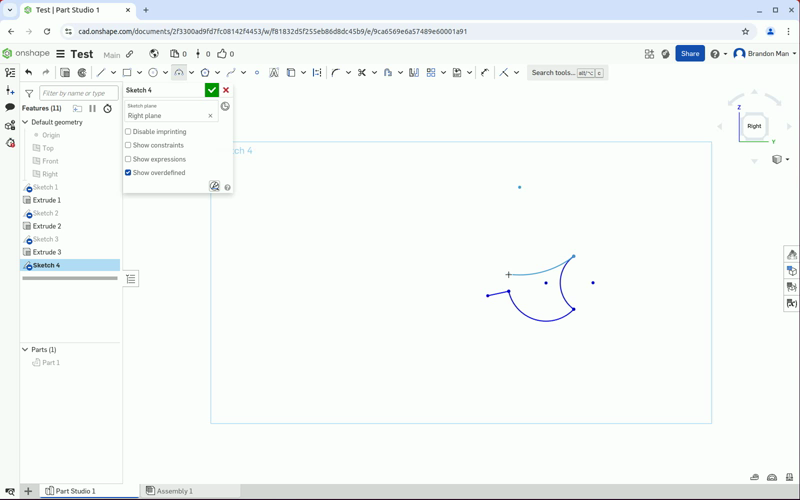
click(508, 274)
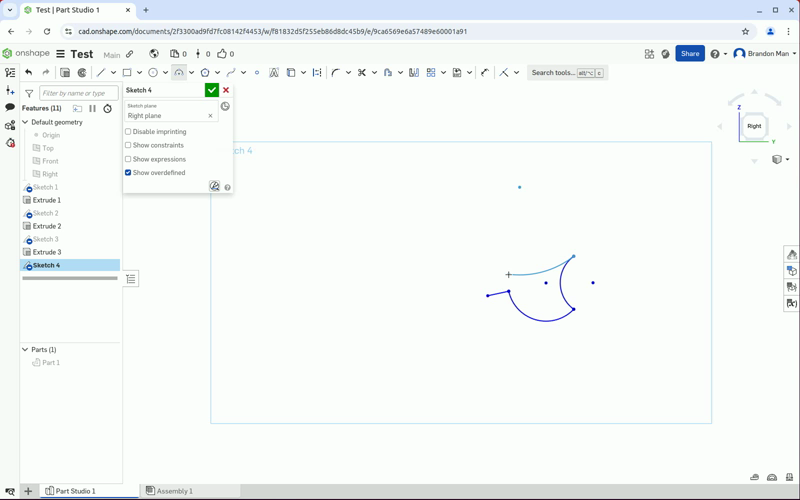
mouse_move(535, 245)
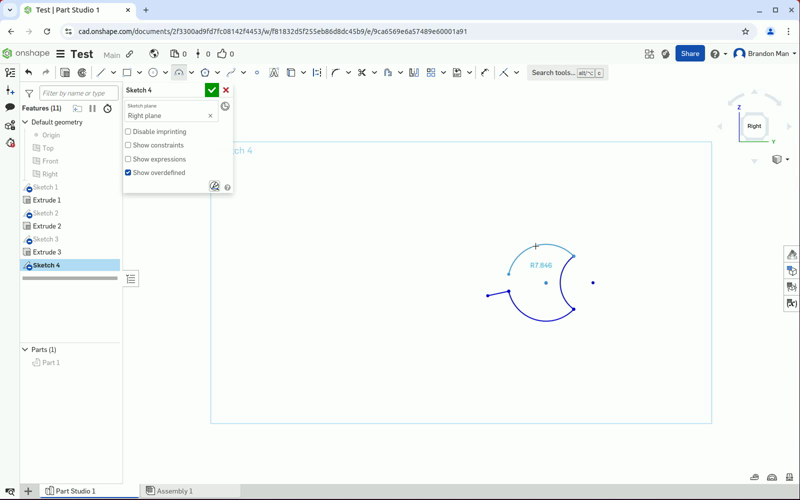
click(535, 245)
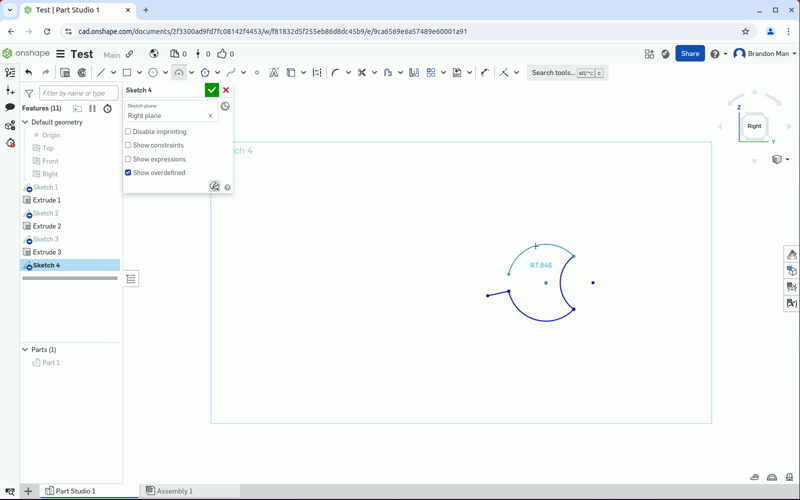
key_up(shift)
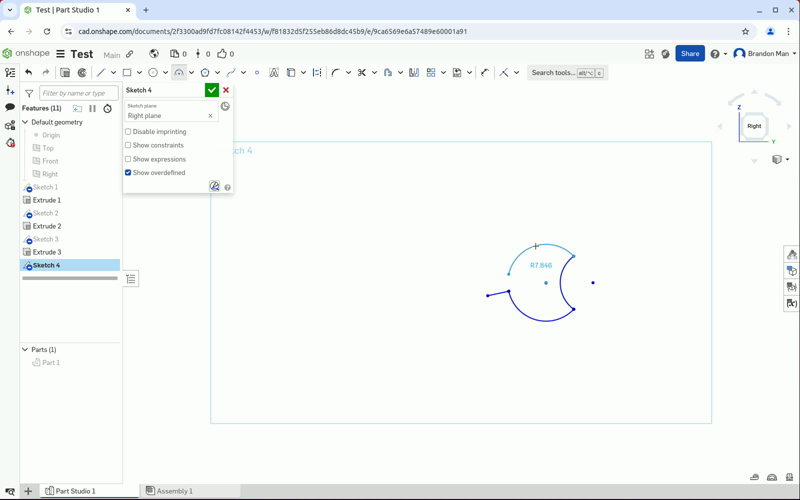
key(esc)
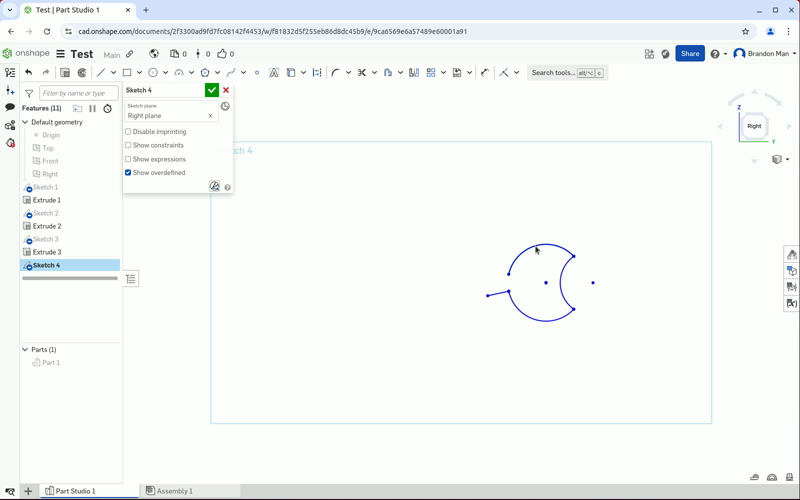
key(l)
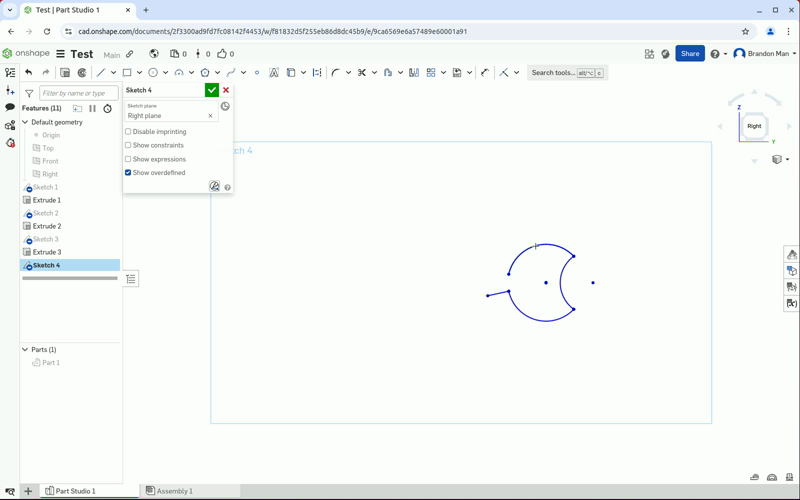
mouse_move(508, 274)
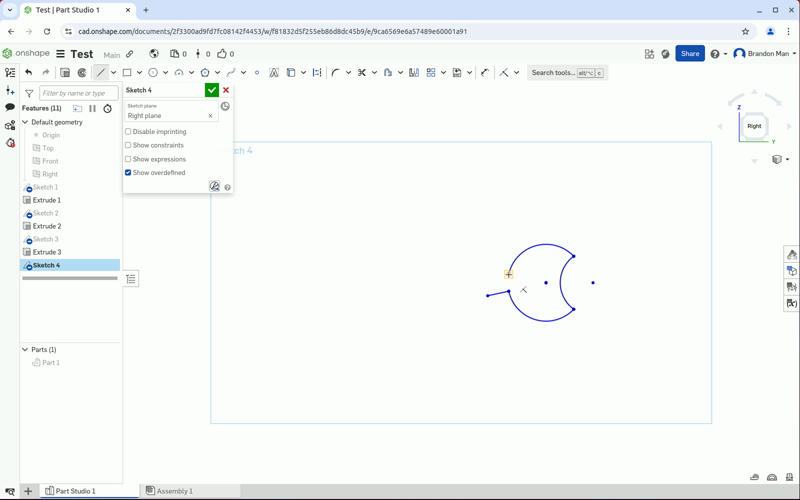
click(508, 274)
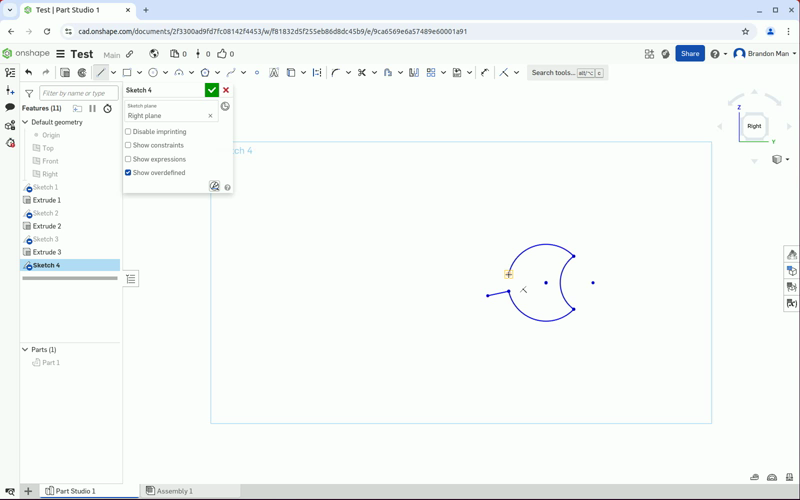
key_down(shift)
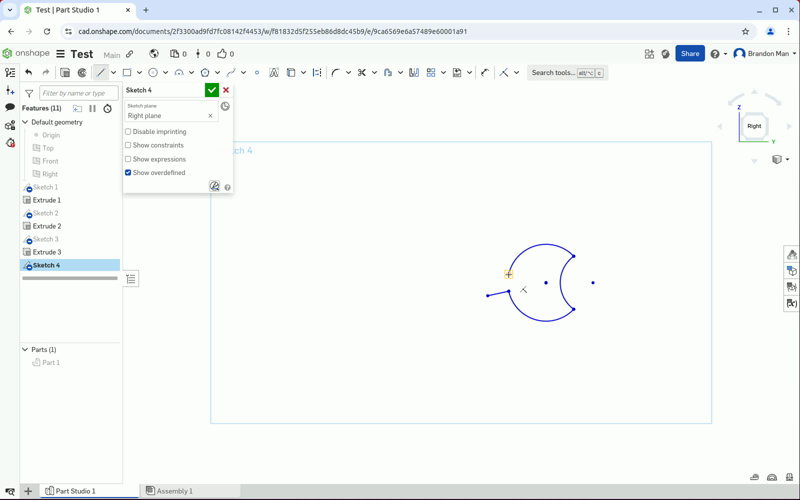
mouse_move(538, 274)
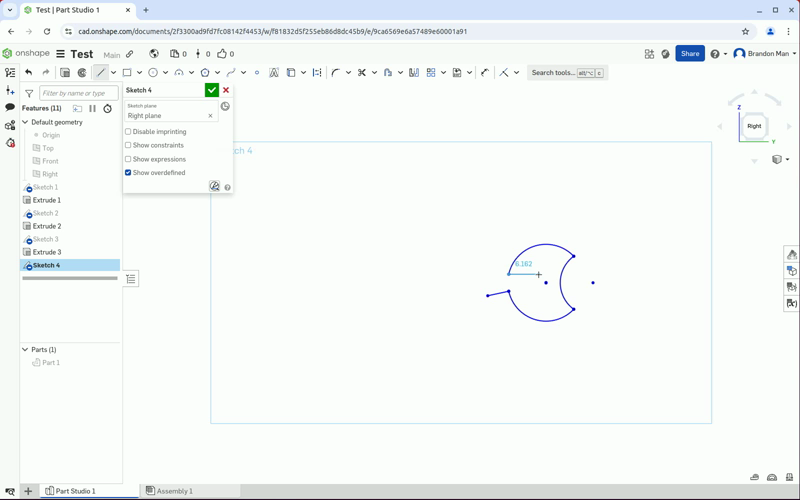
mouse_move(487, 269)
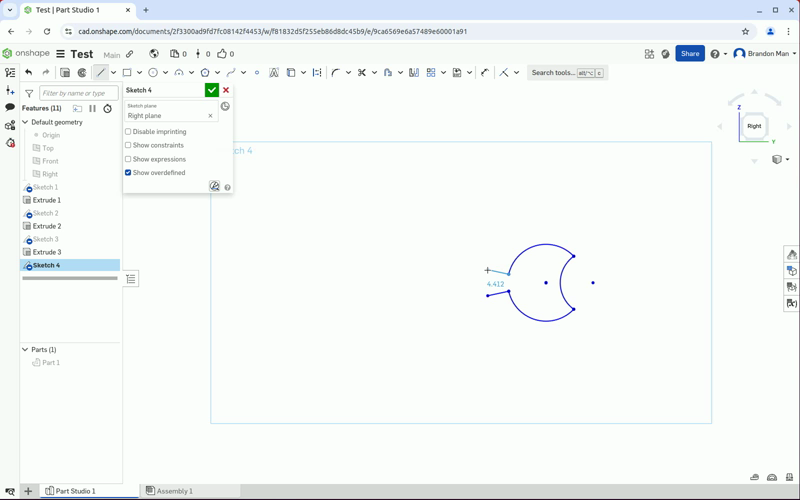
click(487, 269)
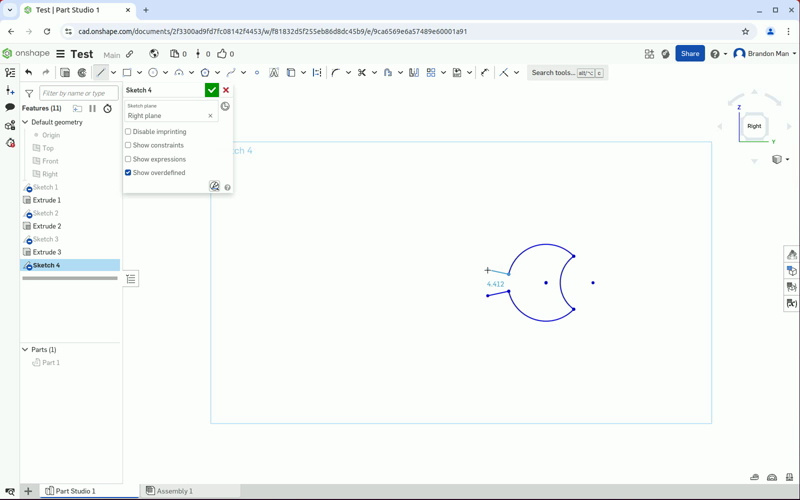
key_up(shift)
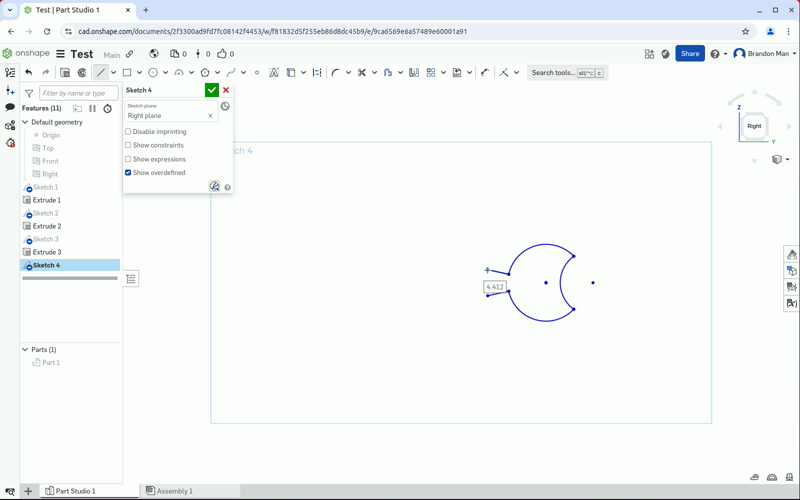
key(esc)
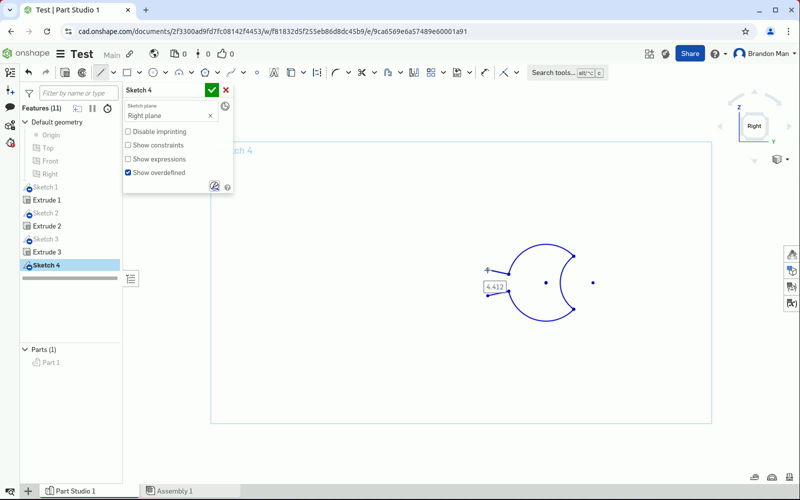
key(a)
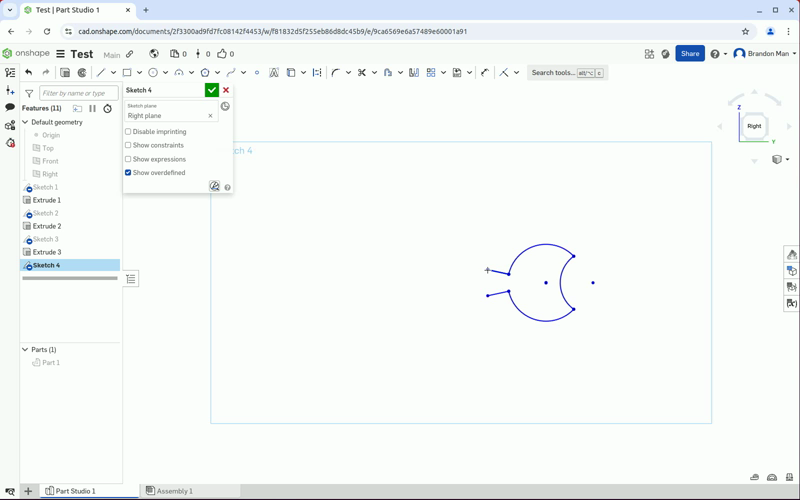
mouse_move(487, 269)
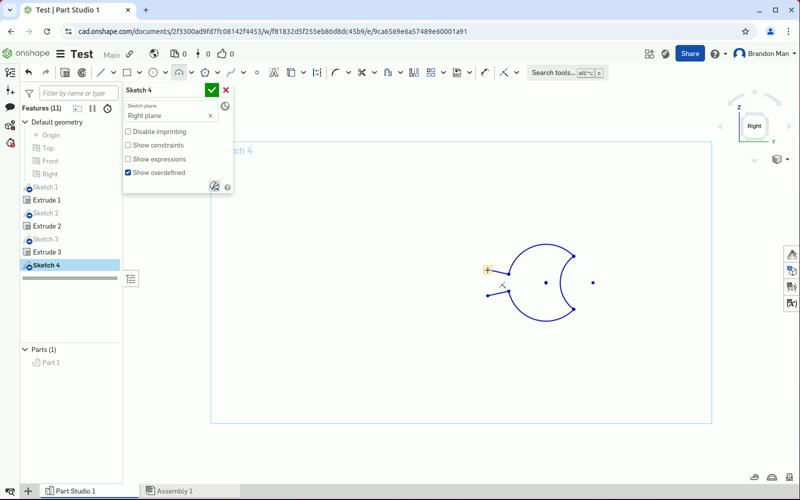
click(487, 269)
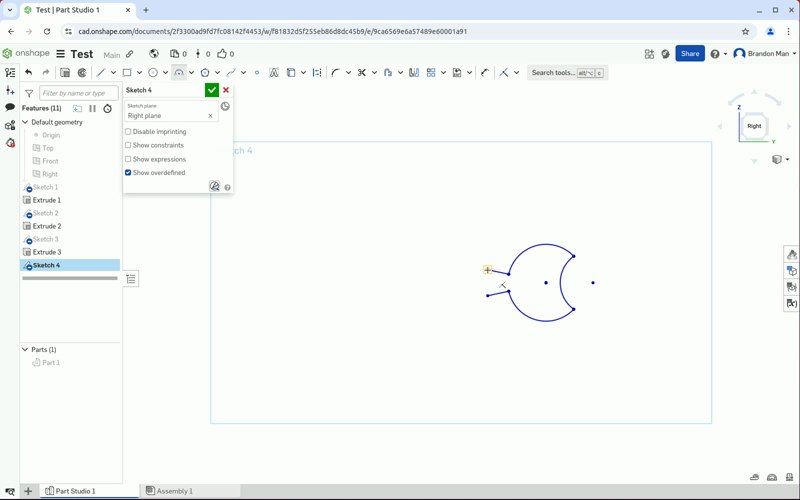
mouse_move(487, 295)
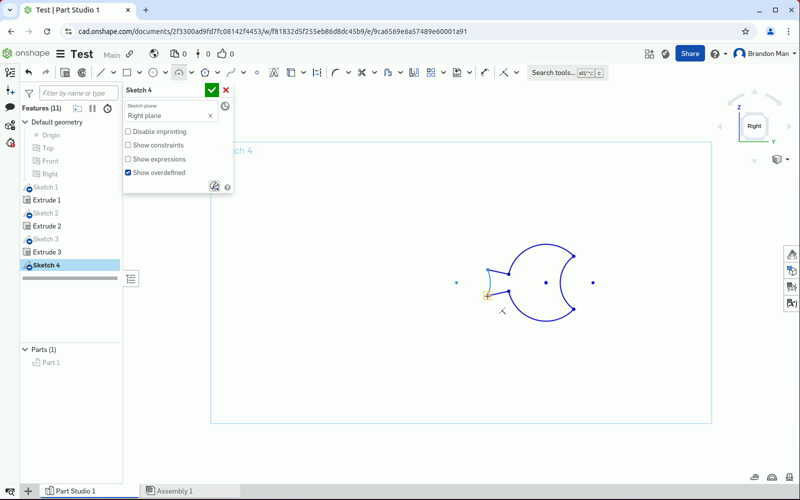
click(487, 295)
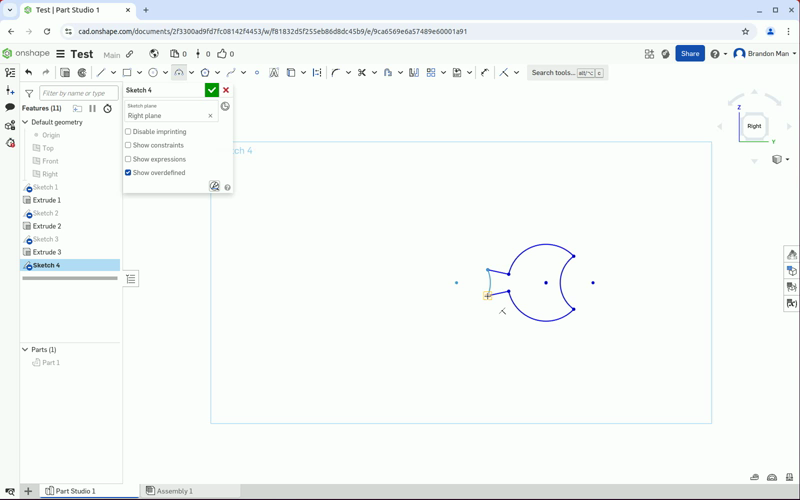
key_down(shift)
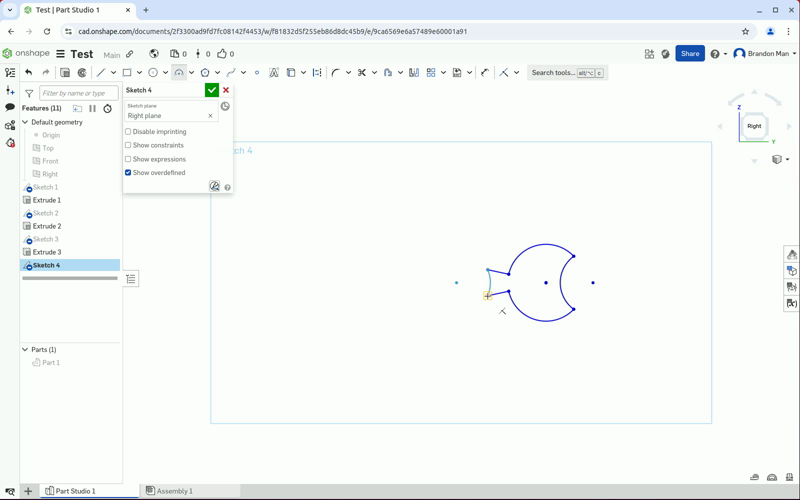
mouse_move(490, 282)
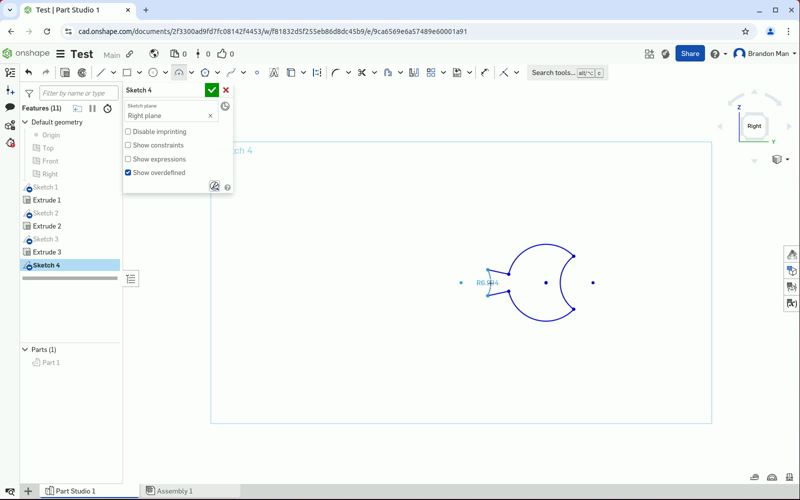
click(490, 282)
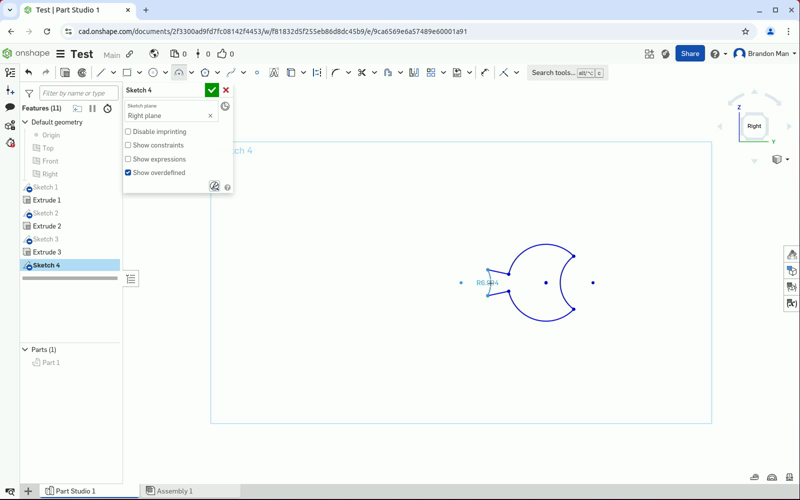
key_up(shift)
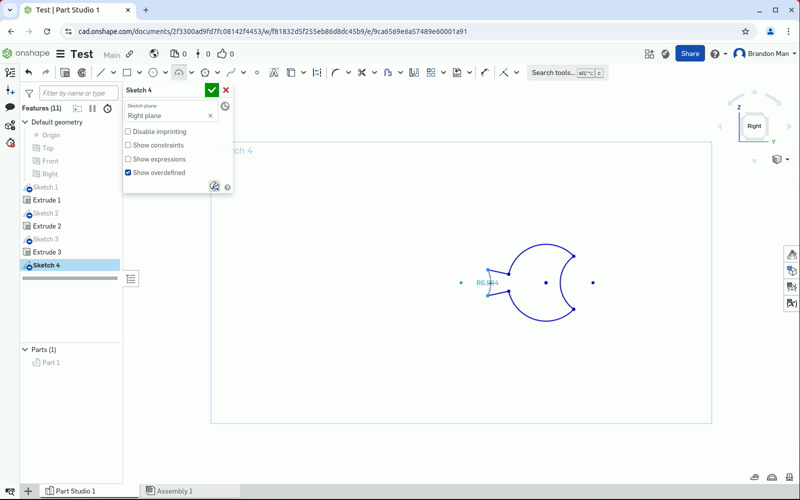
key(esc)
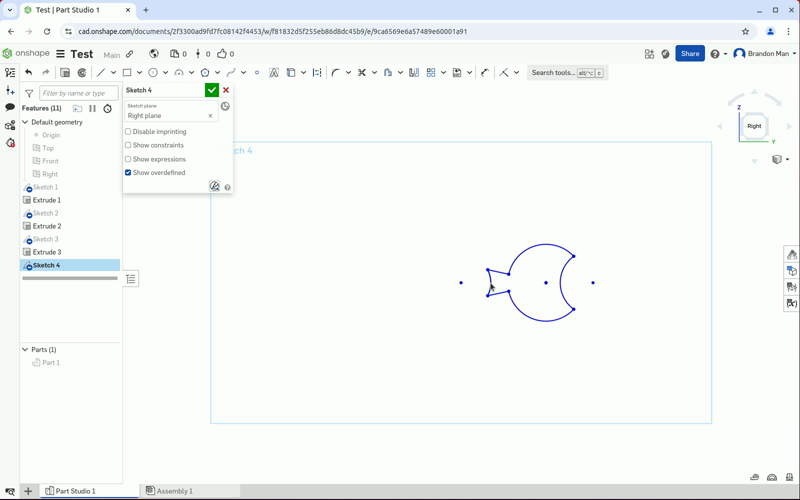
mouse_move(538, 271)
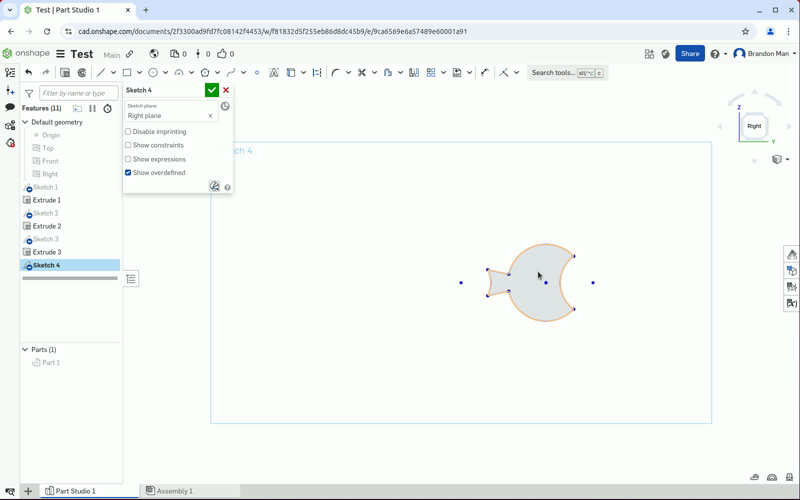
click(538, 271)
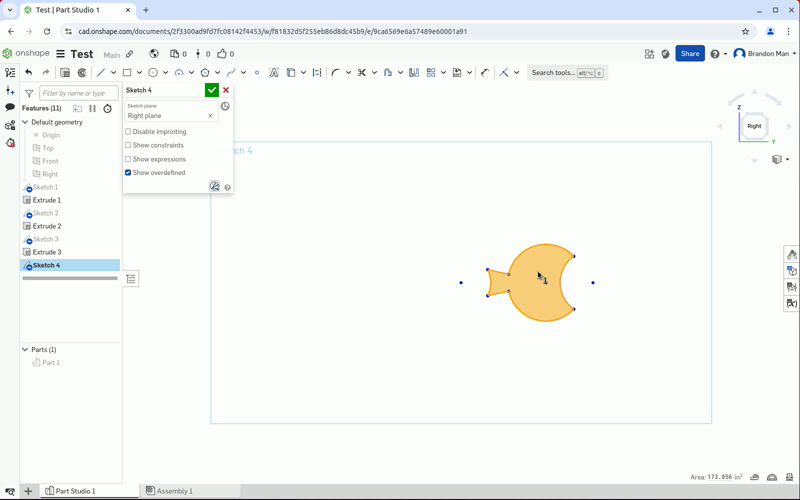
mouse_move(73, 352)
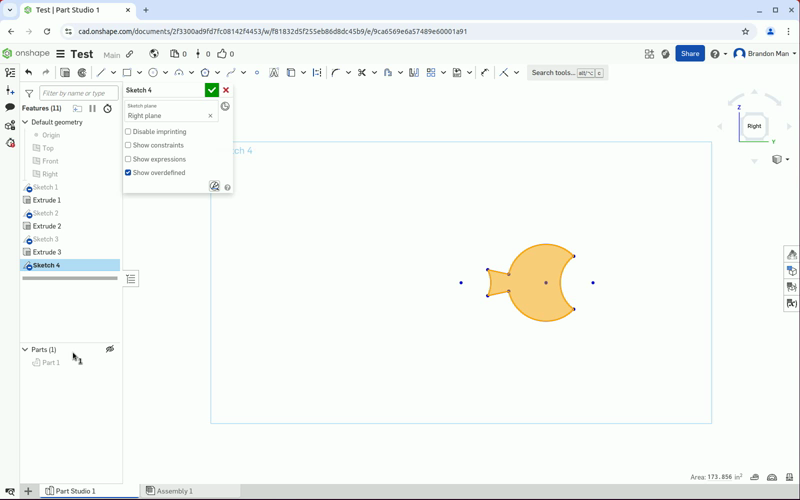
key(shift+y)
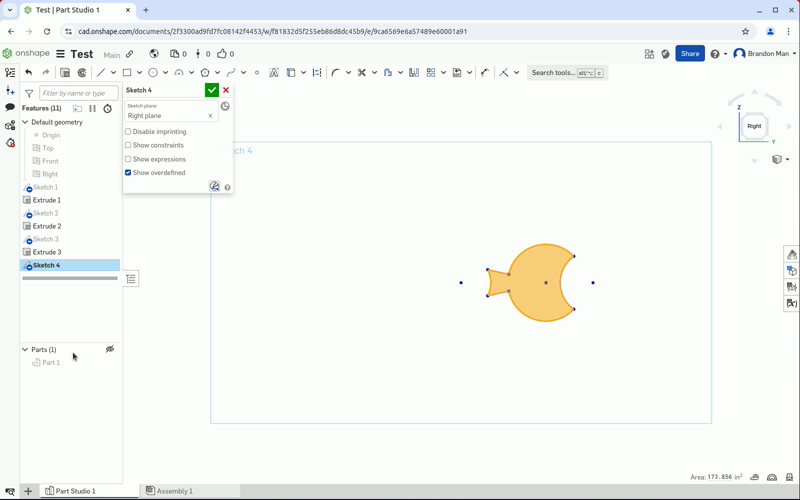
key(shift+e)
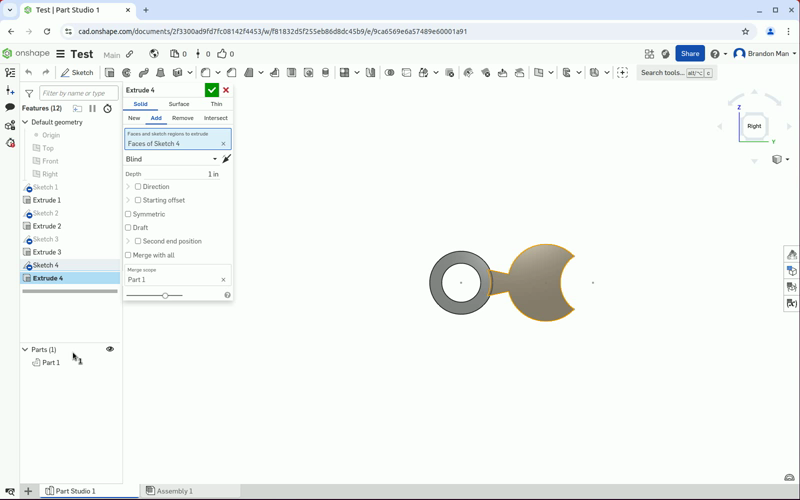
mouse_move(143, 106)
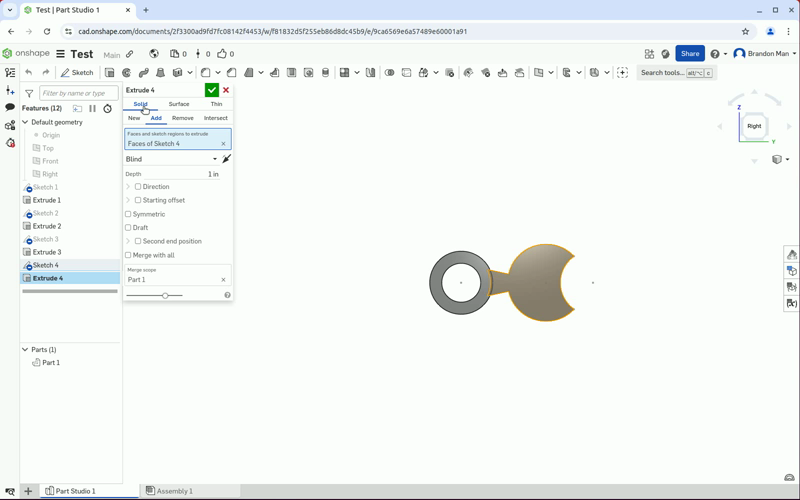
click(143, 106)
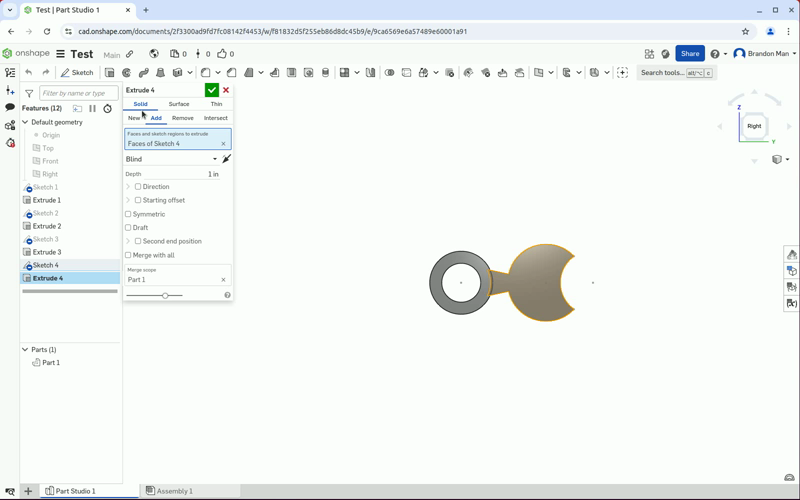
mouse_move(137, 120)
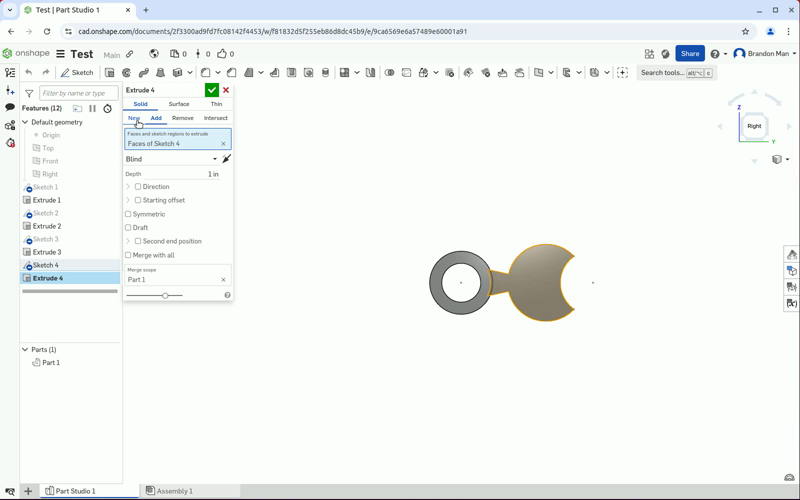
click(137, 120)
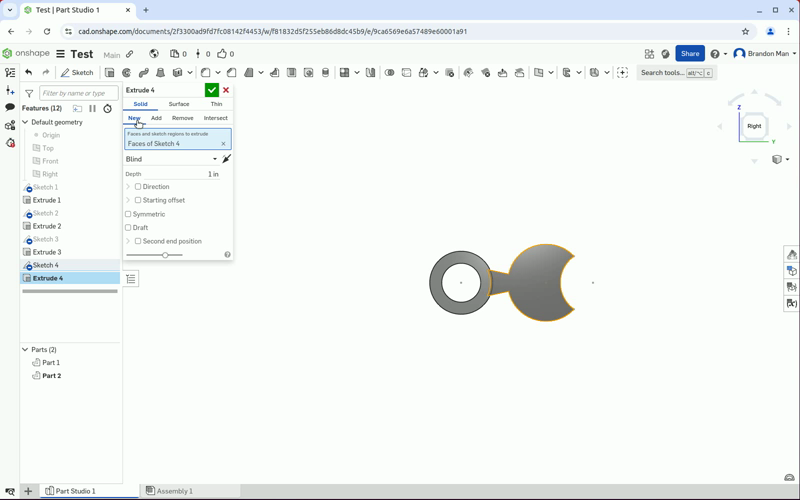
key(tab, 4)
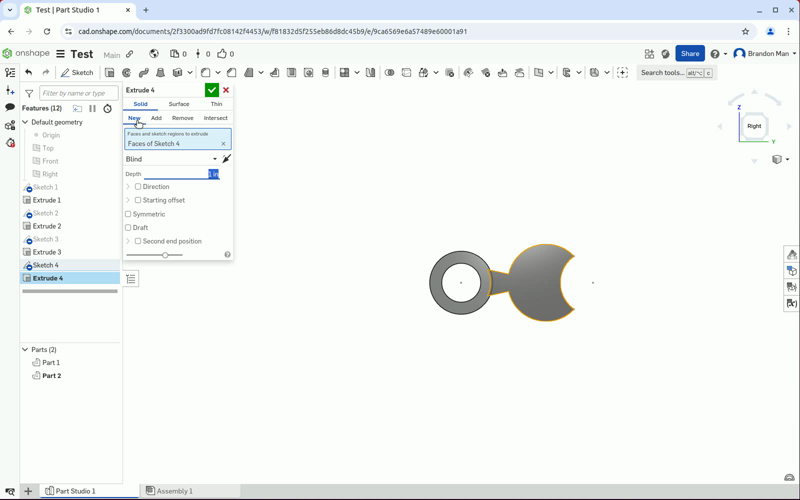
text(1.926)
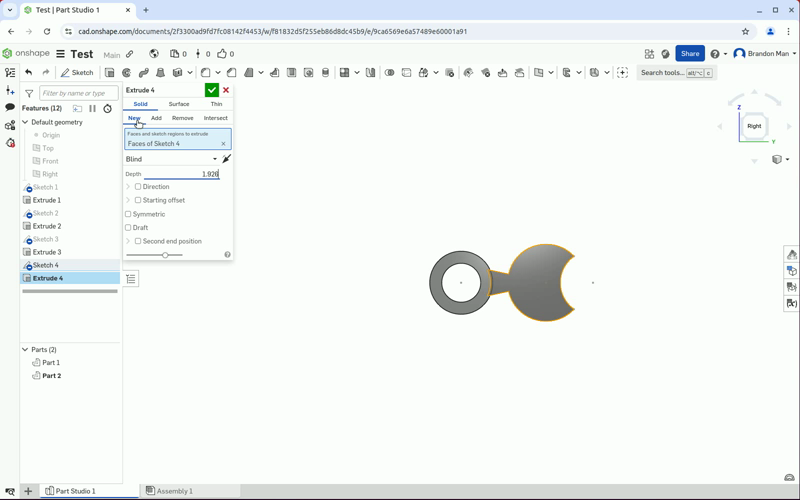
key(tab, 3)
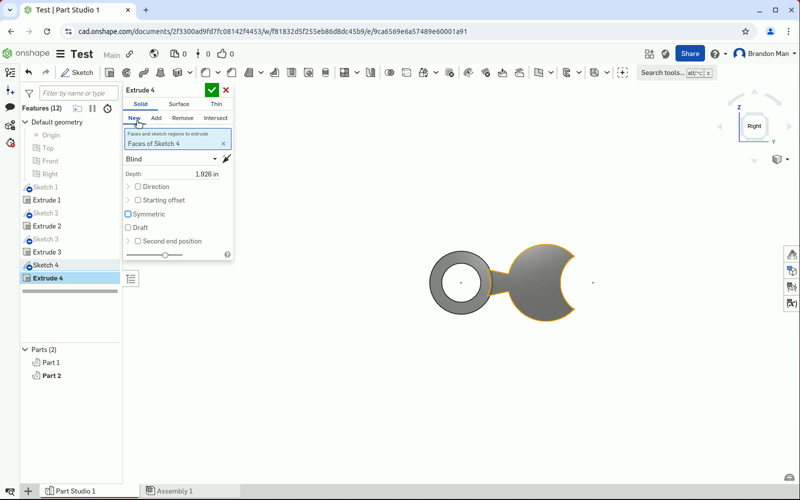
key(space)
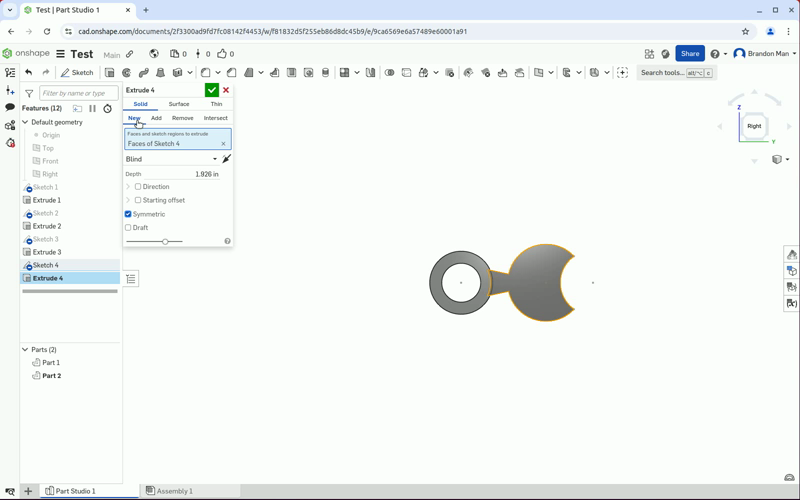
key(enter)
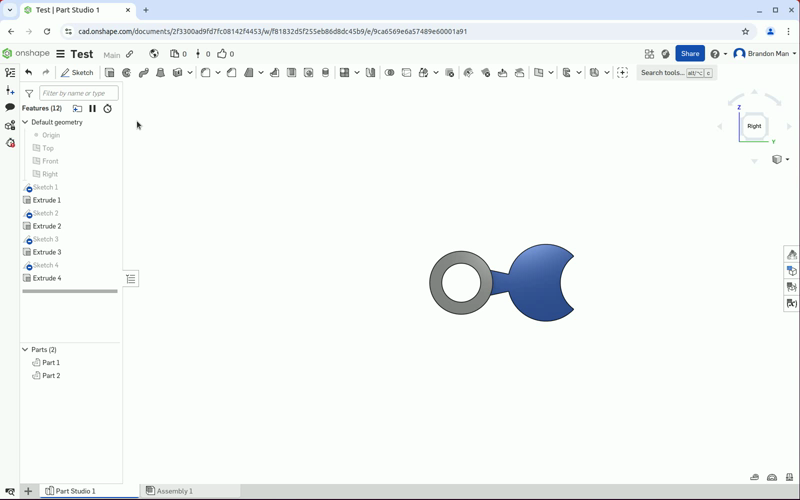
key(shift+h)
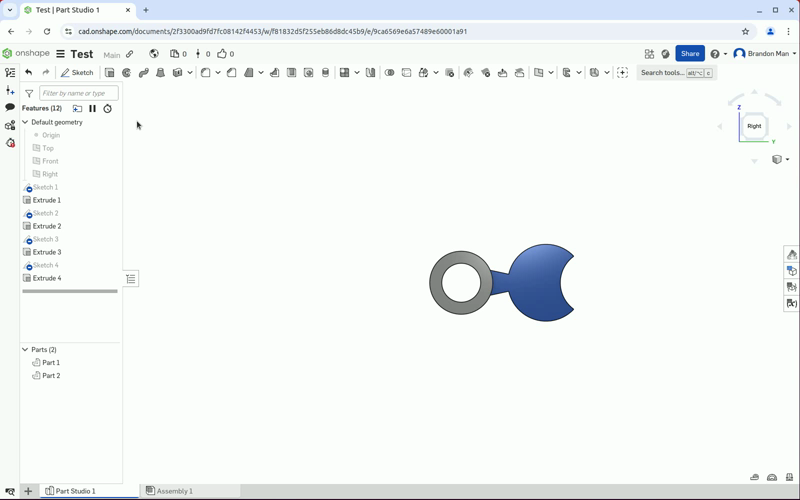
key(shift+h)
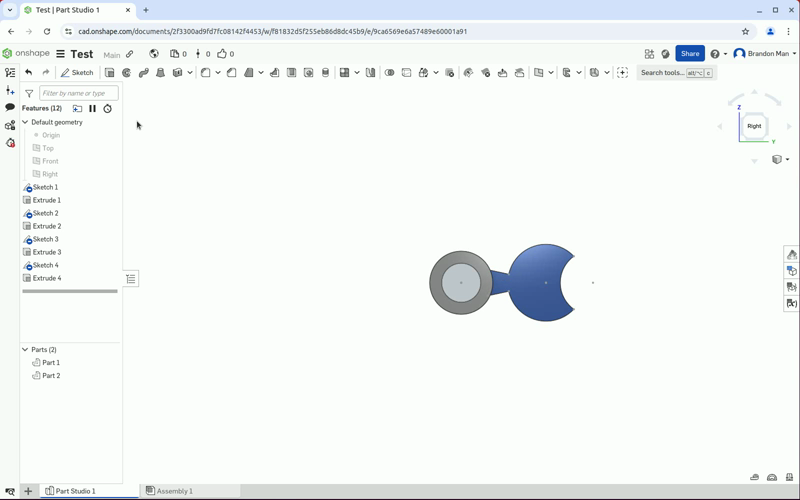
key(shift+7)
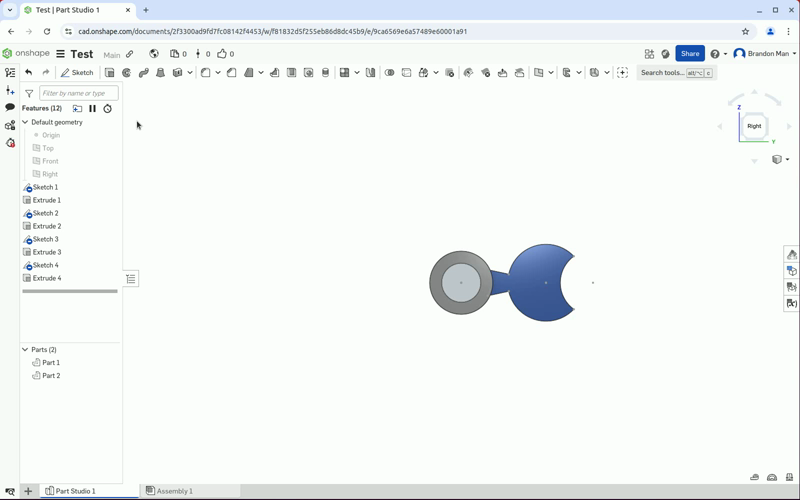
key(right, 2)
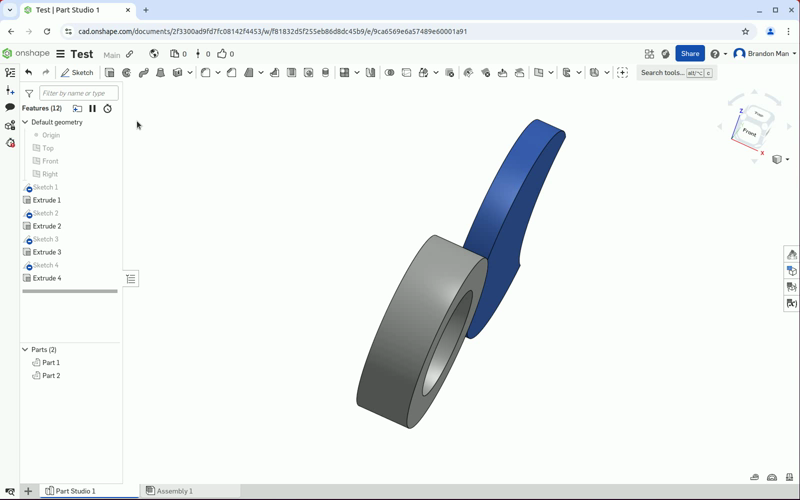
key(down, 2)
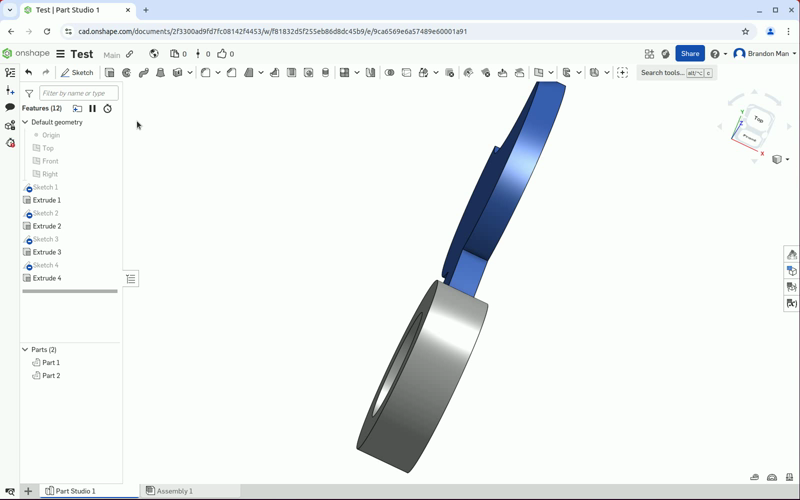
key(up, 2)
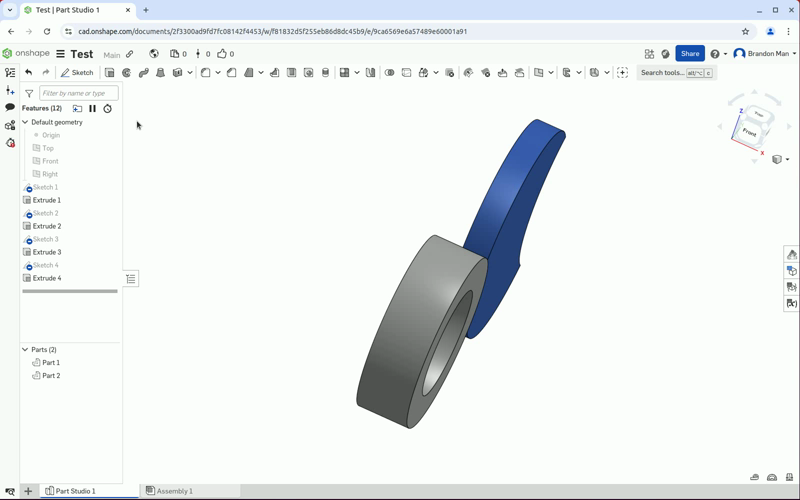
key(left, 2)
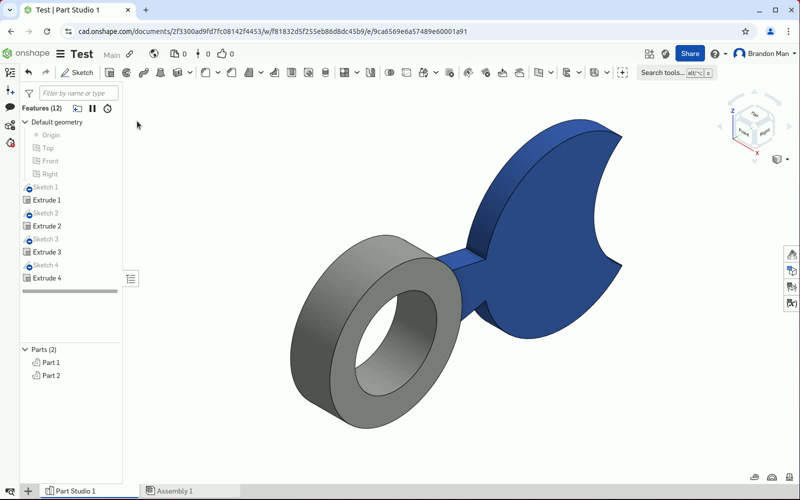
mouse_move(73, 189)
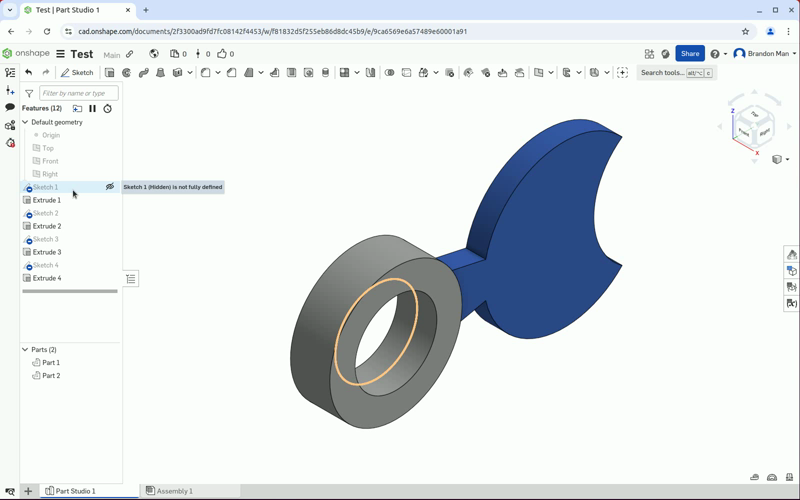
click(73, 189)